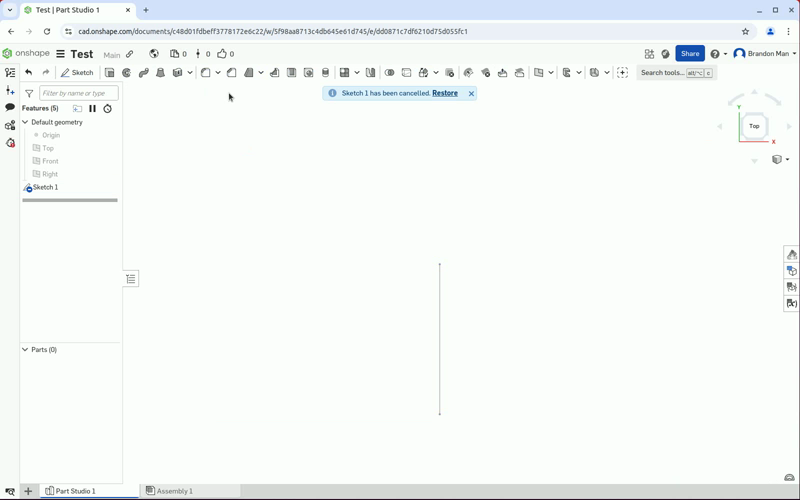
key(shift+h)
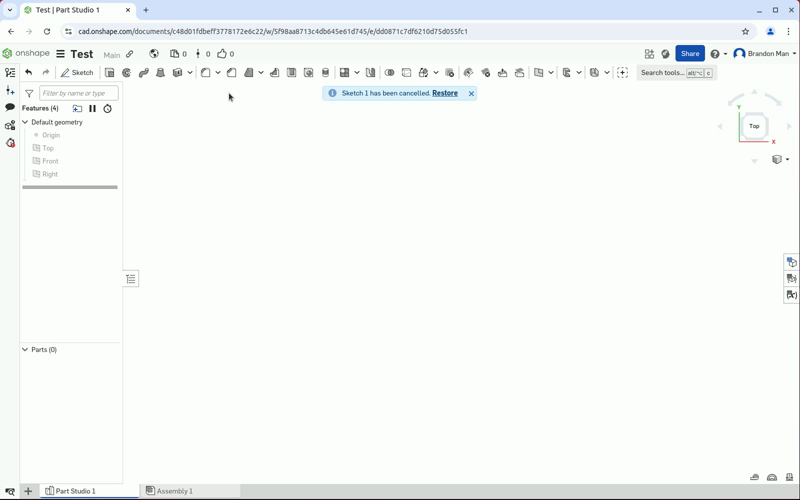
mouse_move(73, 352)
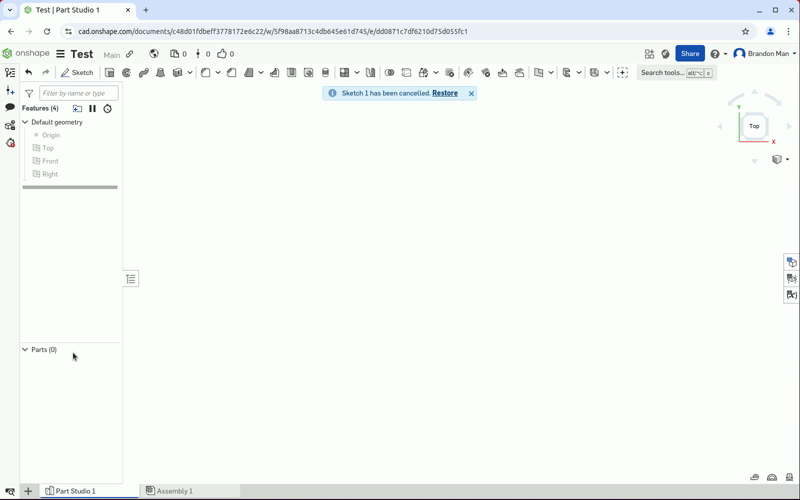
key(y)
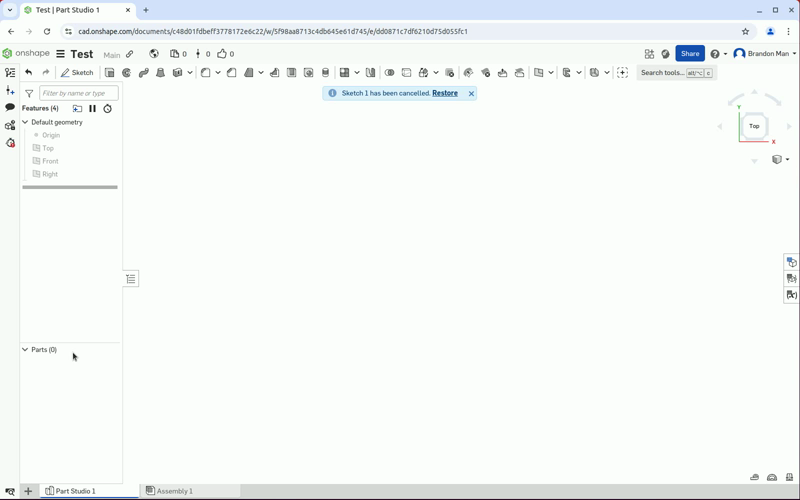
key(shift+p)
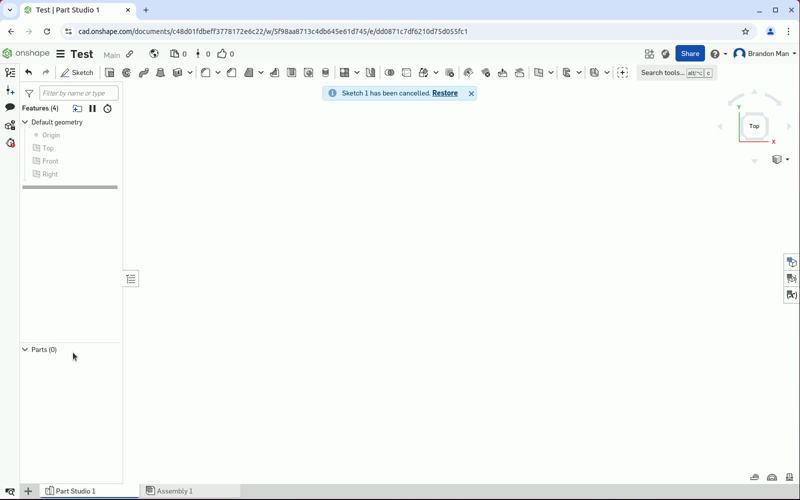
key(space)
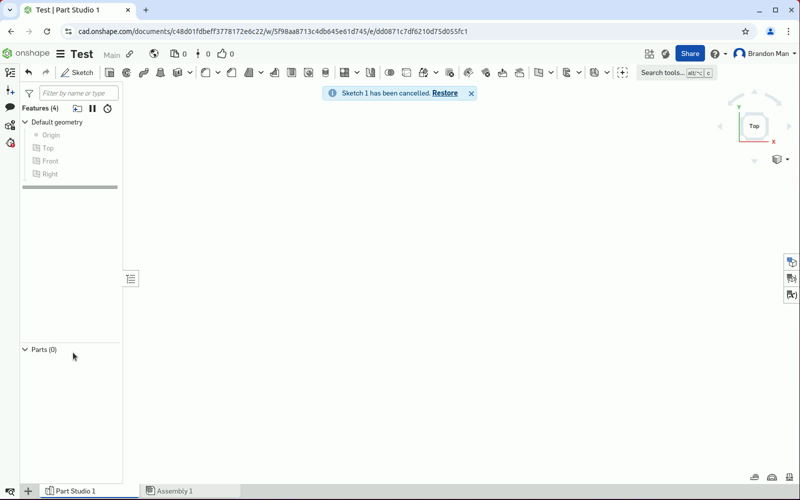
key_down(shift)
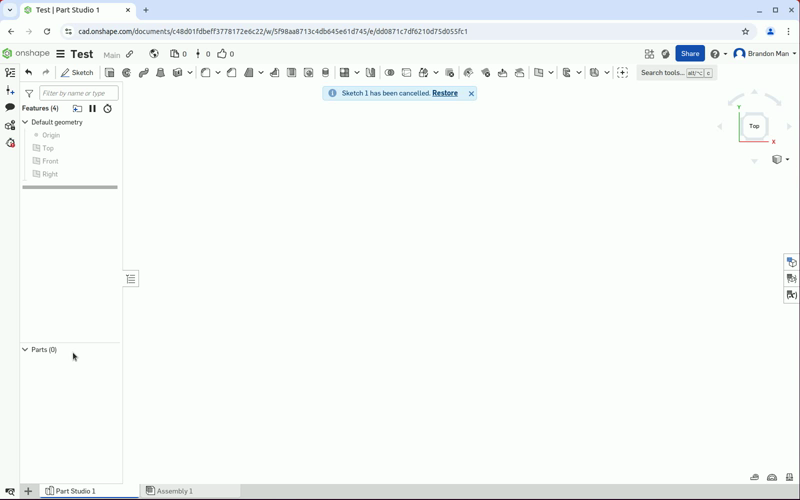
key(up)
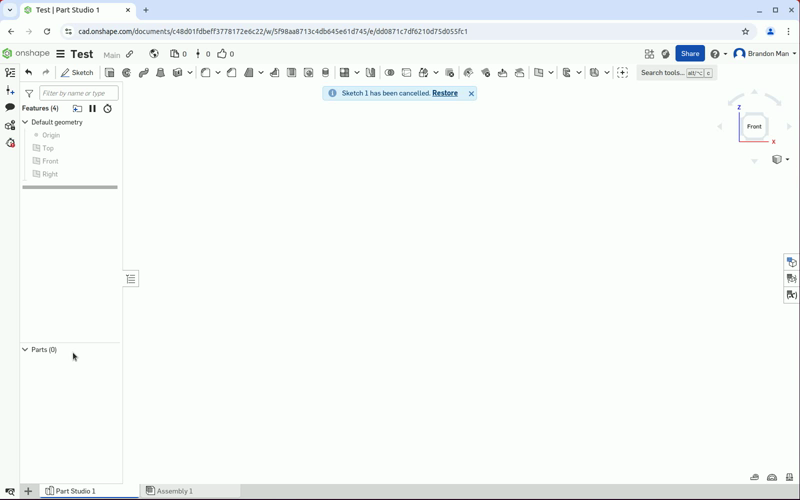
key_up(shift)
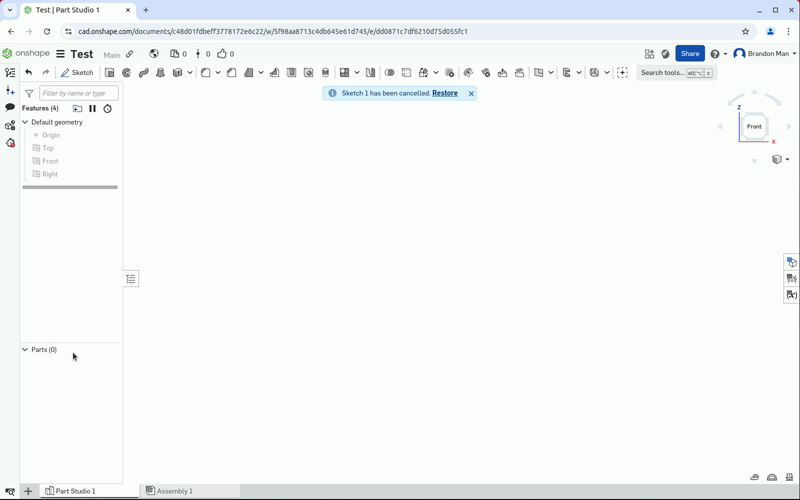
mouse_move(73, 352)
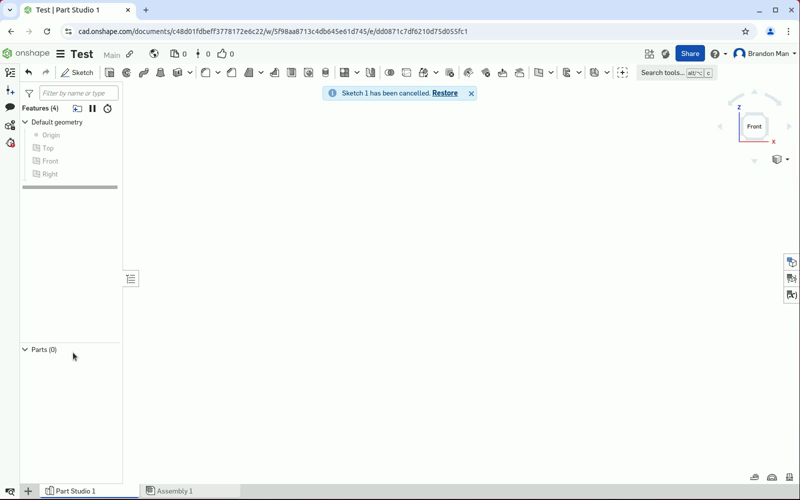
key(shift+y)
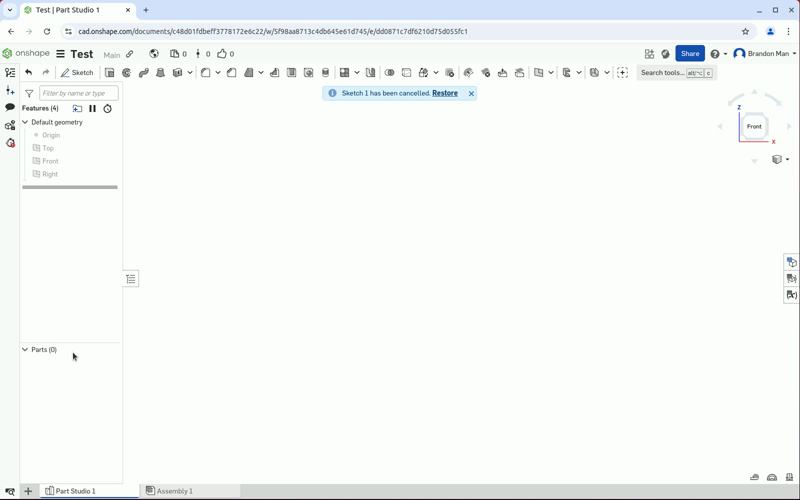
key(shift+s)
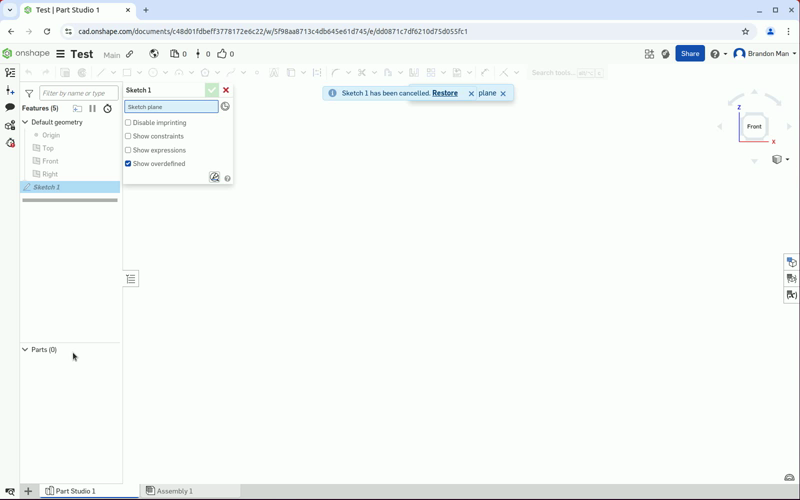
mouse_move(73, 163)
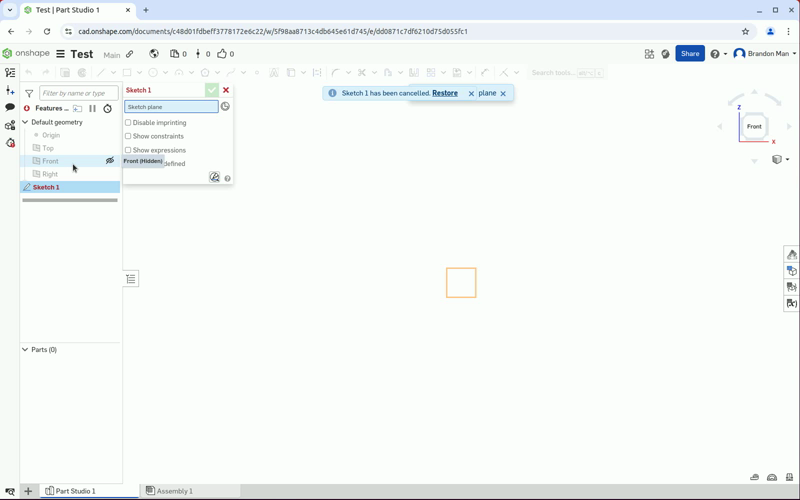
click(73, 163)
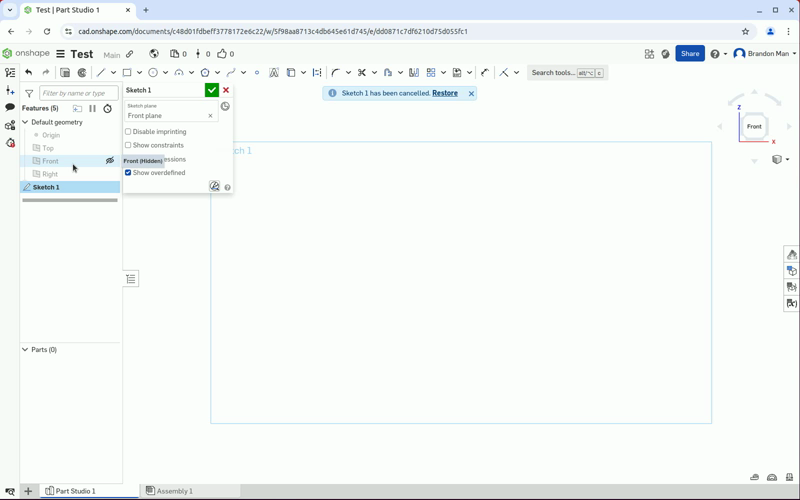
mouse_move(73, 352)
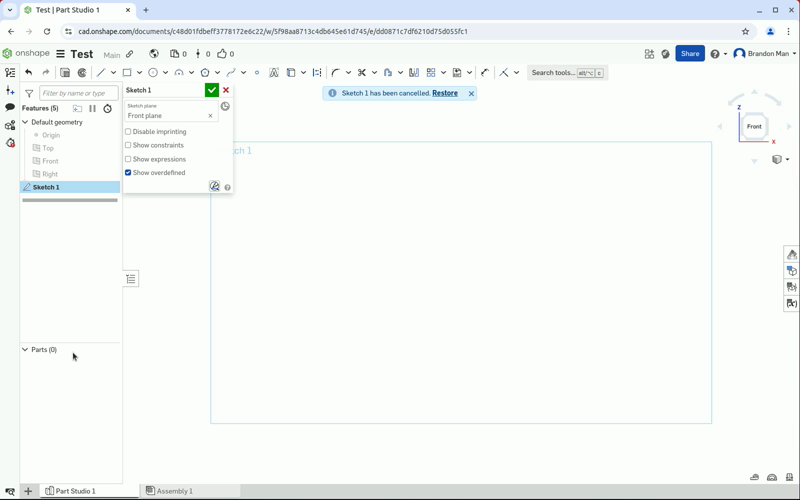
key(y)
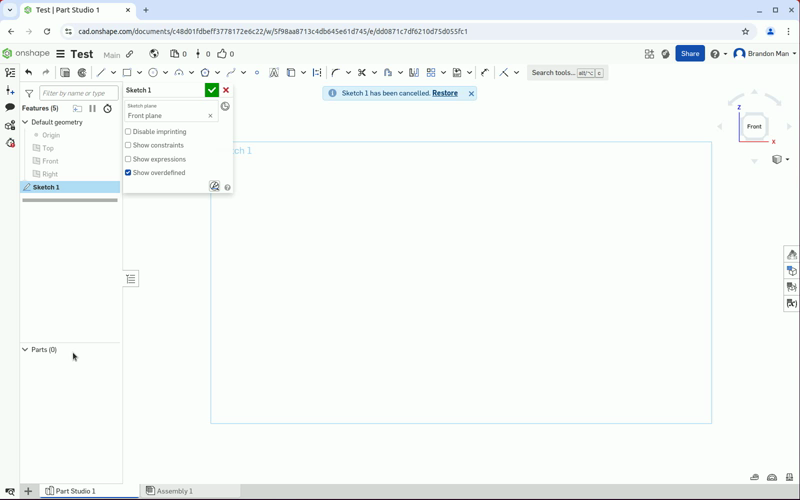
key(l)
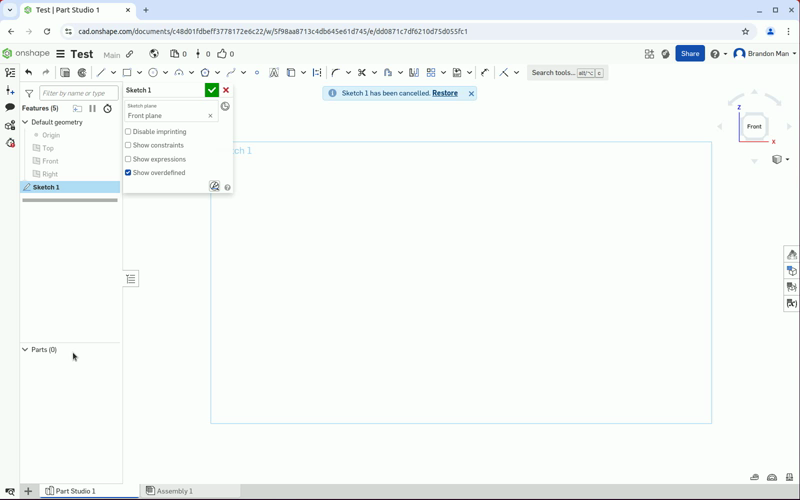
key_down(shift)
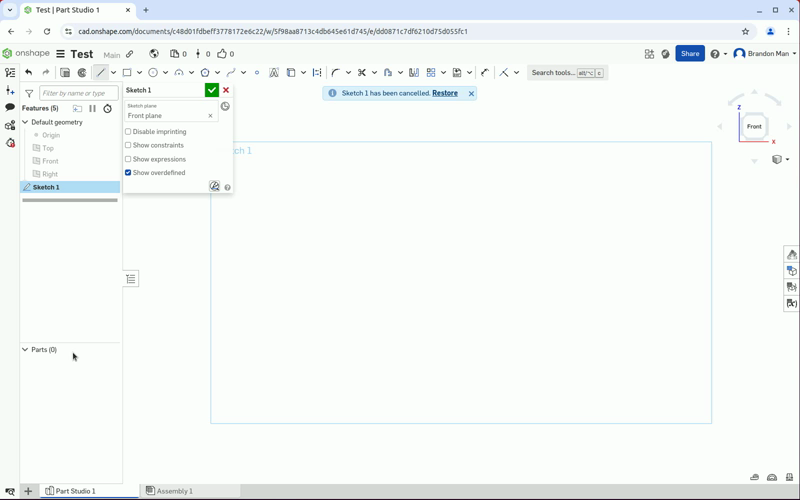
mouse_move(368, 386)
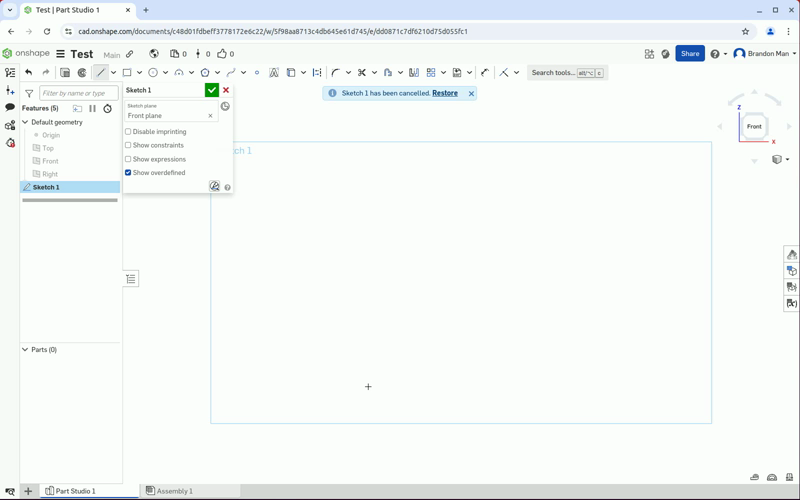
click(368, 386)
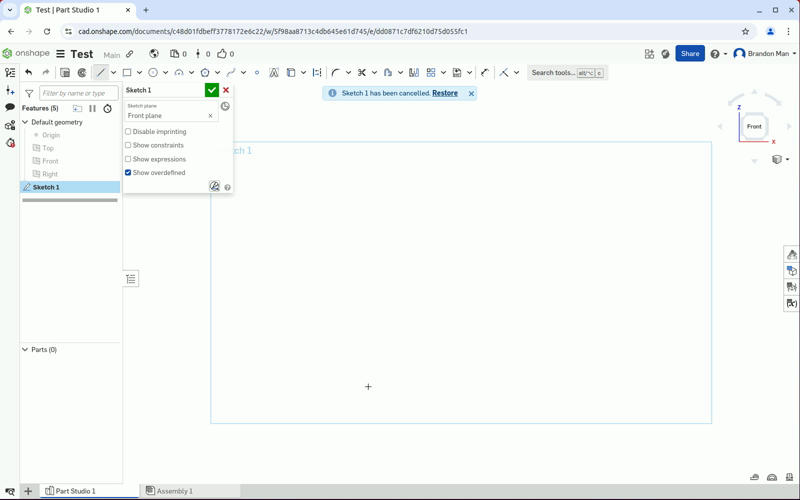
key_up(shift)
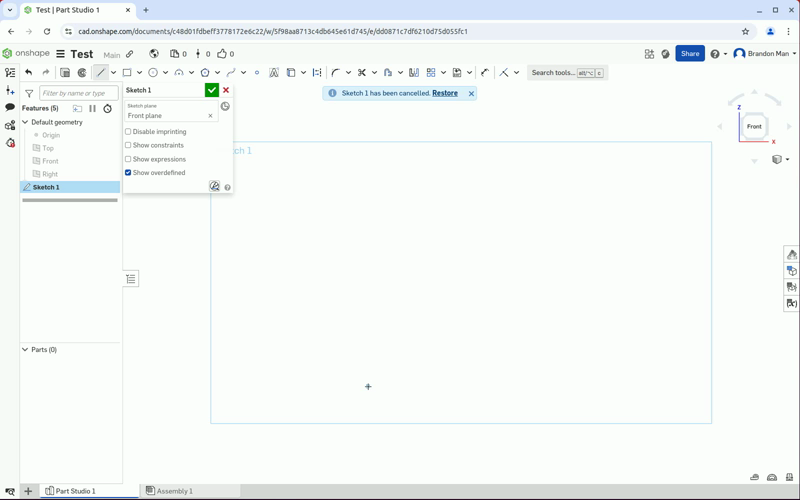
key_down(shift)
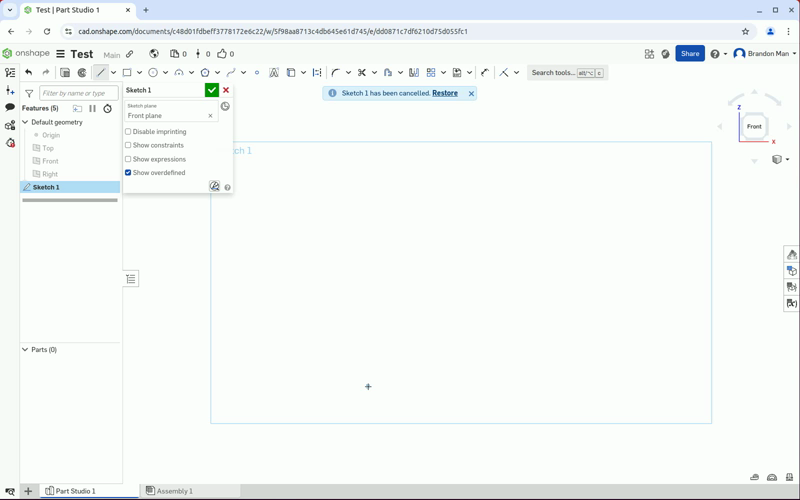
mouse_move(453, 386)
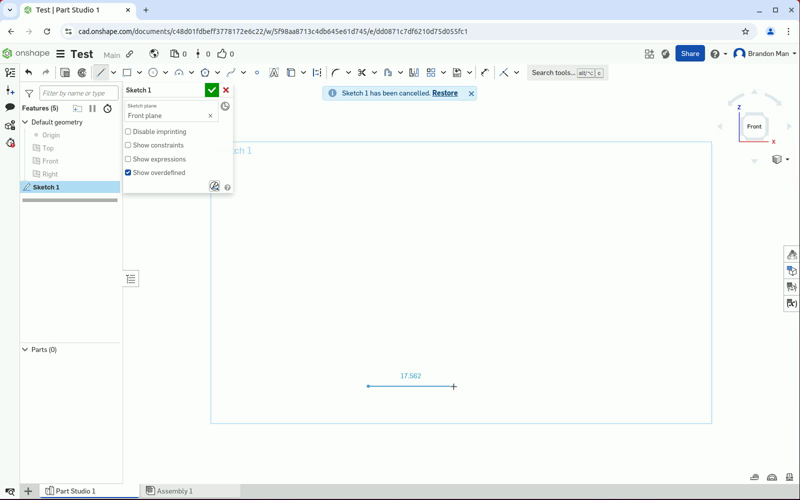
click(453, 386)
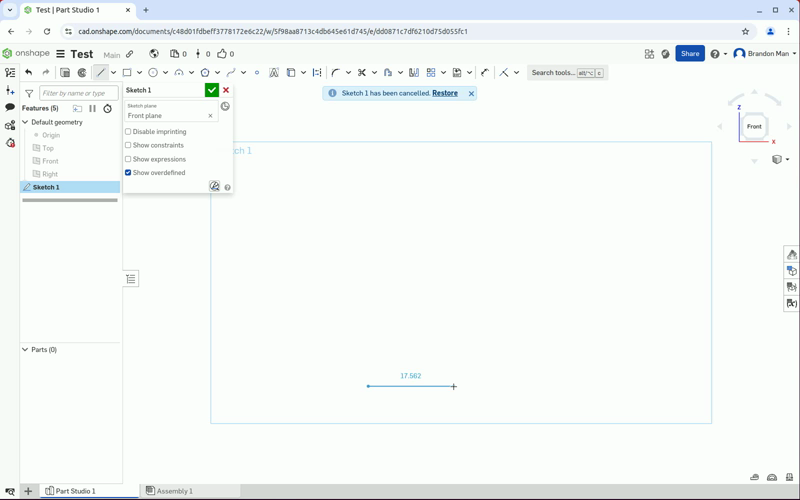
key_up(shift)
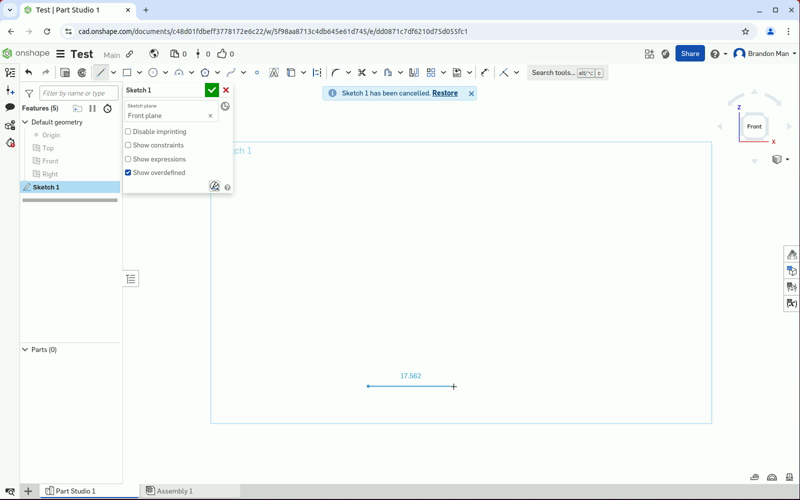
key_down(shift)
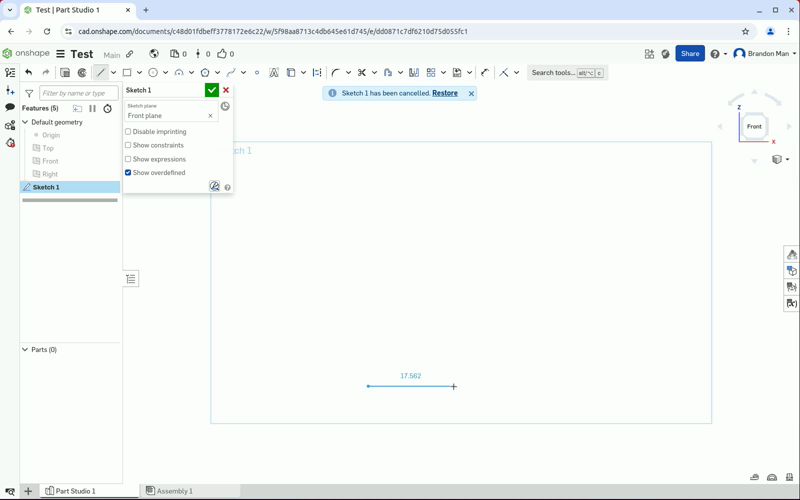
mouse_move(483, 386)
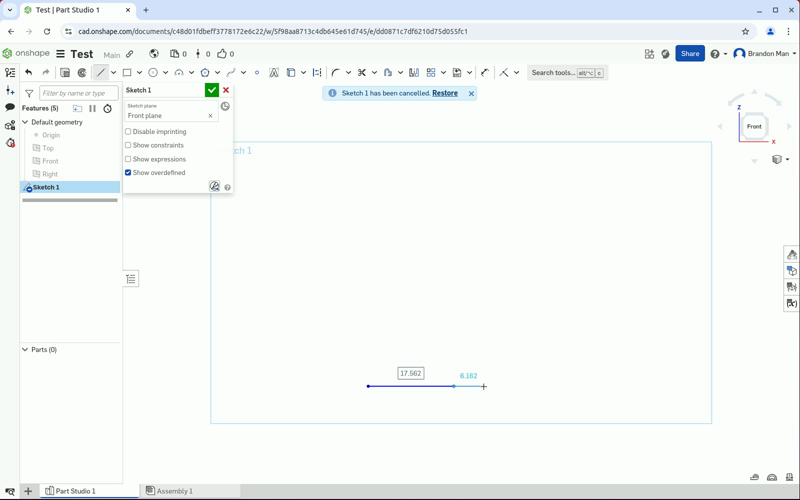
mouse_move(453, 342)
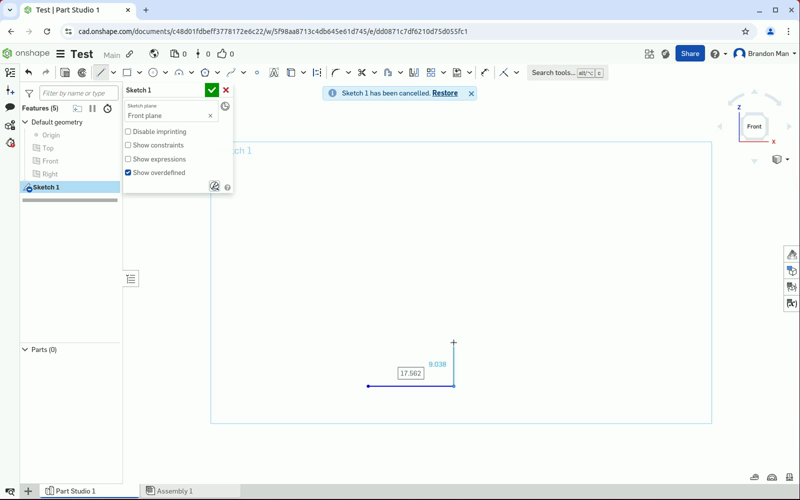
click(453, 342)
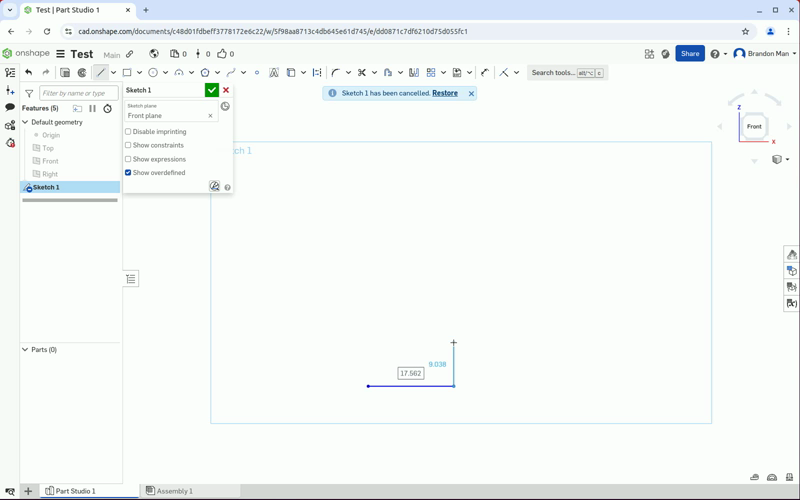
key_up(shift)
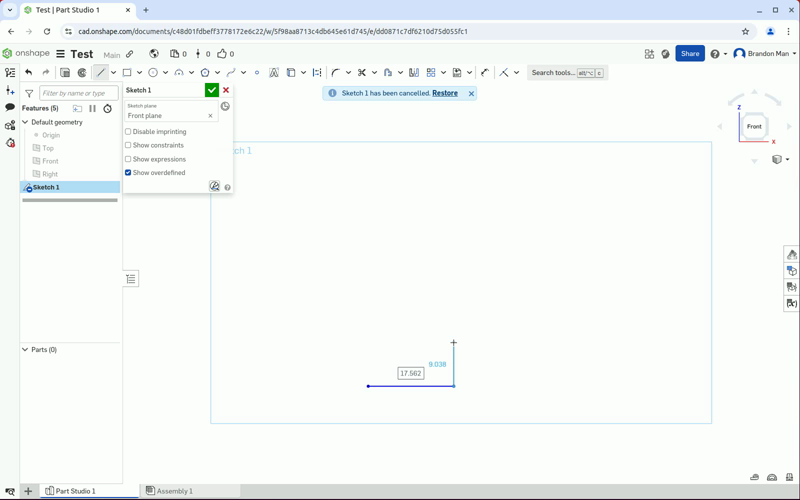
key(esc)
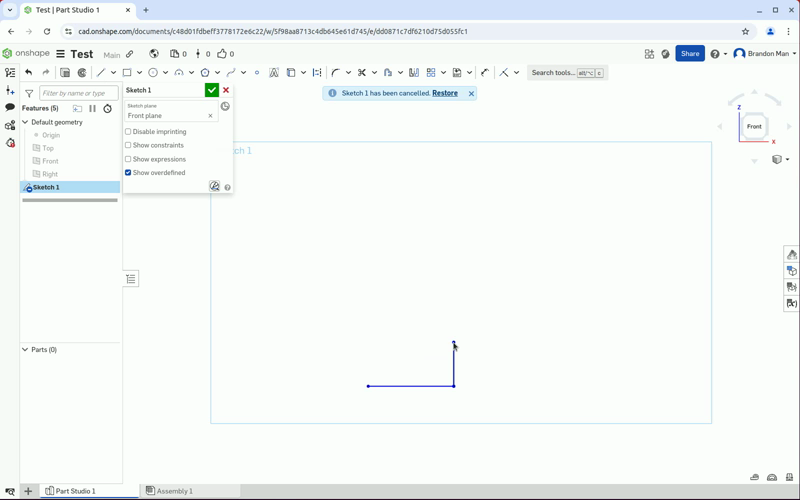
key(a)
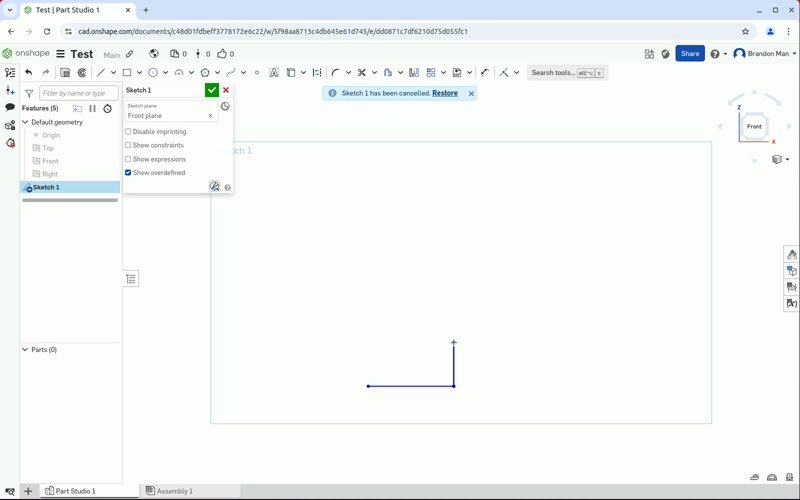
mouse_move(453, 342)
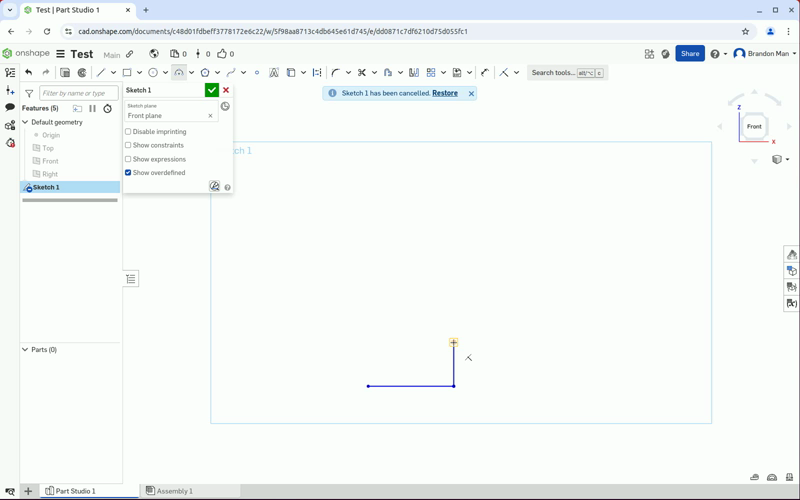
click(453, 342)
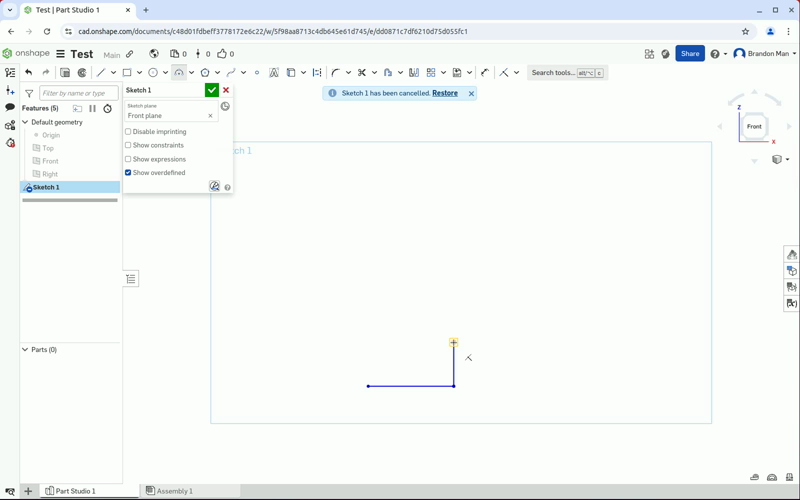
key_down(shift)
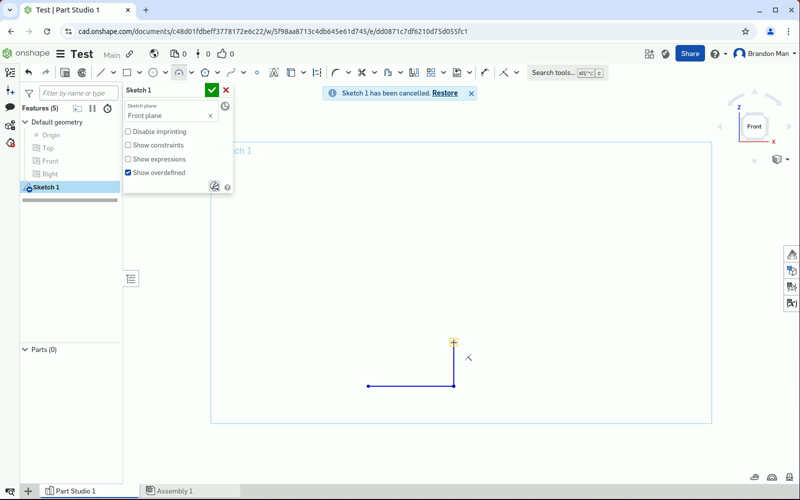
mouse_move(453, 224)
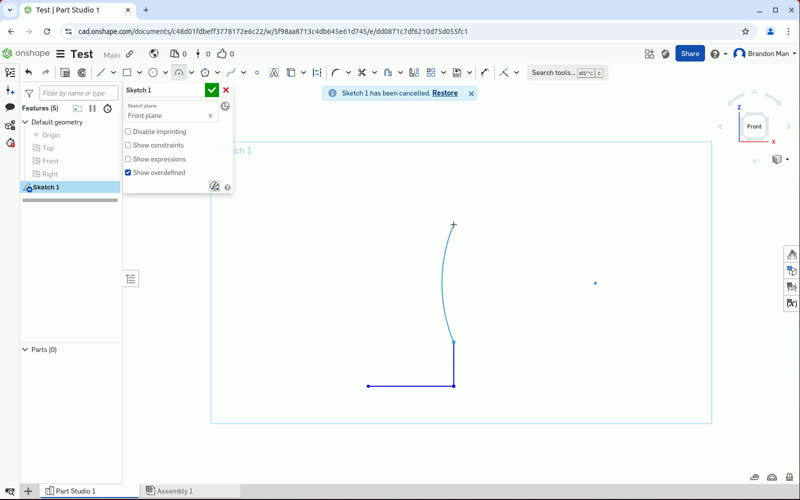
click(453, 224)
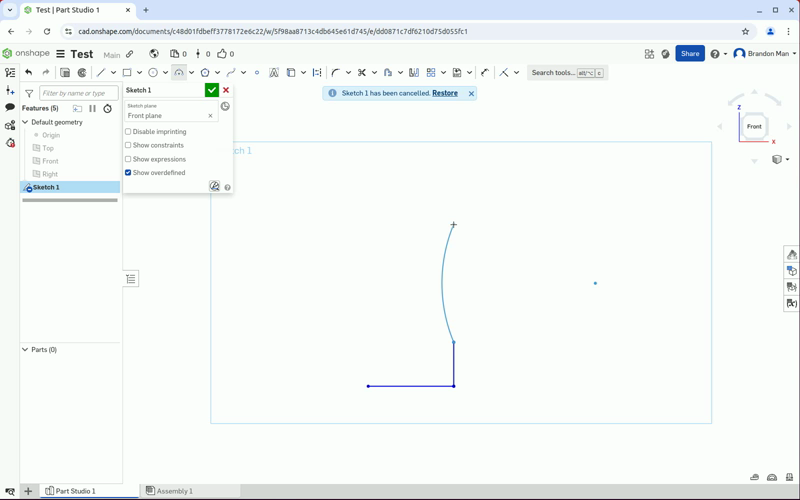
mouse_move(402, 283)
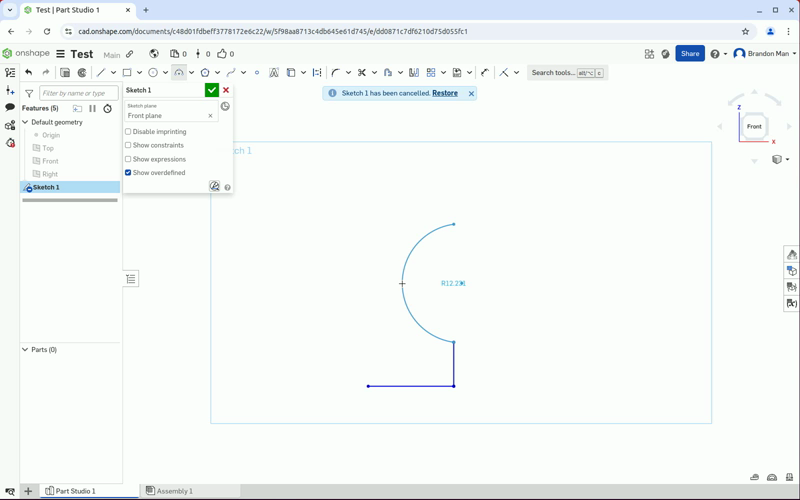
click(402, 283)
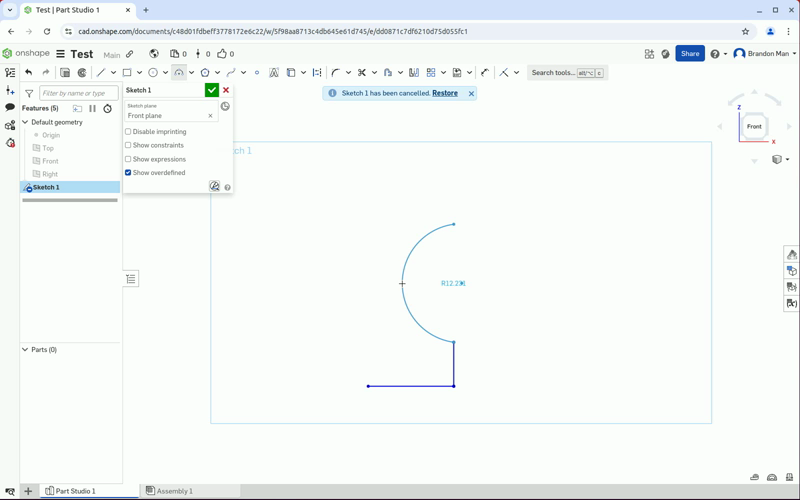
key_up(shift)
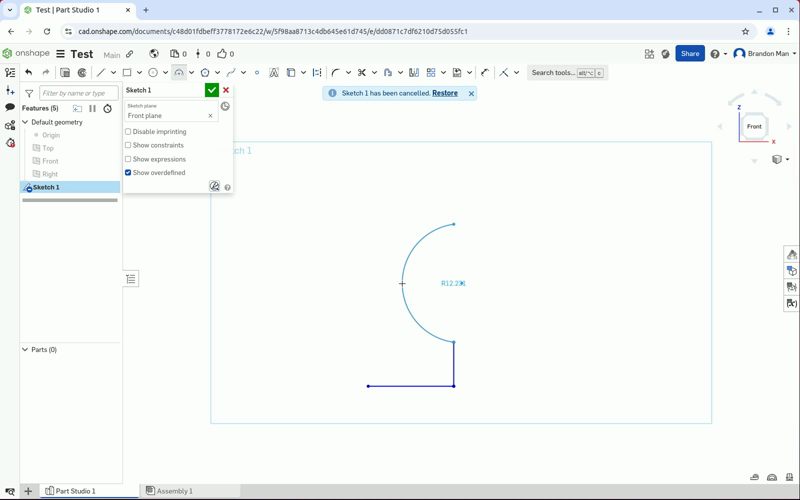
key(esc)
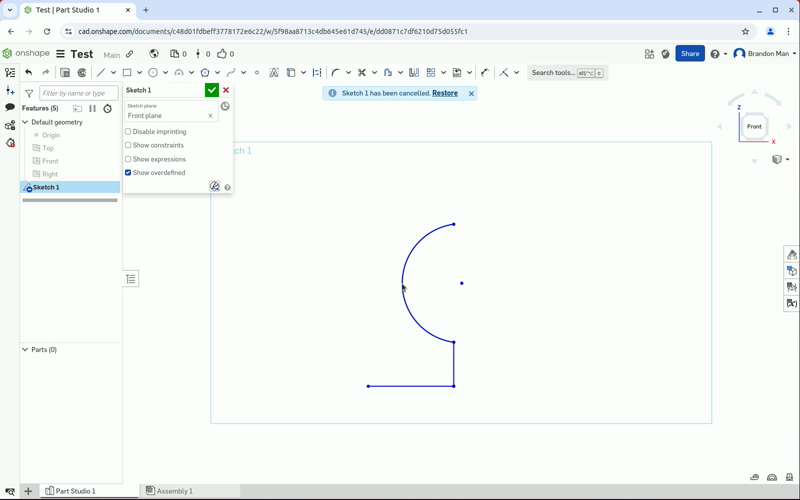
key(l)
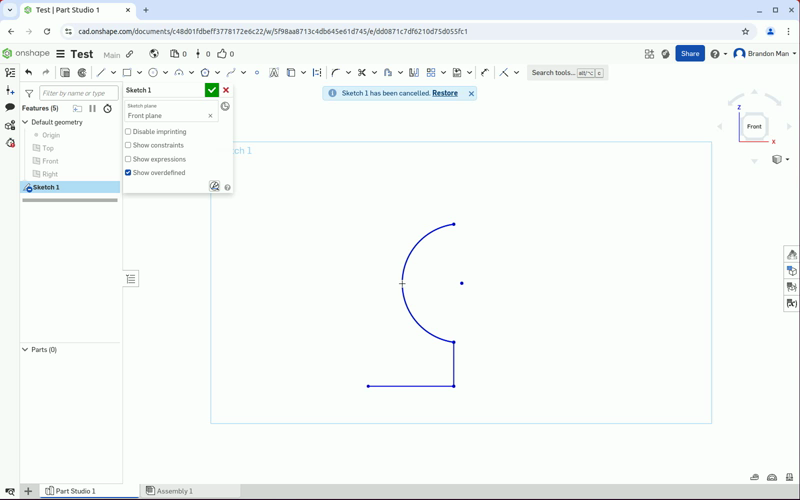
mouse_move(453, 224)
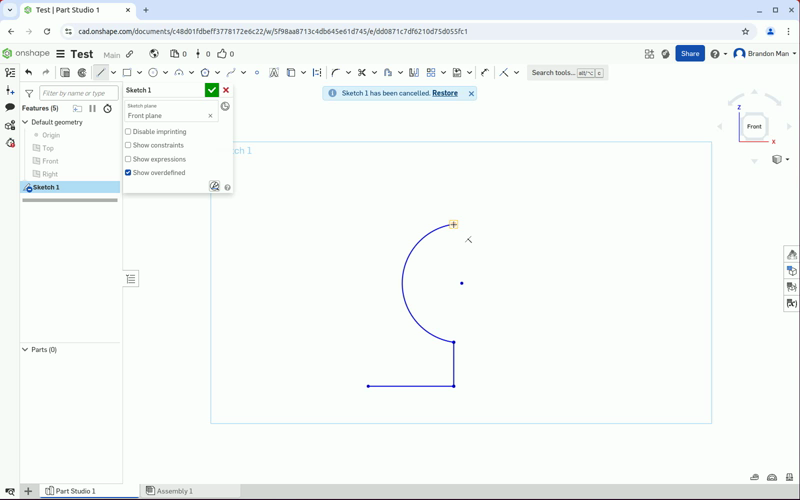
click(453, 224)
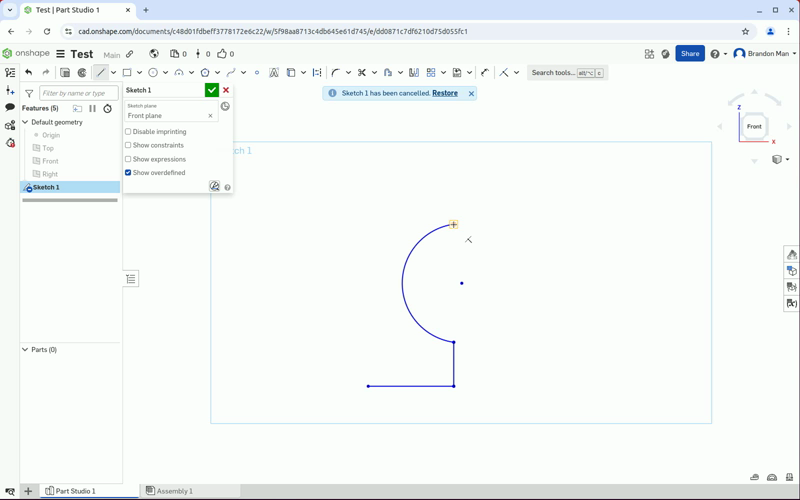
key_down(shift)
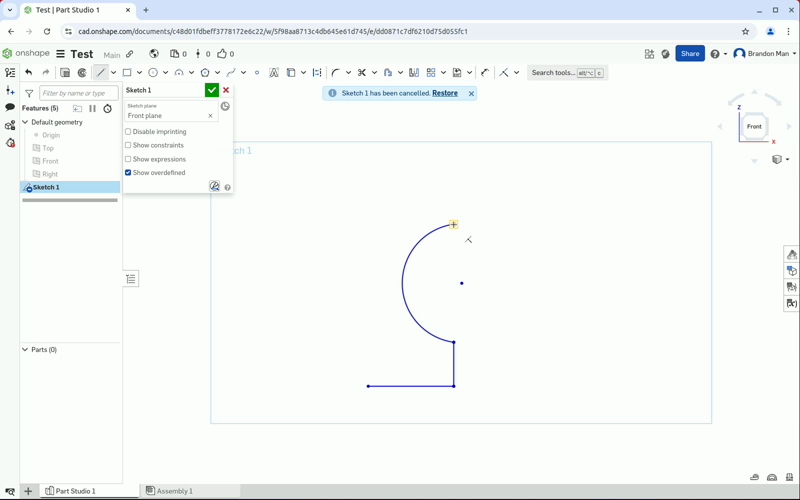
mouse_move(483, 224)
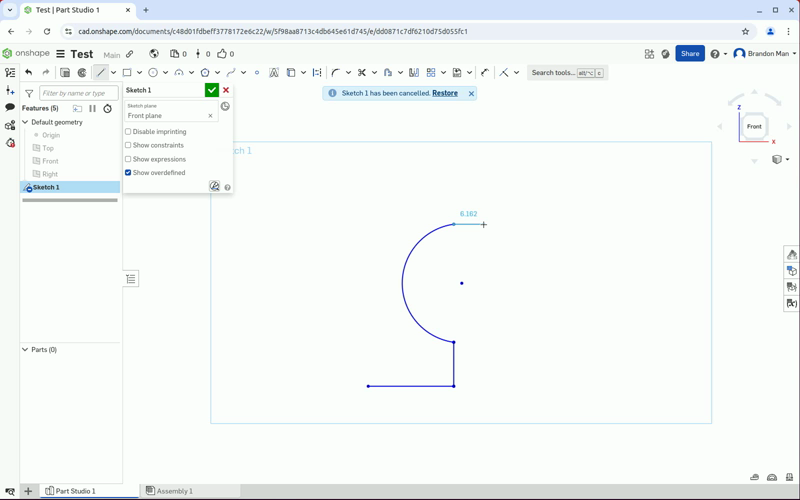
mouse_move(453, 205)
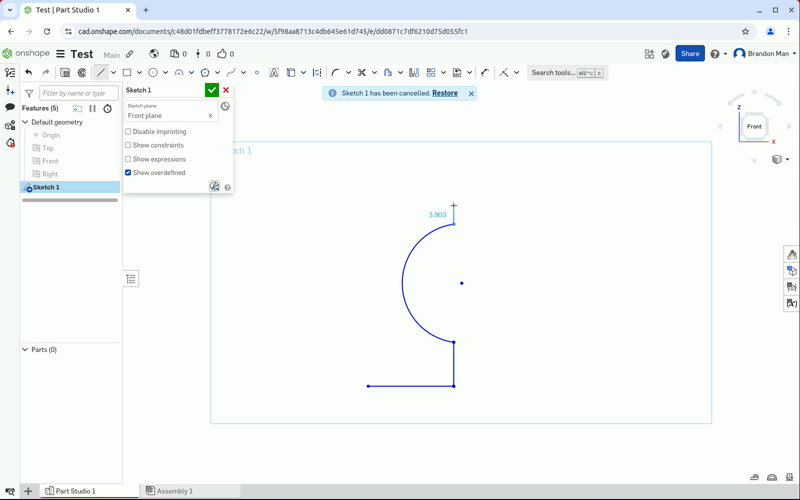
click(453, 205)
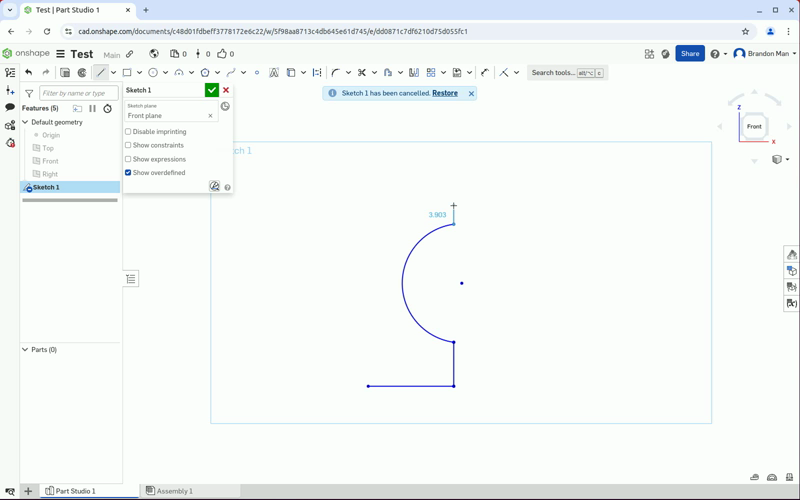
key_up(shift)
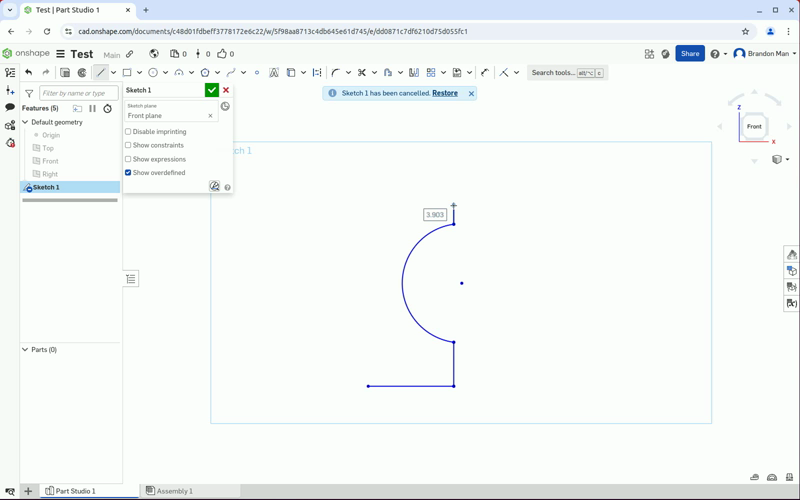
key_down(shift)
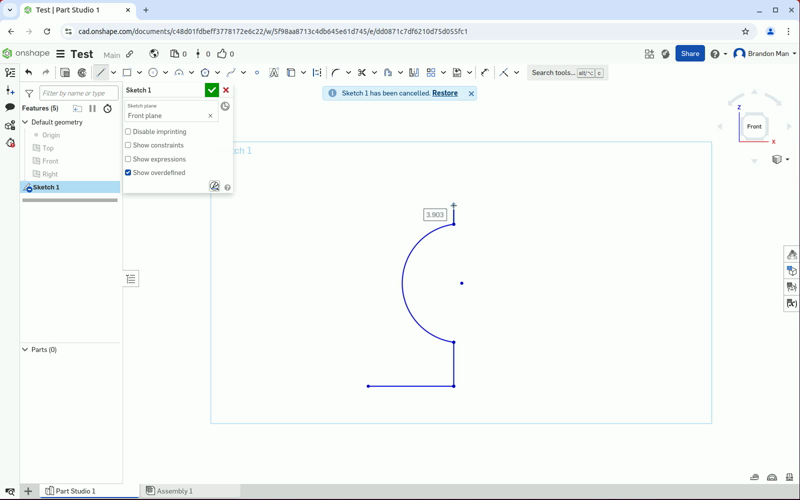
mouse_move(368, 205)
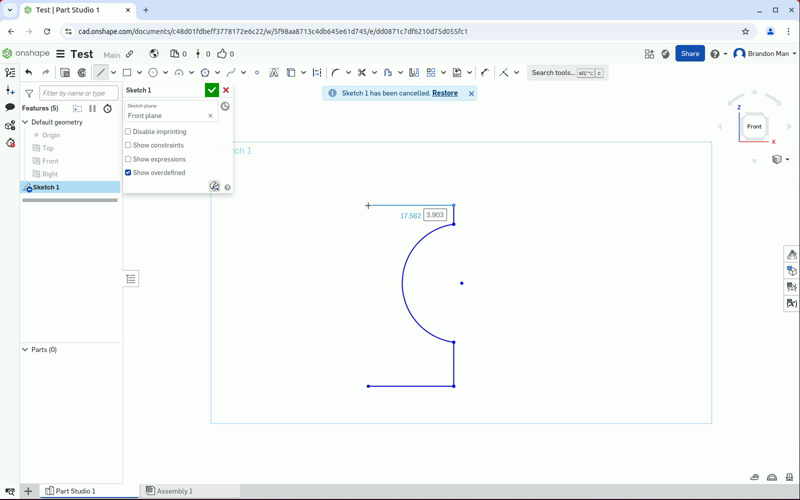
click(368, 205)
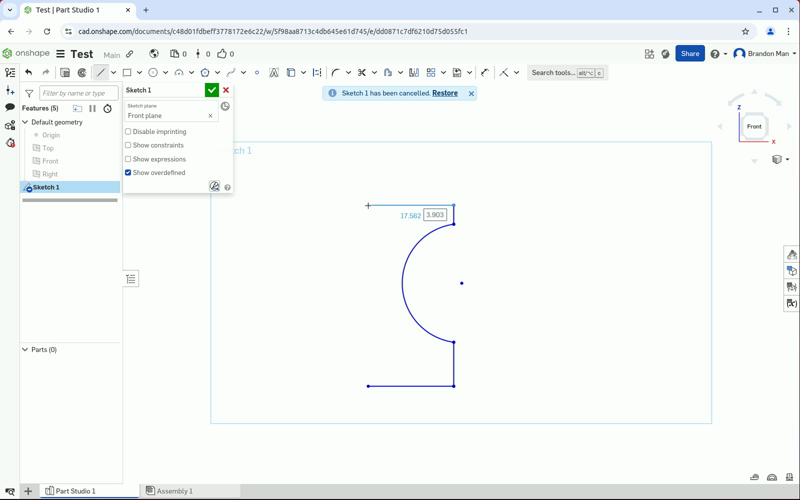
key_up(shift)
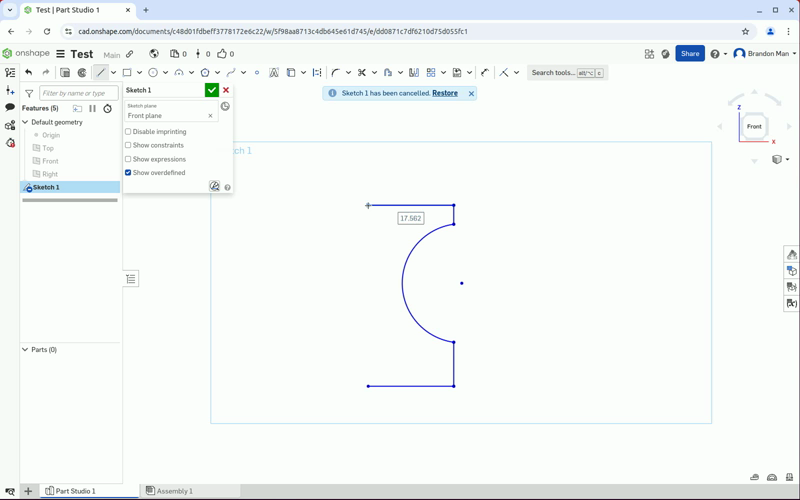
key_down(shift)
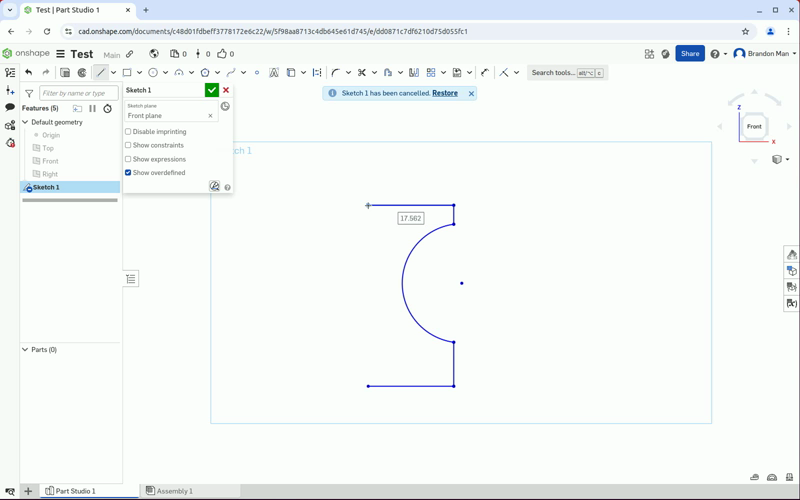
mouse_move(368, 386)
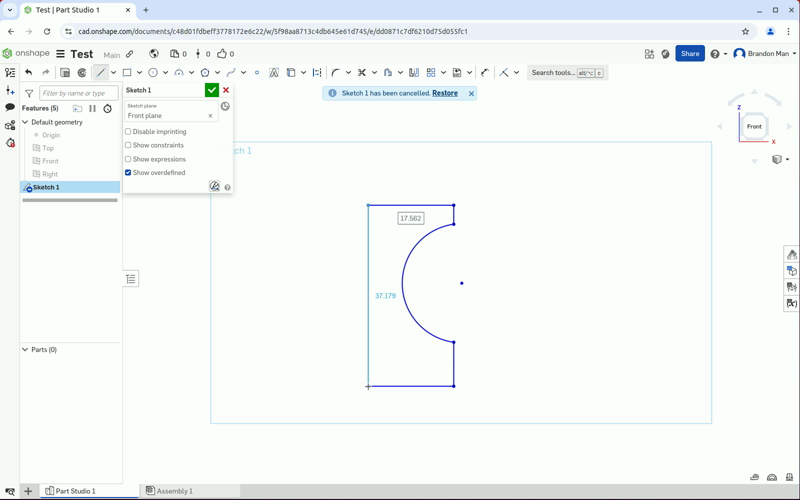
key_up(shift)
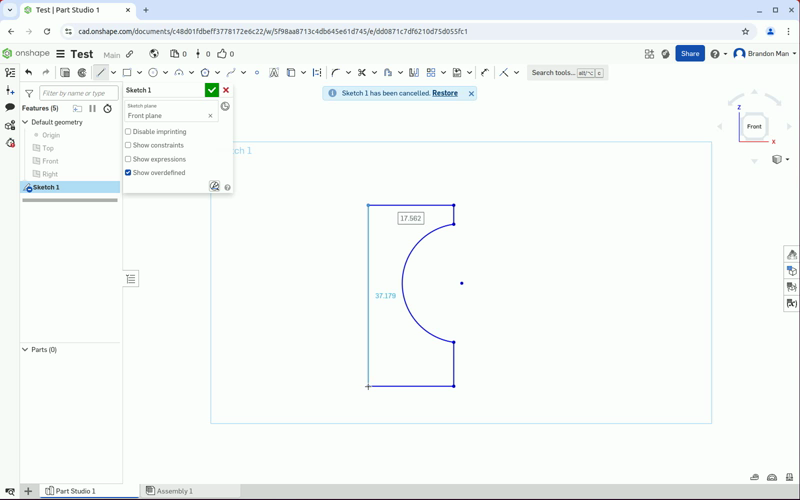
click(368, 386)
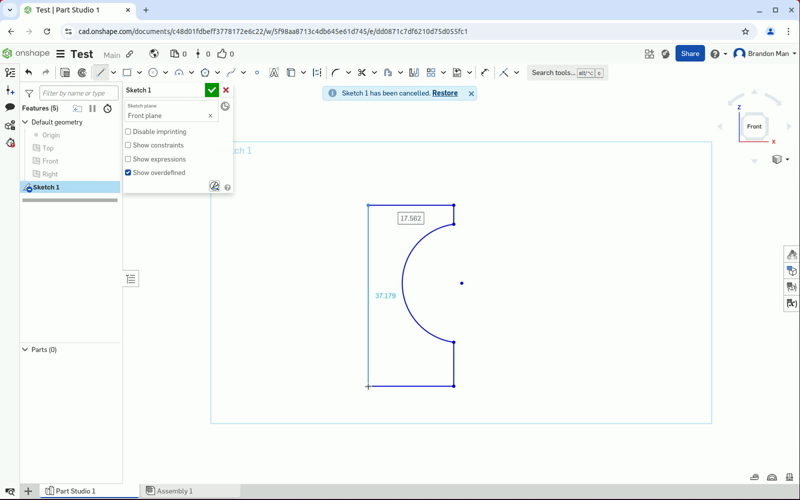
key(esc)
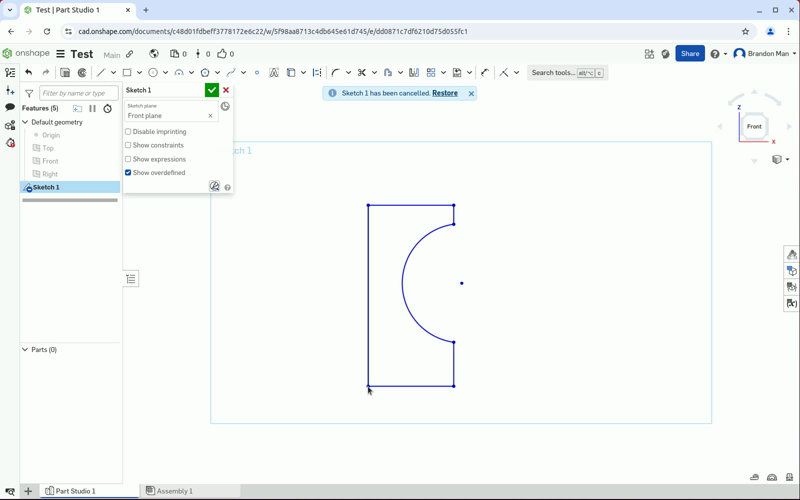
mouse_move(404, 232)
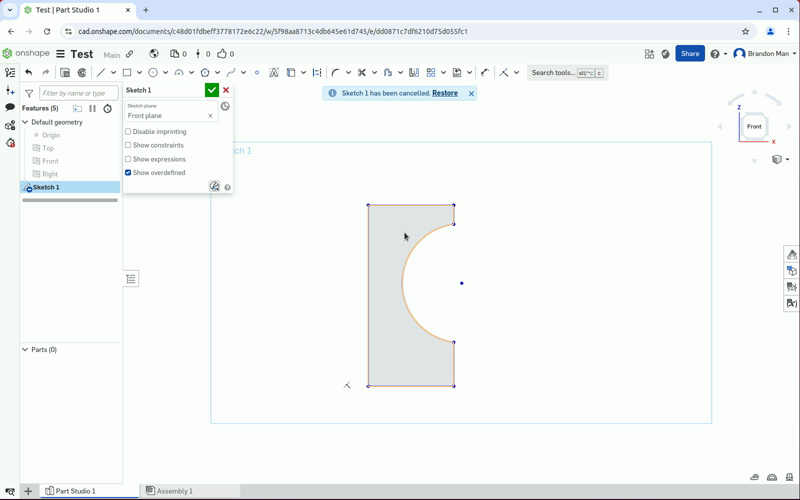
click(404, 232)
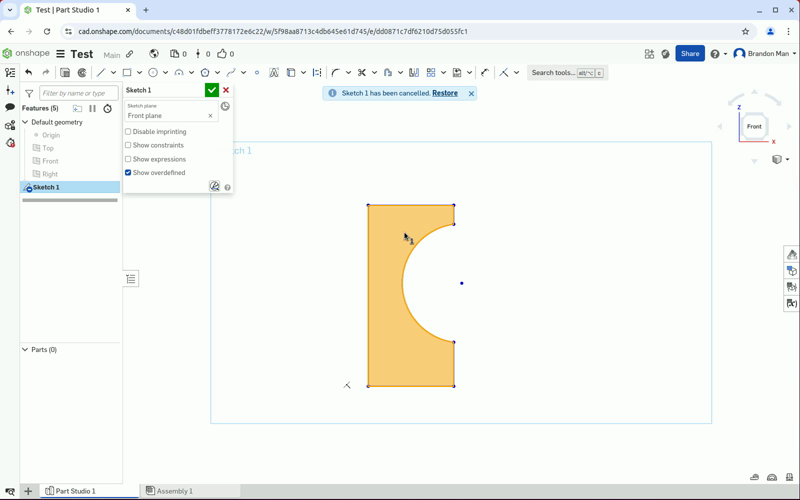
mouse_move(73, 352)
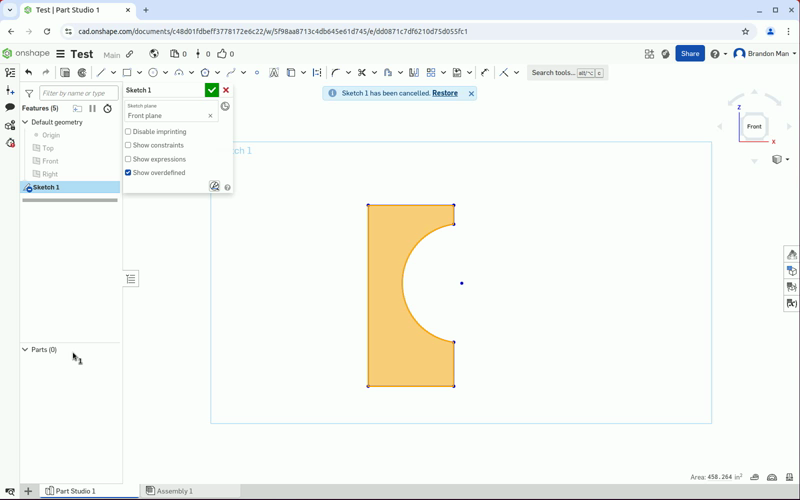
key(shift+y)
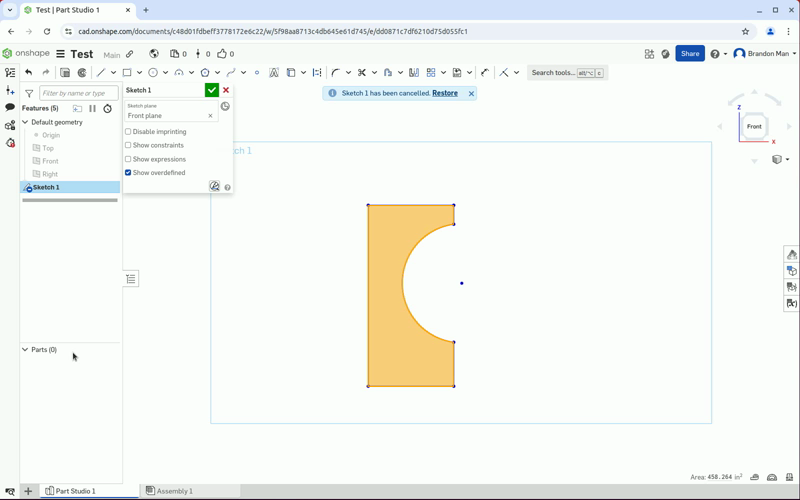
key(shift+e)
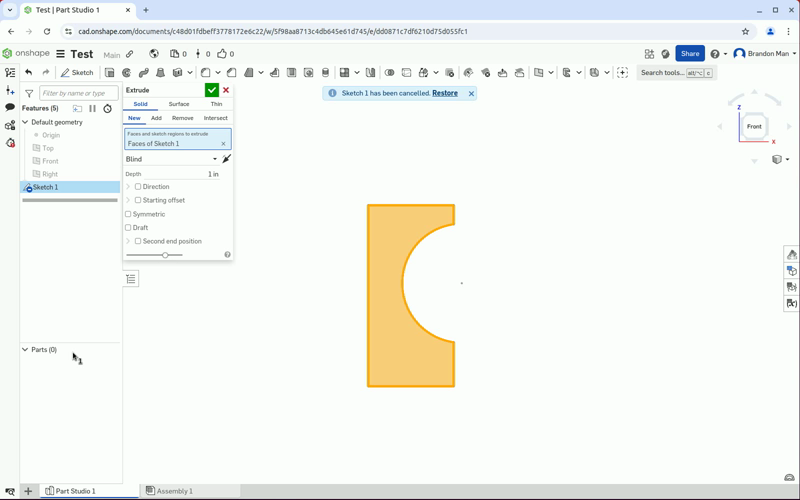
mouse_move(143, 106)
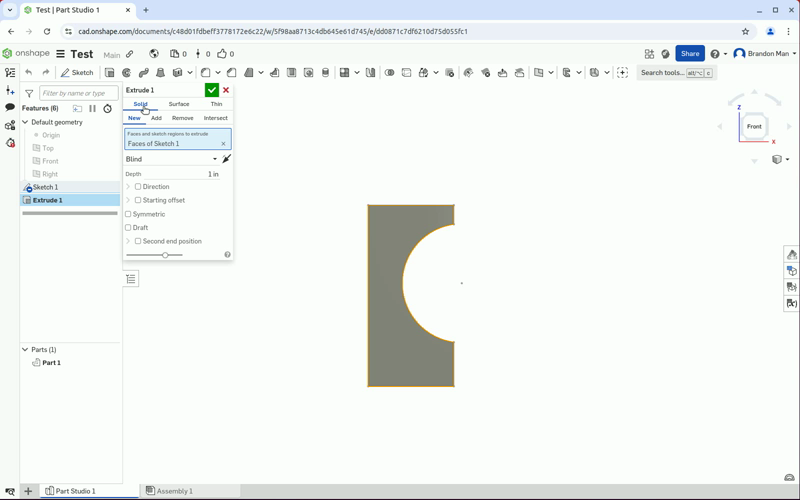
click(143, 106)
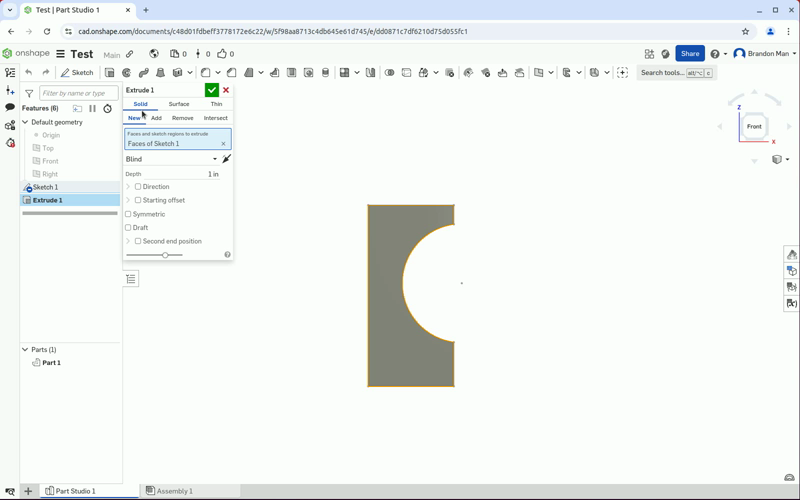
mouse_move(137, 120)
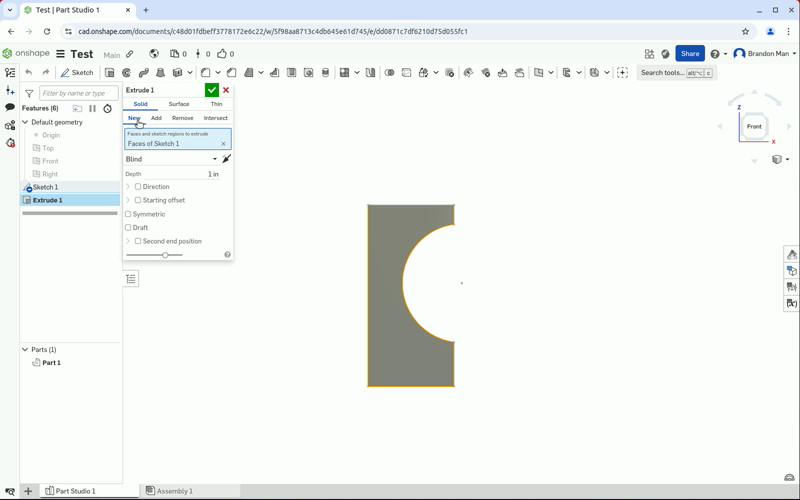
click(137, 120)
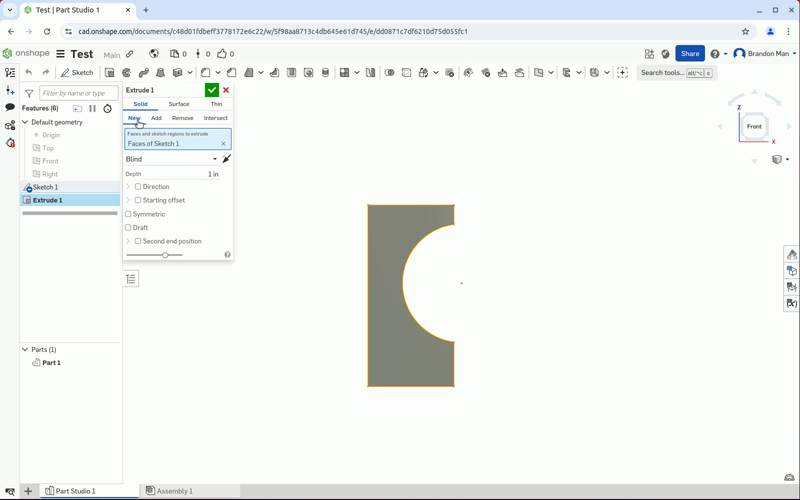
key(tab, 4)
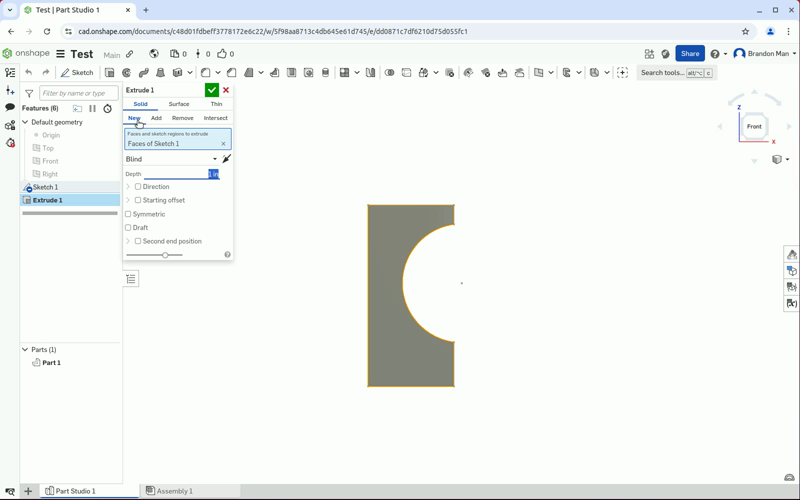
text(30.57)
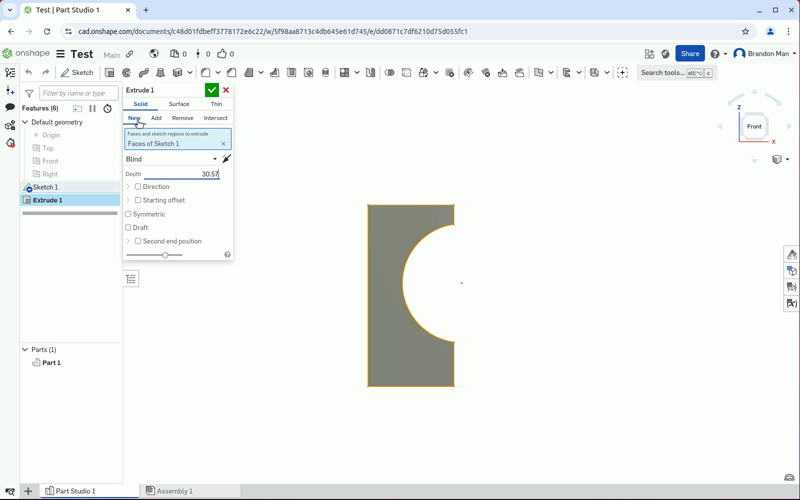
key(enter)
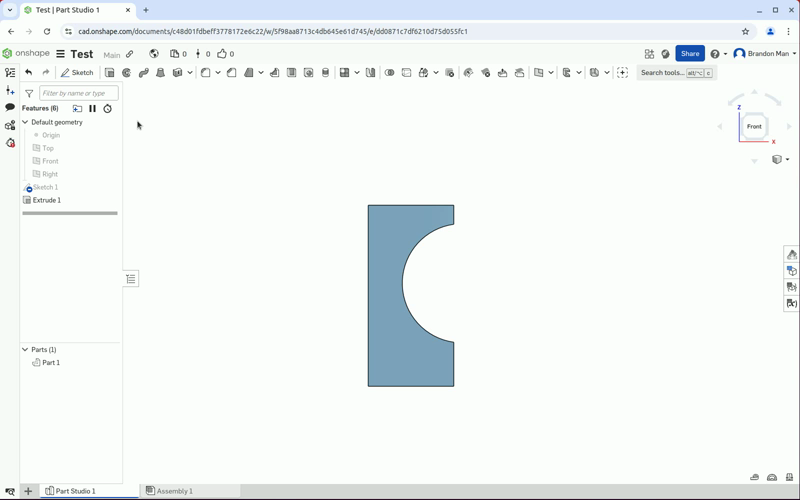
key(shift+h)
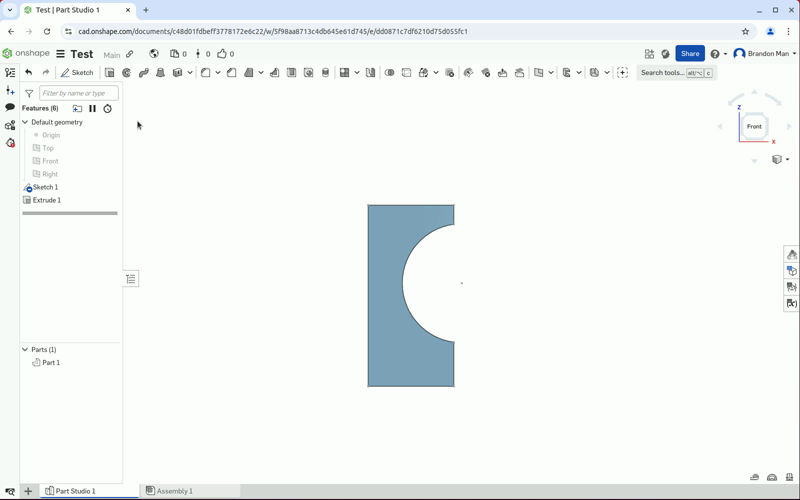
key(shift+h)
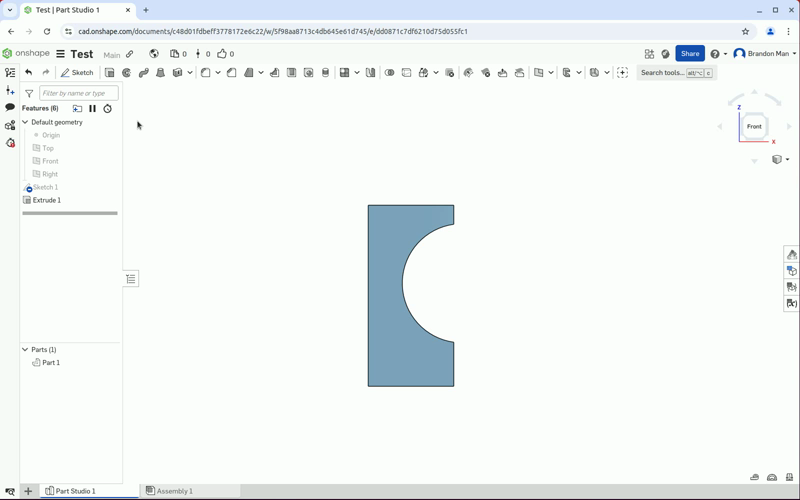
mouse_move(73, 189)
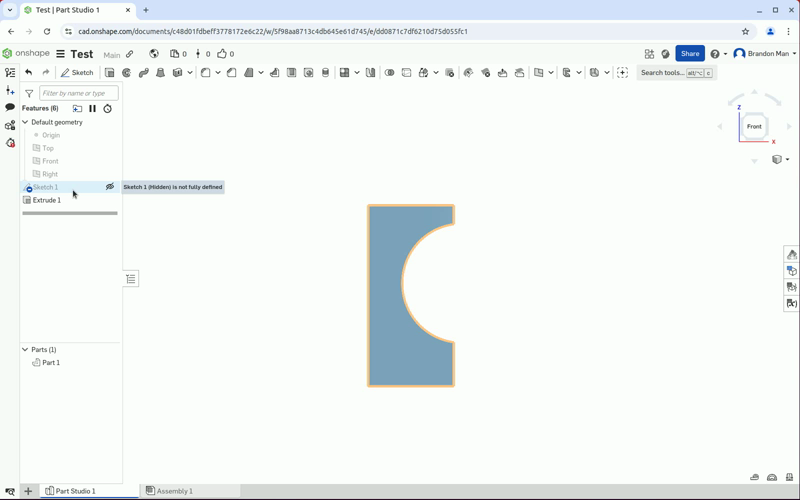
click(73, 189)
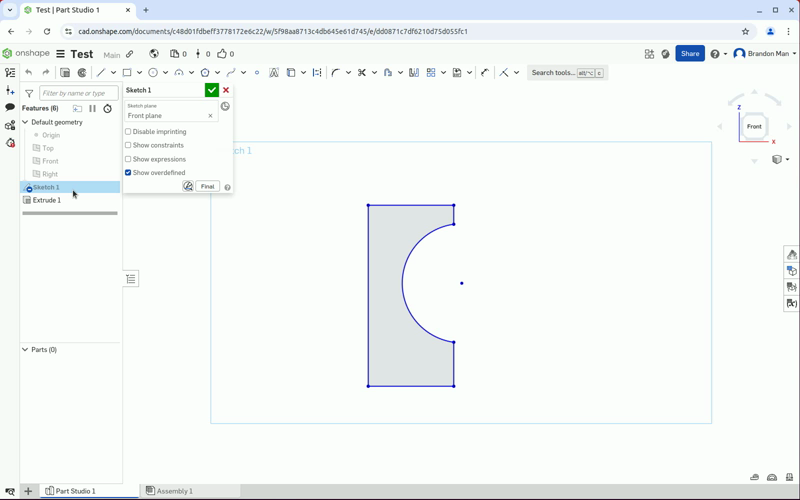
mouse_move(229, 92)
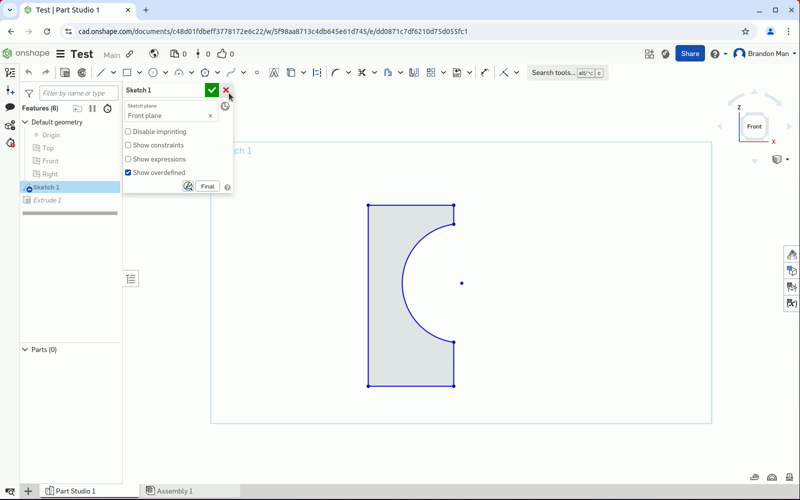
click(229, 92)
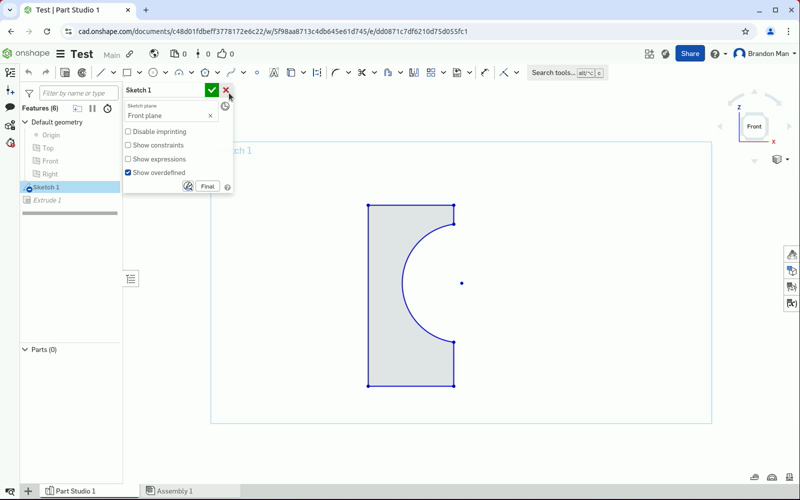
key(shift+s)
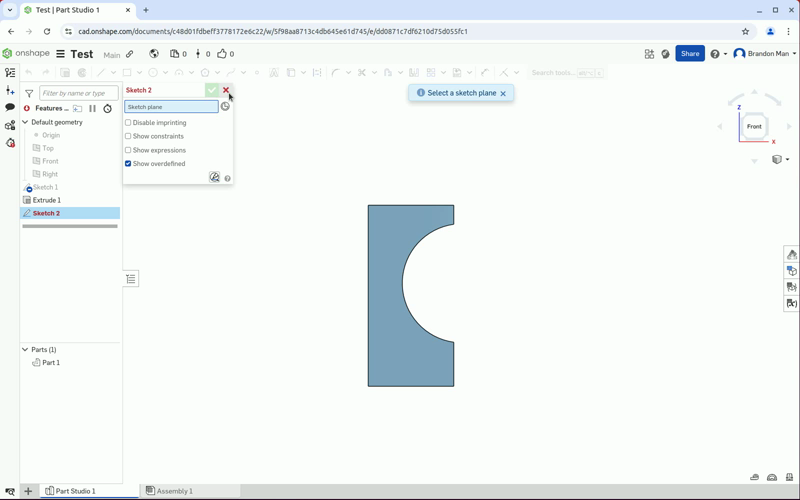
mouse_move(73, 163)
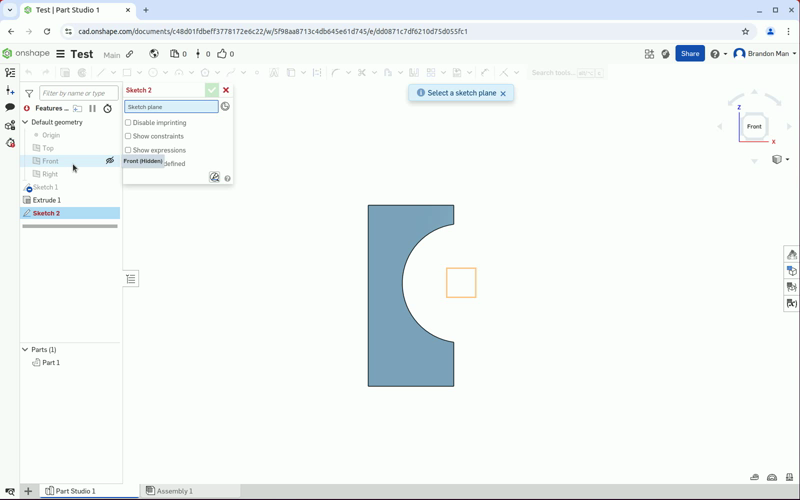
click(73, 163)
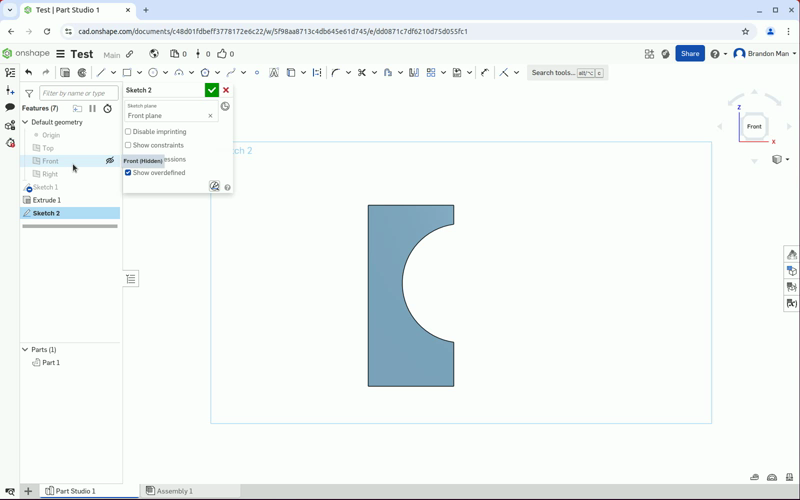
mouse_move(73, 352)
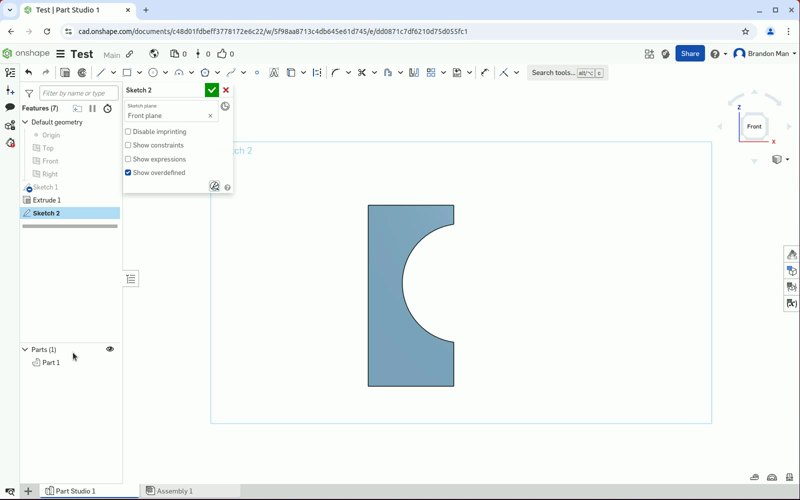
key(y)
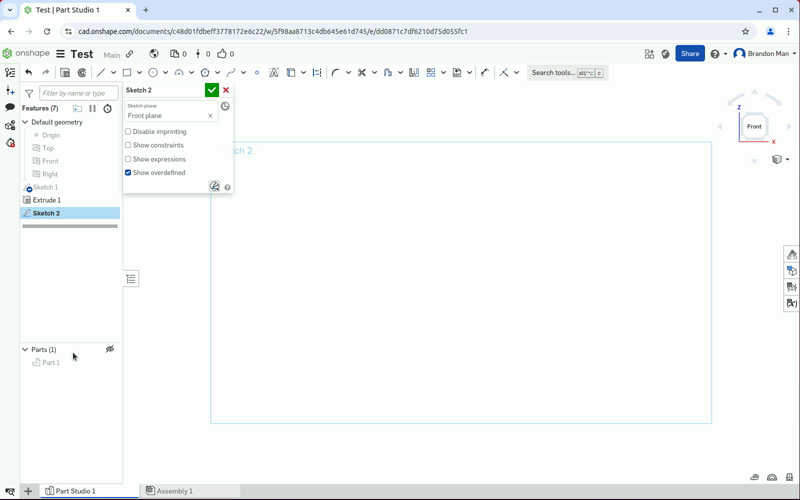
key(a)
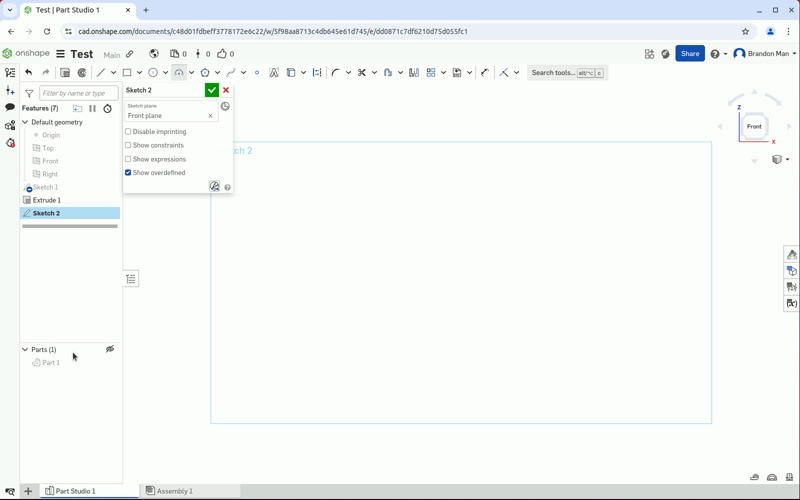
key_down(shift)
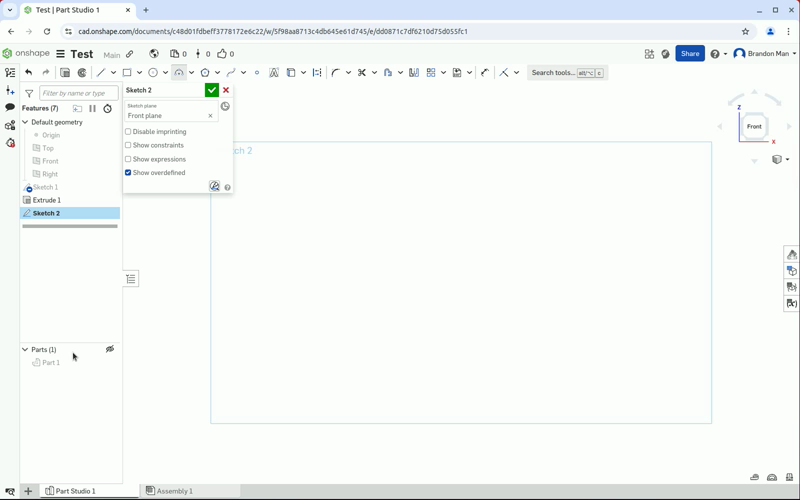
mouse_move(452, 224)
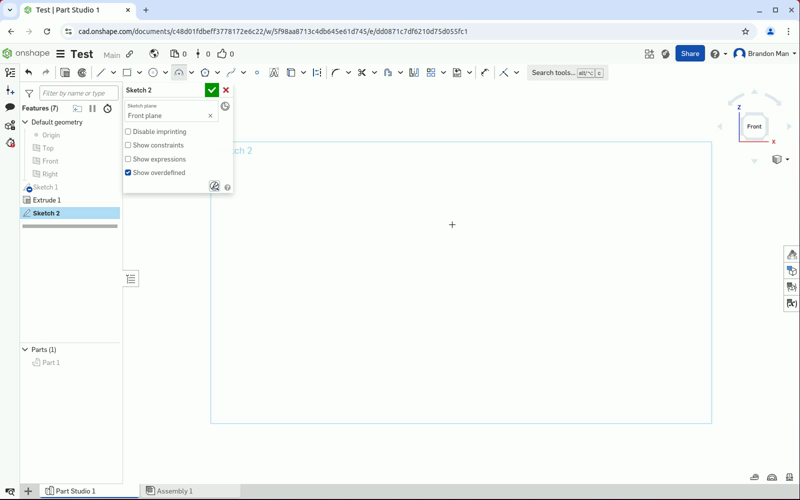
click(452, 224)
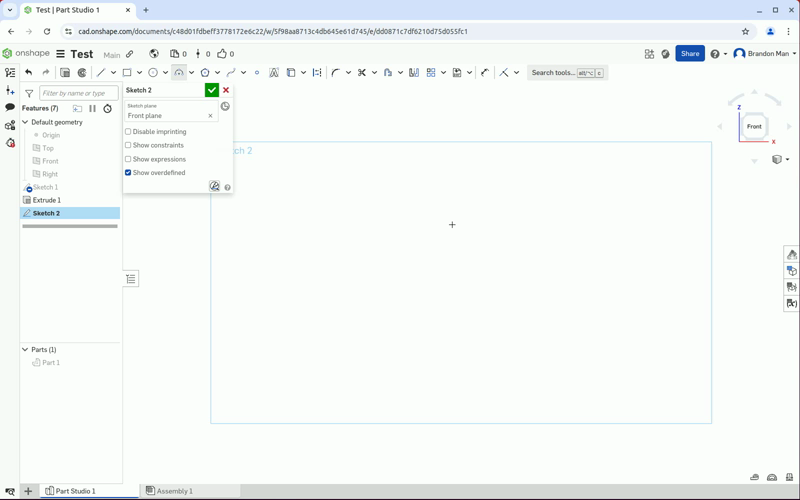
key_up(shift)
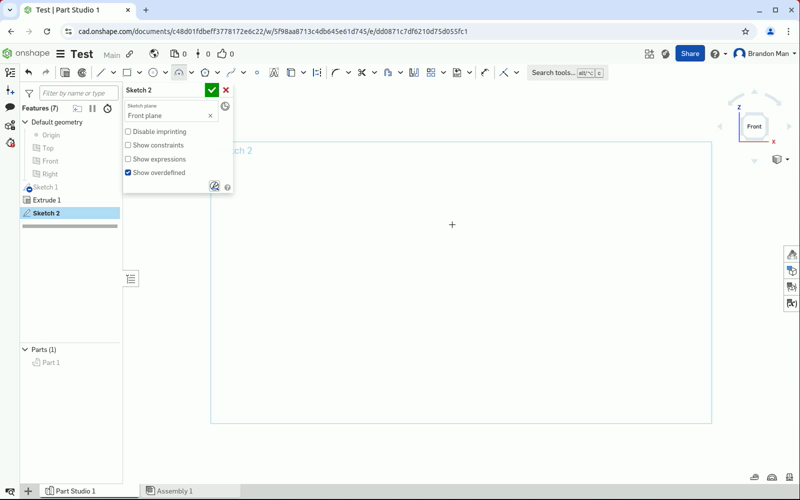
key_down(shift)
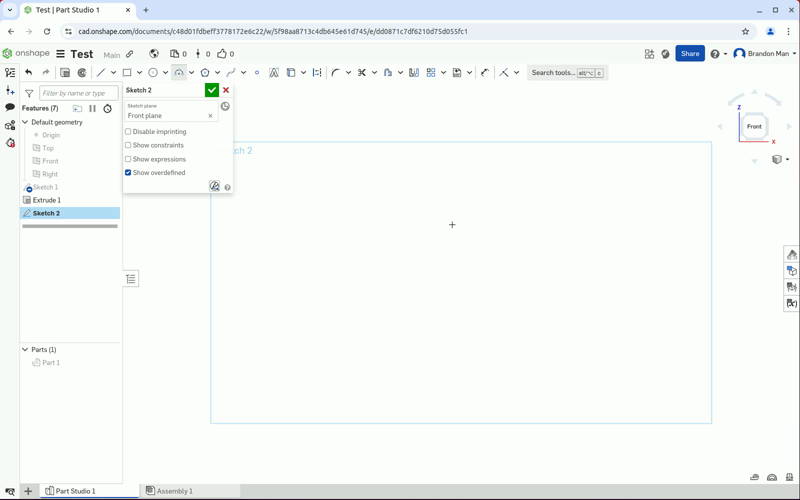
mouse_move(468, 224)
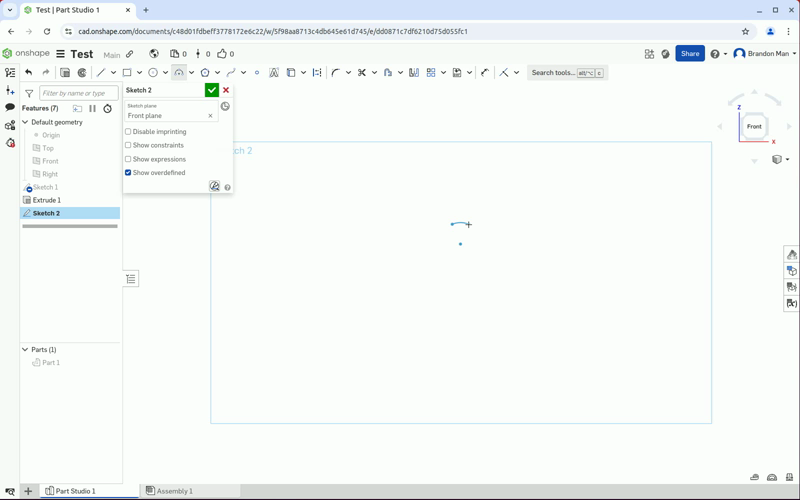
click(468, 224)
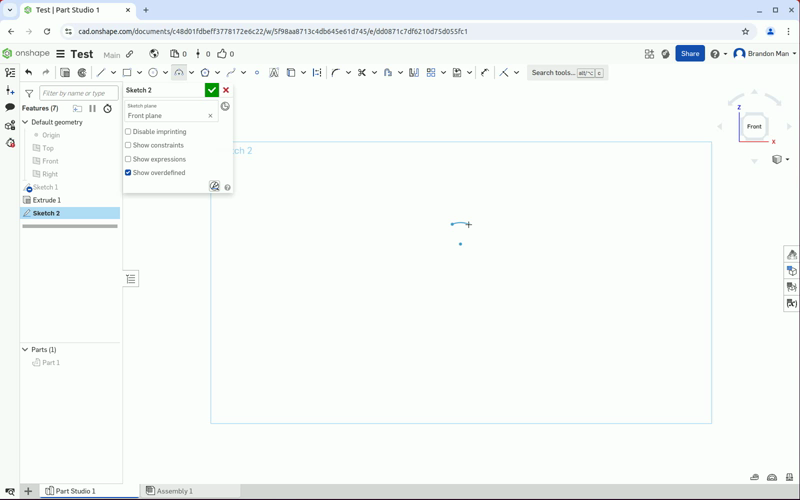
mouse_move(460, 223)
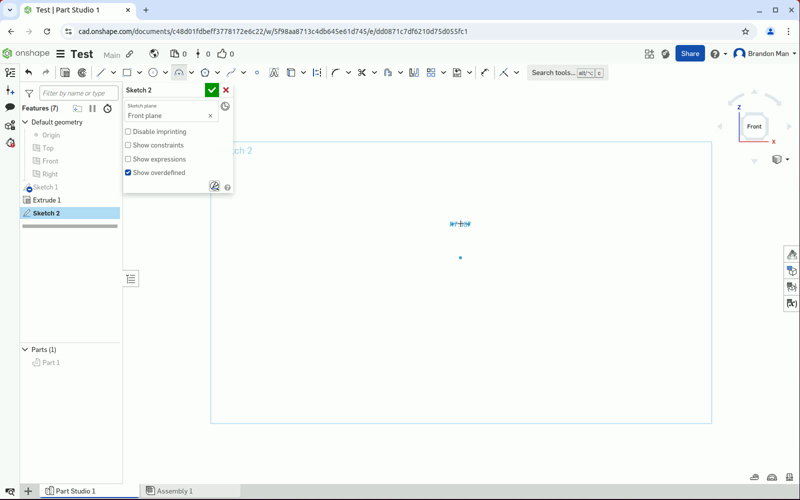
click(460, 223)
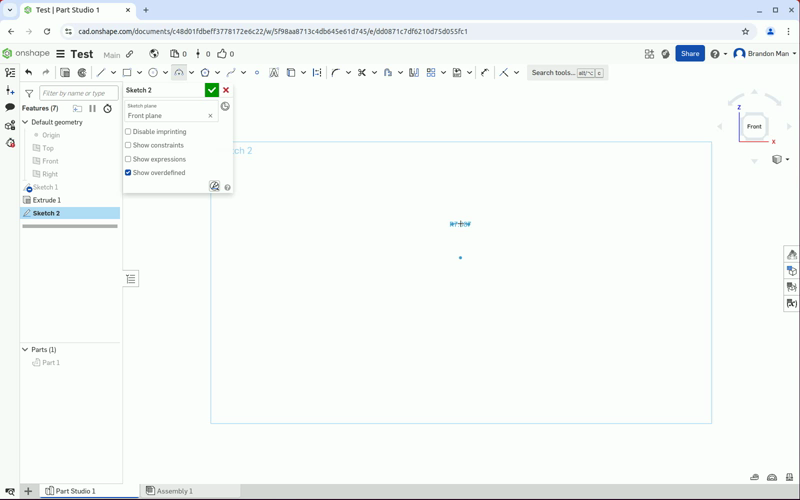
key_up(shift)
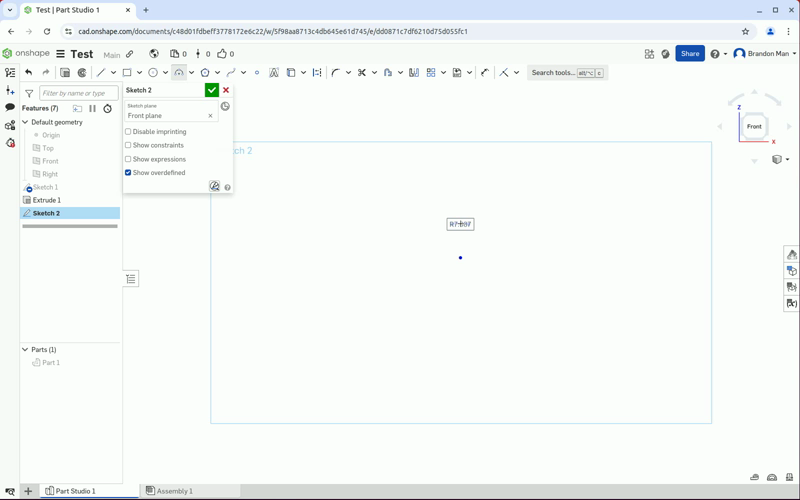
key(esc)
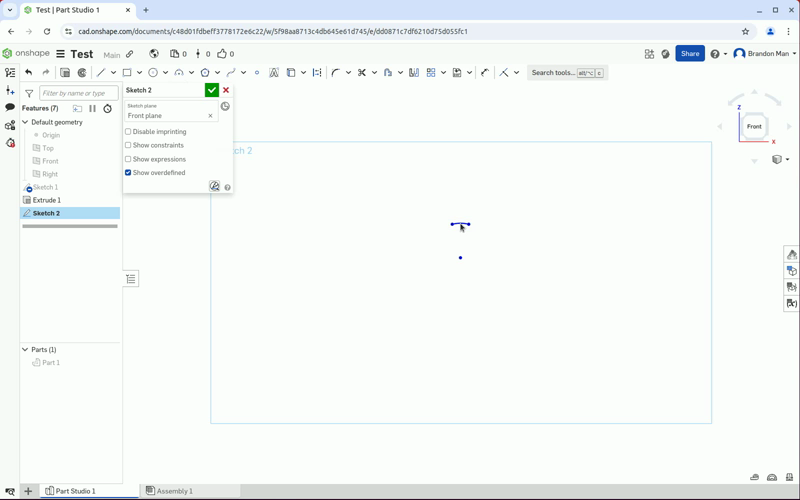
key(l)
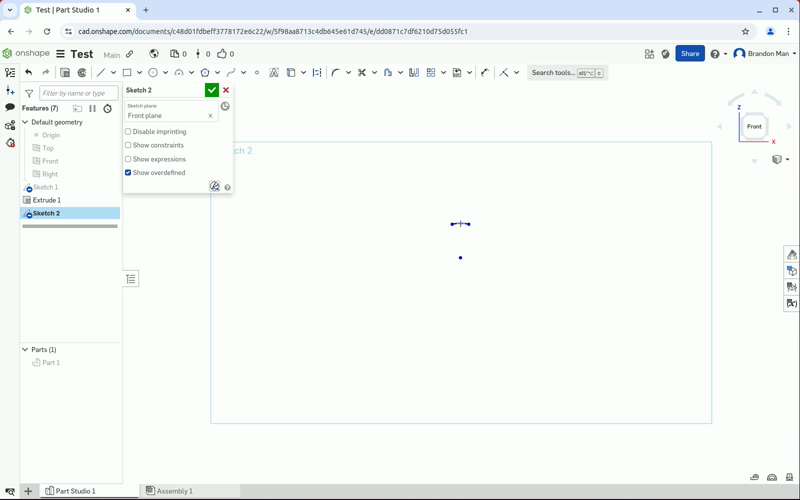
mouse_move(468, 224)
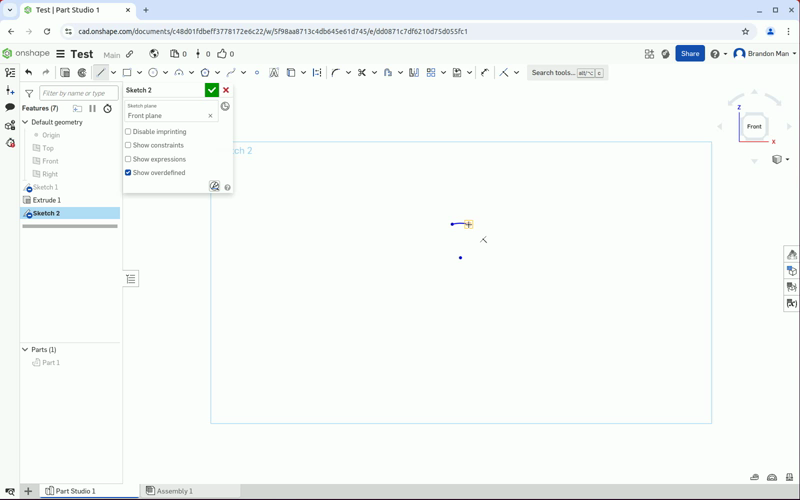
click(468, 224)
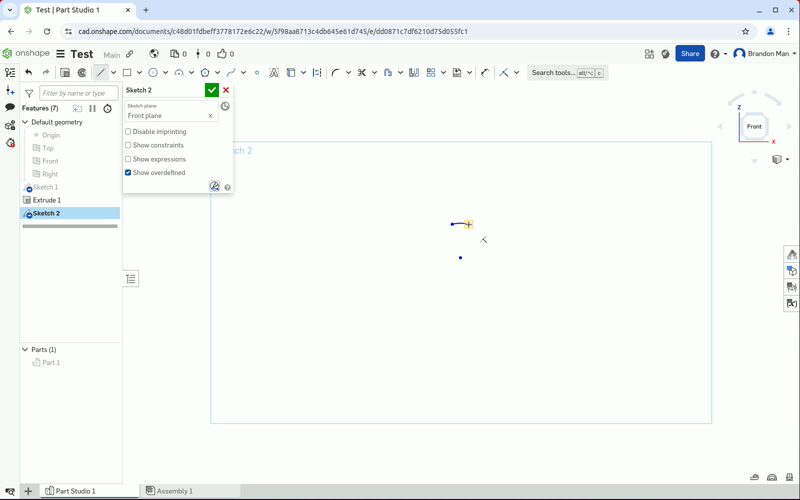
key_down(shift)
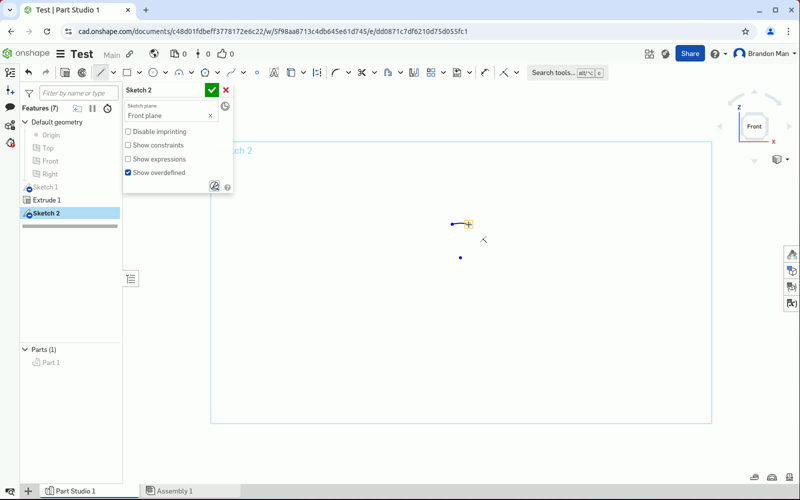
mouse_move(498, 224)
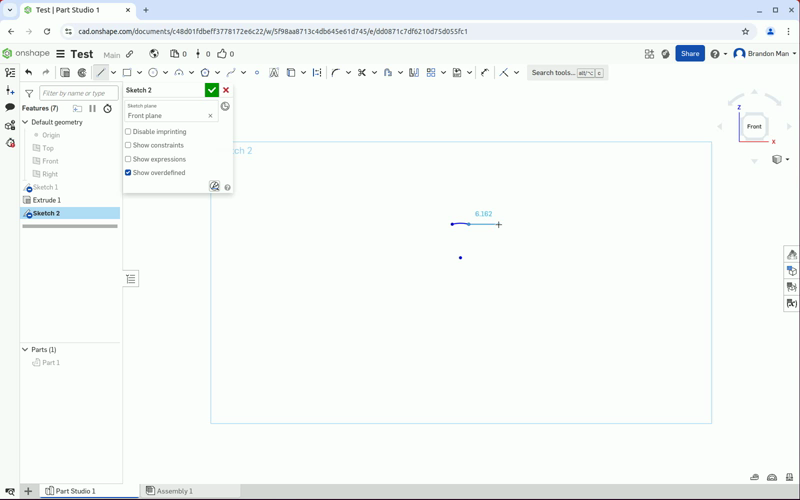
mouse_move(468, 203)
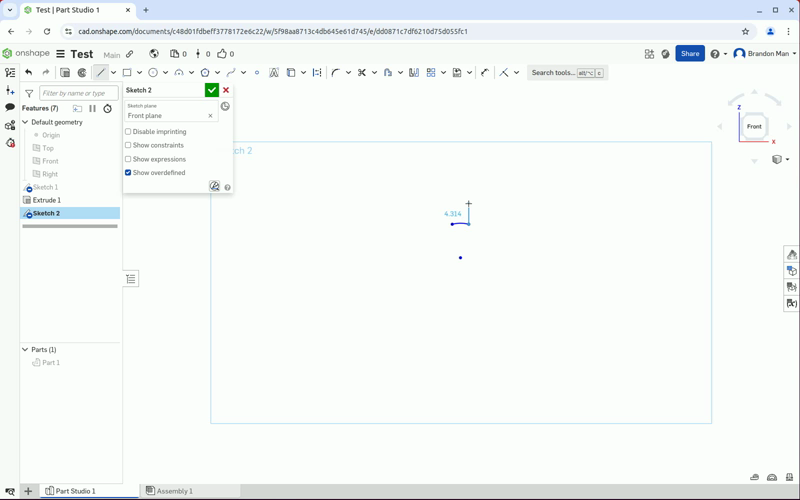
click(468, 203)
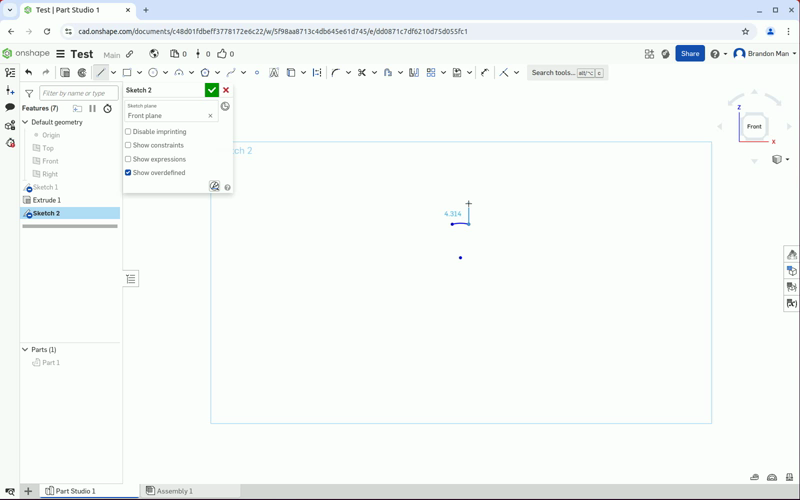
key_up(shift)
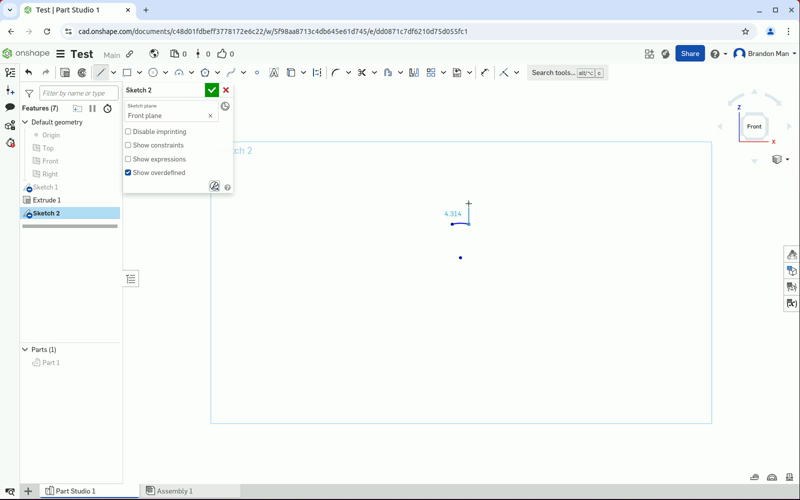
key_down(shift)
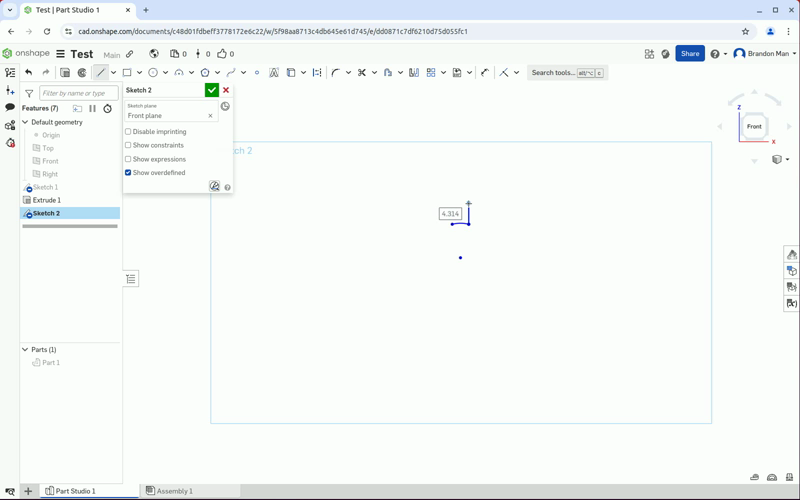
mouse_move(498, 203)
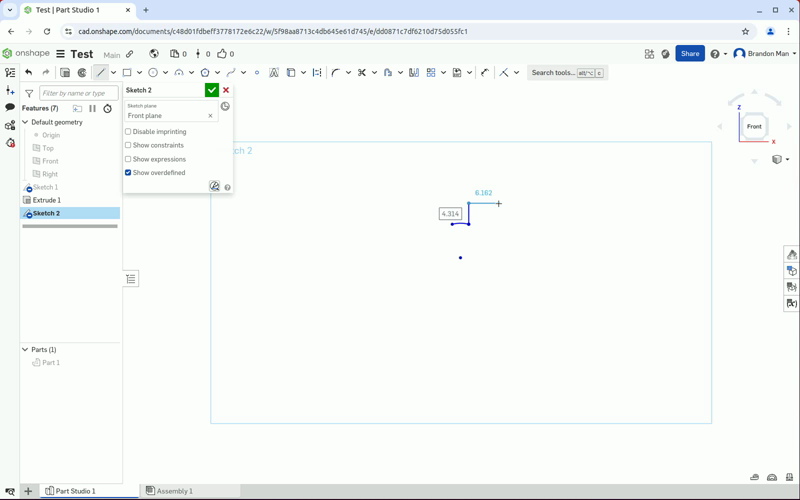
mouse_move(452, 203)
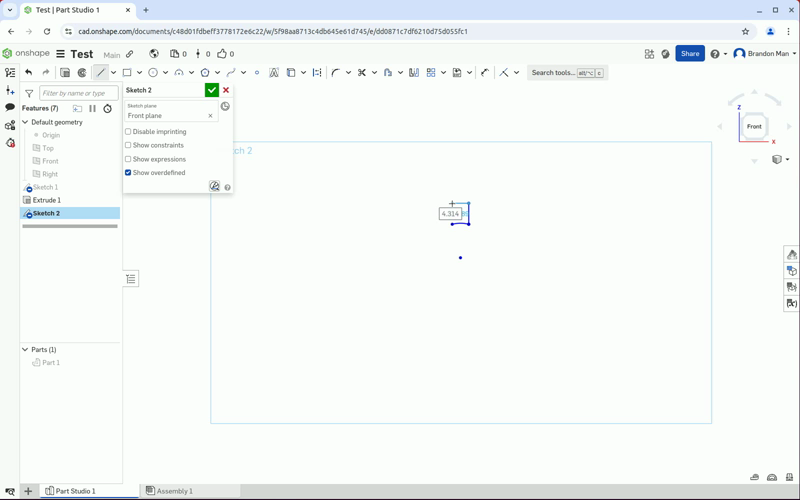
click(452, 203)
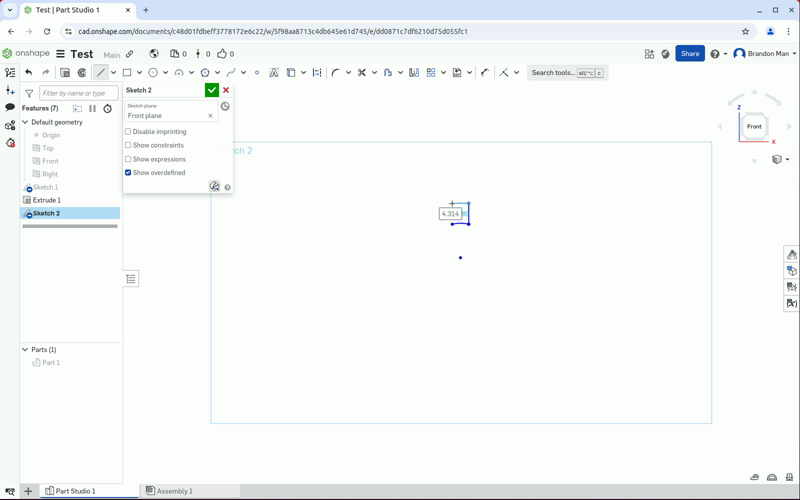
key_up(shift)
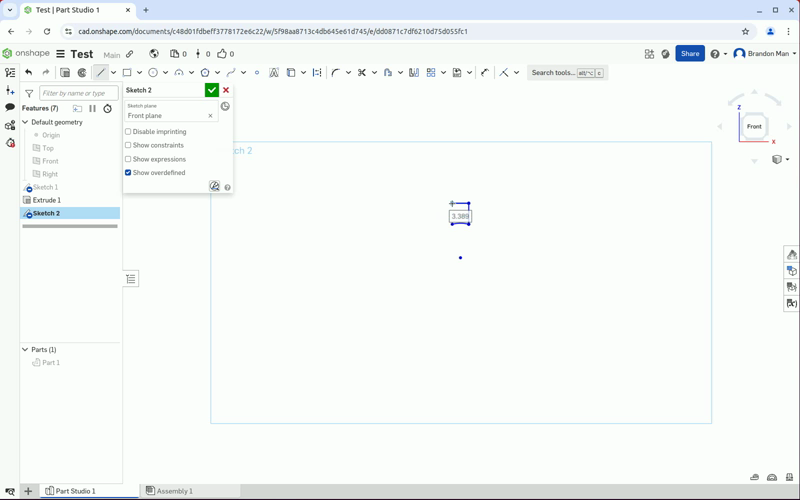
mouse_move(482, 203)
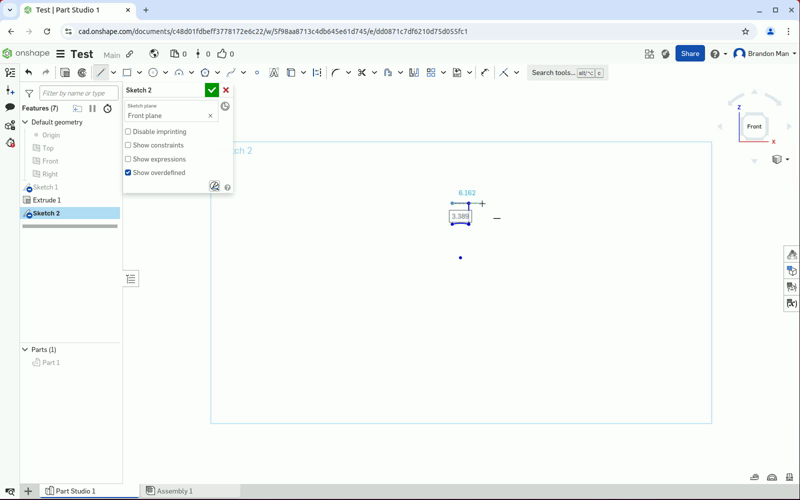
key_down(shift)
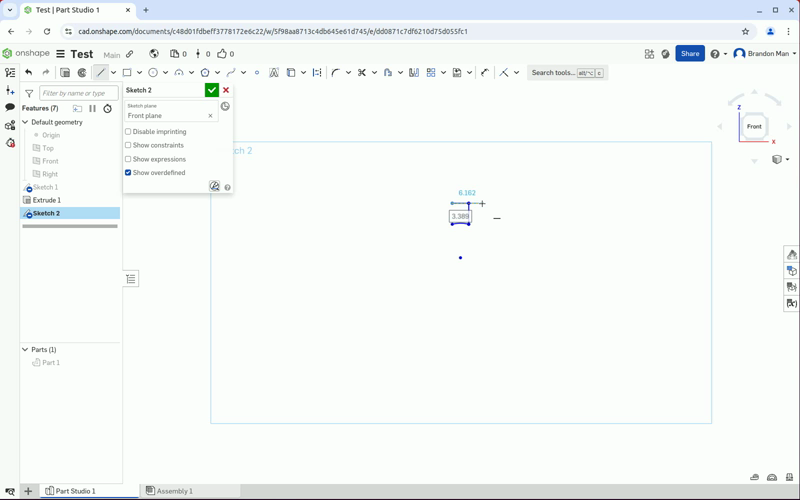
mouse_move(452, 224)
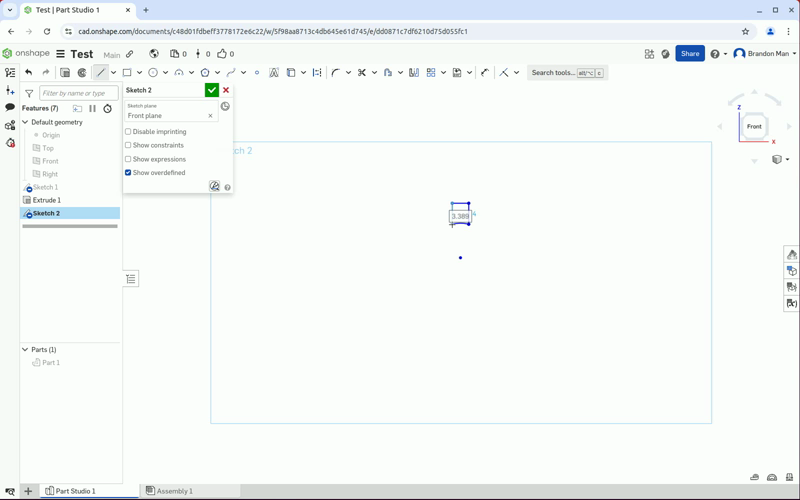
key_up(shift)
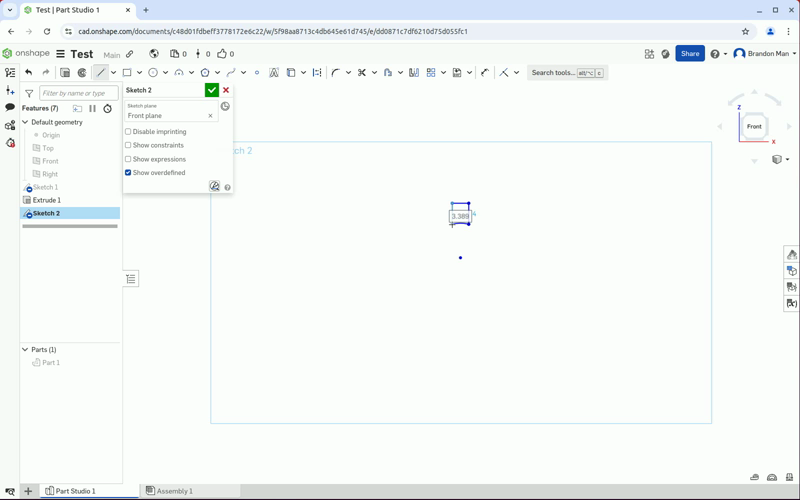
click(452, 224)
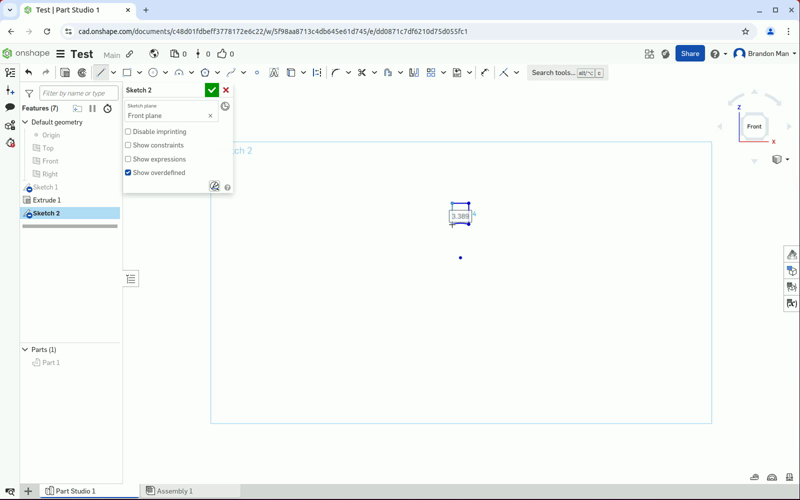
key(esc)
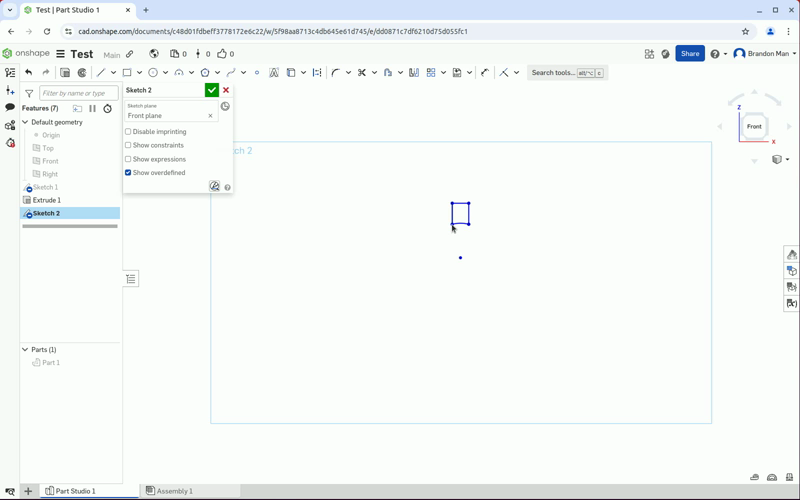
mouse_move(452, 222)
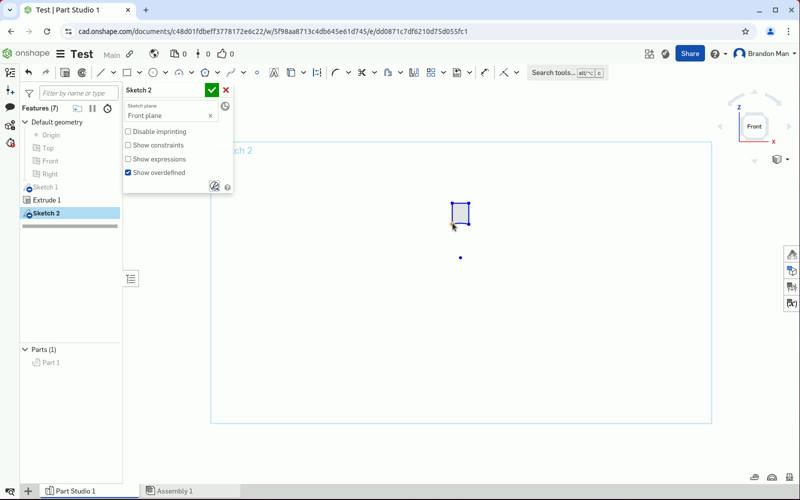
scroll(6)
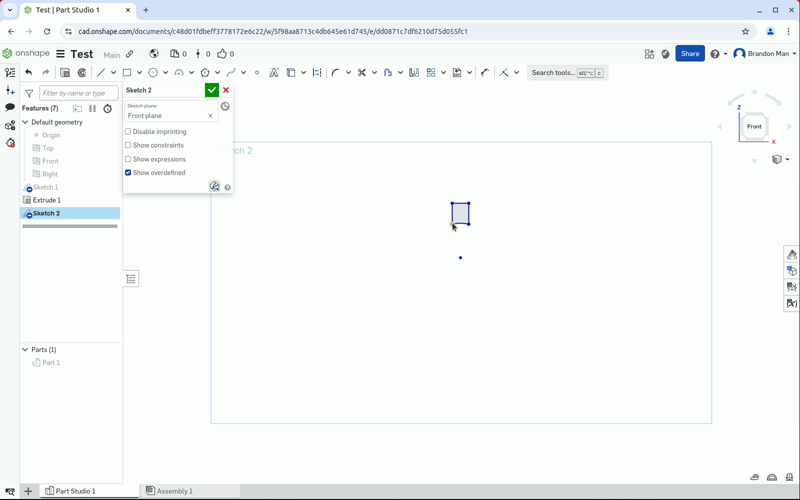
scroll(6)
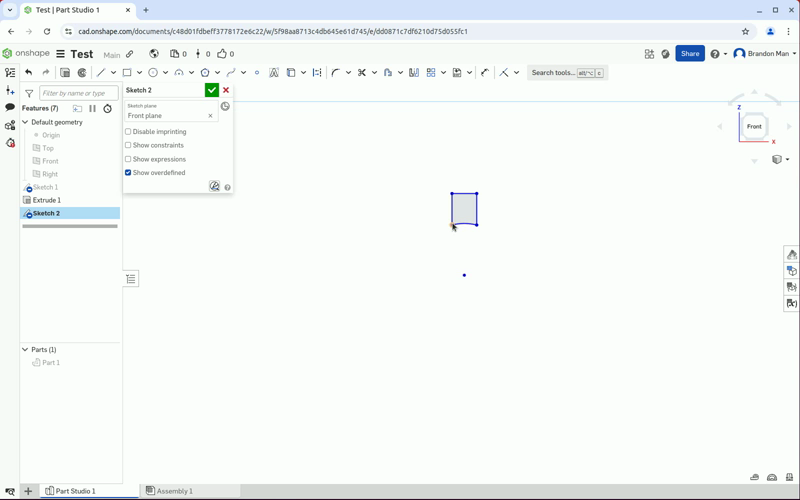
scroll(6)
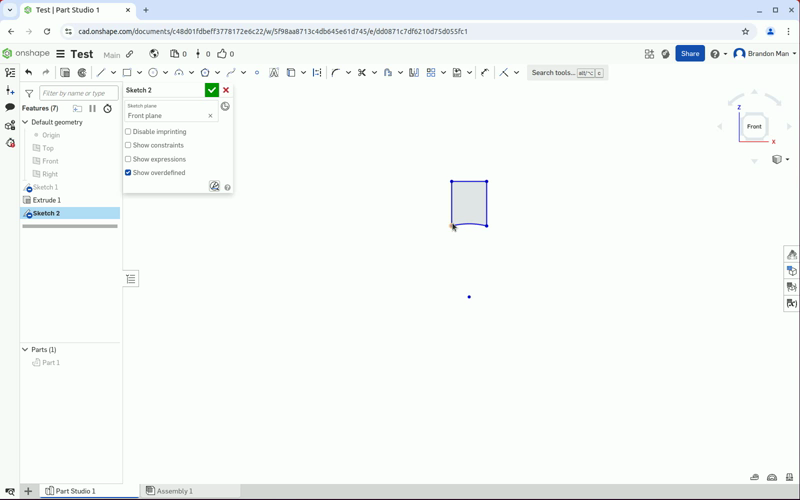
scroll(6)
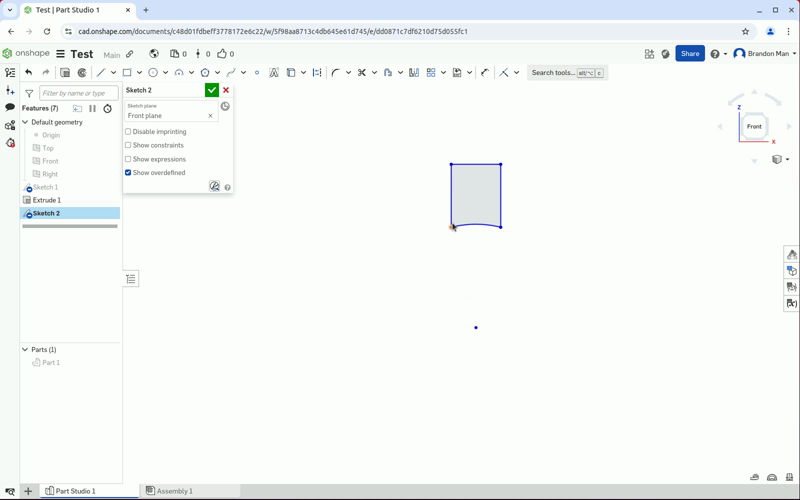
scroll(6)
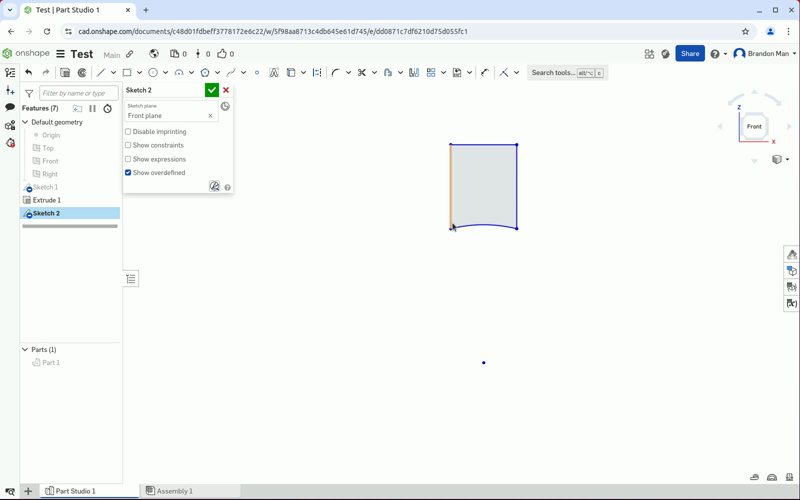
scroll(6)
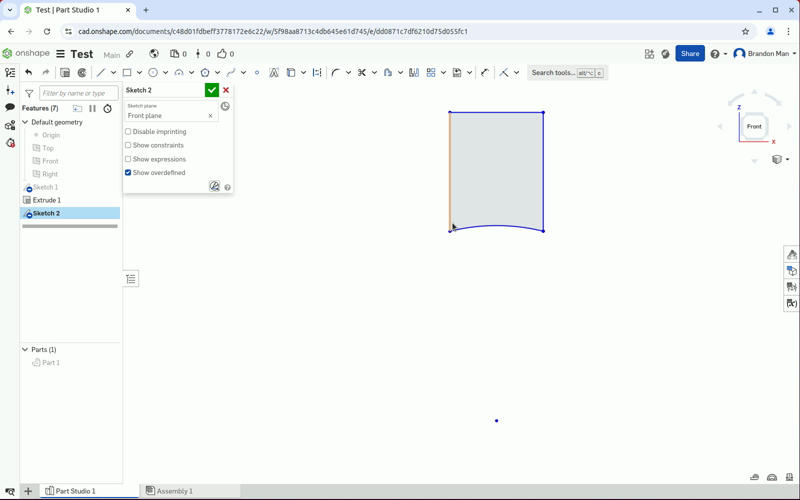
scroll(6)
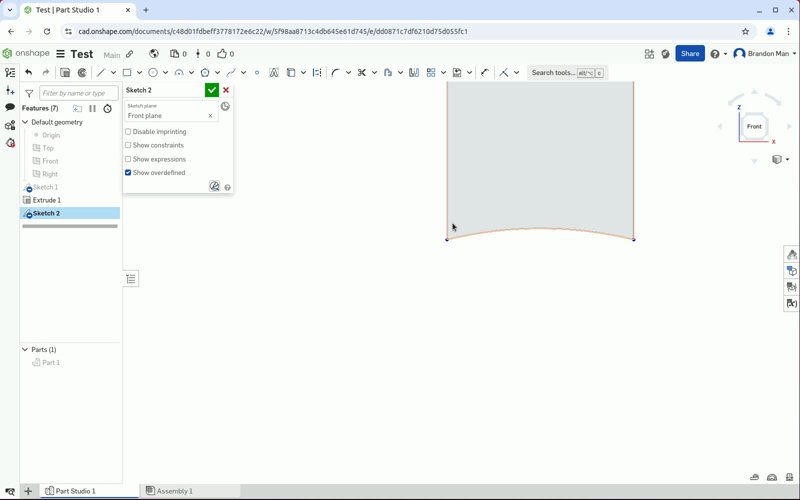
click(452, 222)
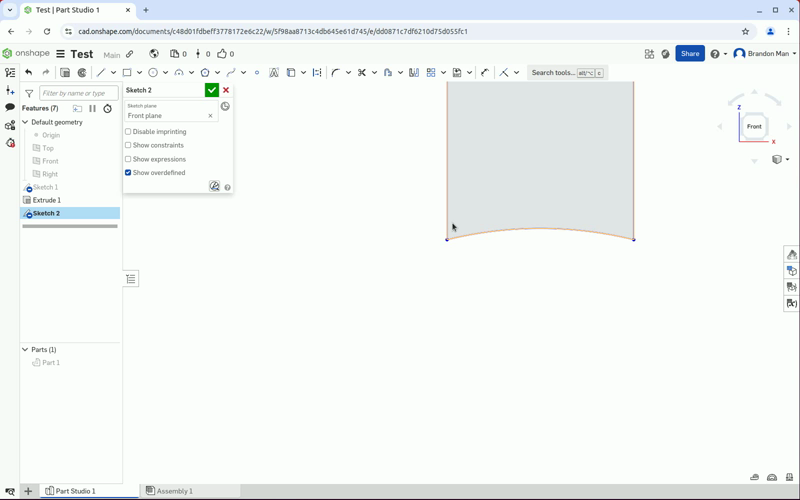
scroll(-6)
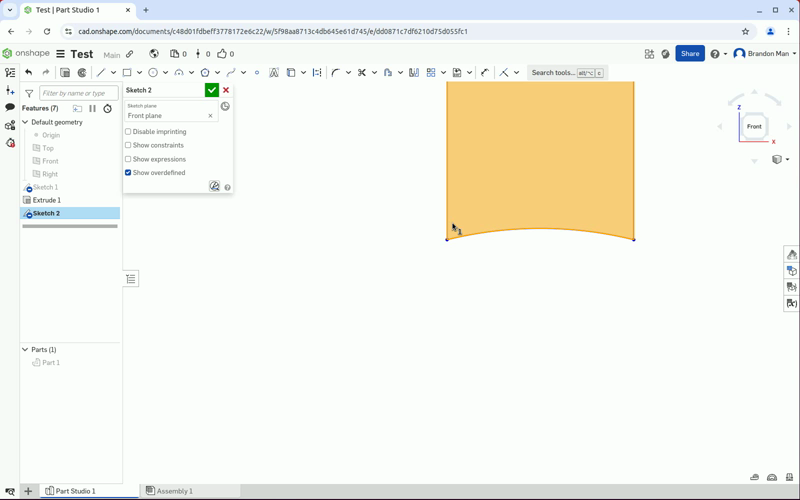
scroll(-6)
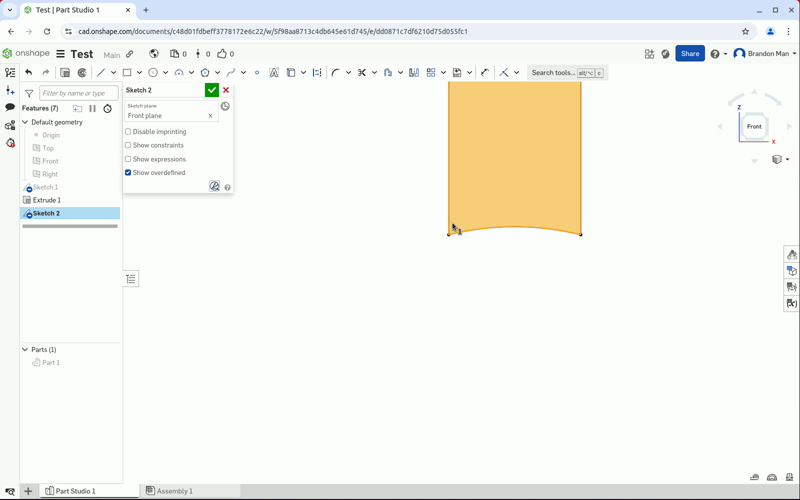
scroll(-6)
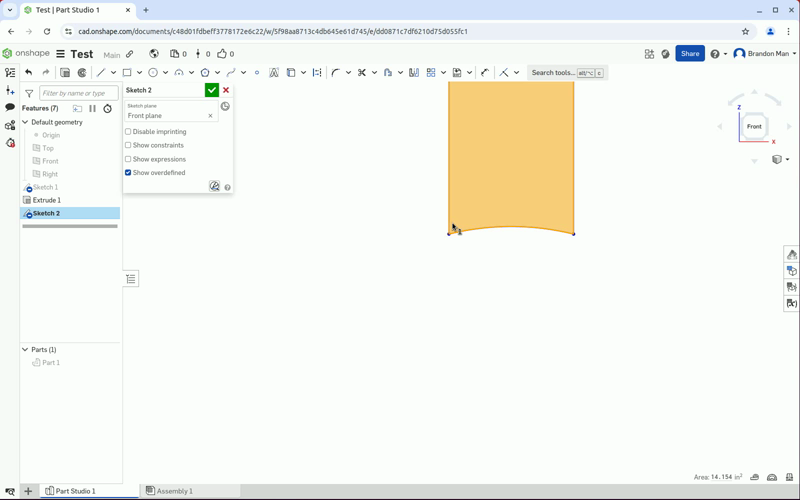
scroll(-6)
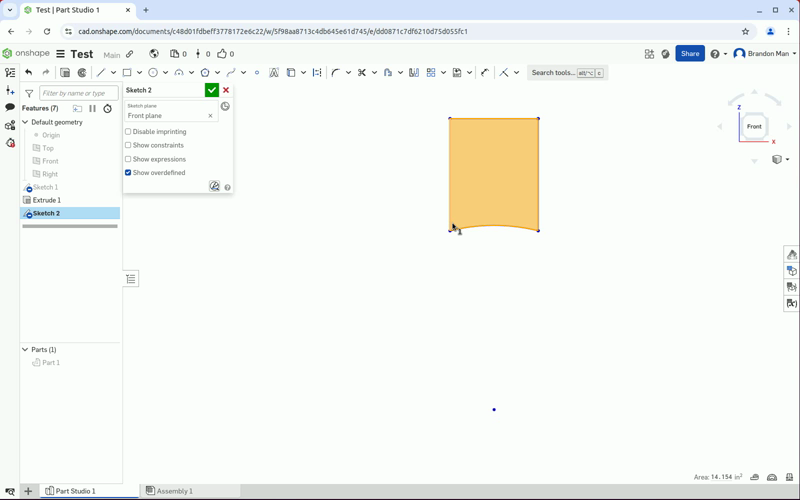
scroll(-6)
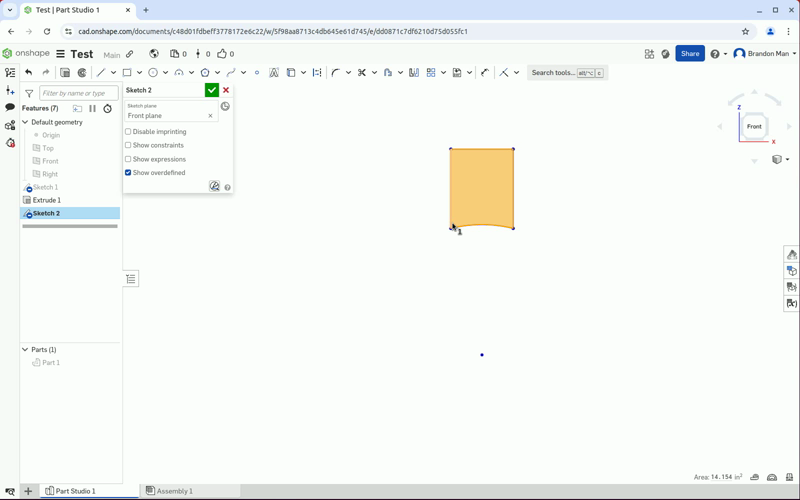
scroll(-6)
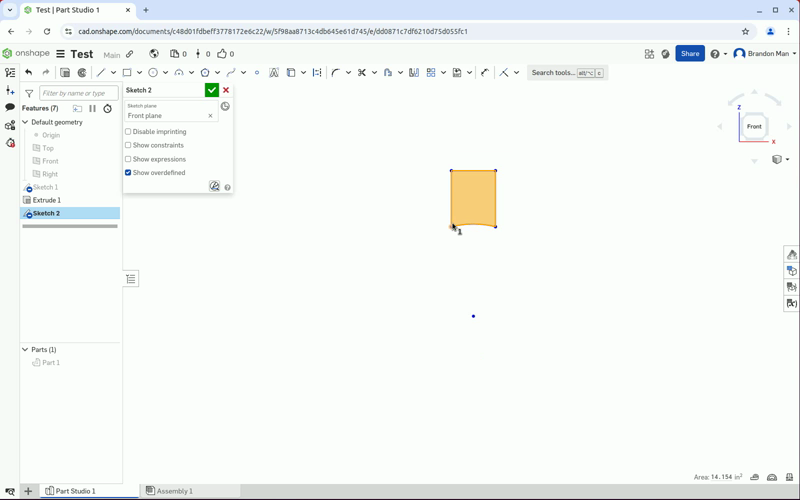
scroll(-6)
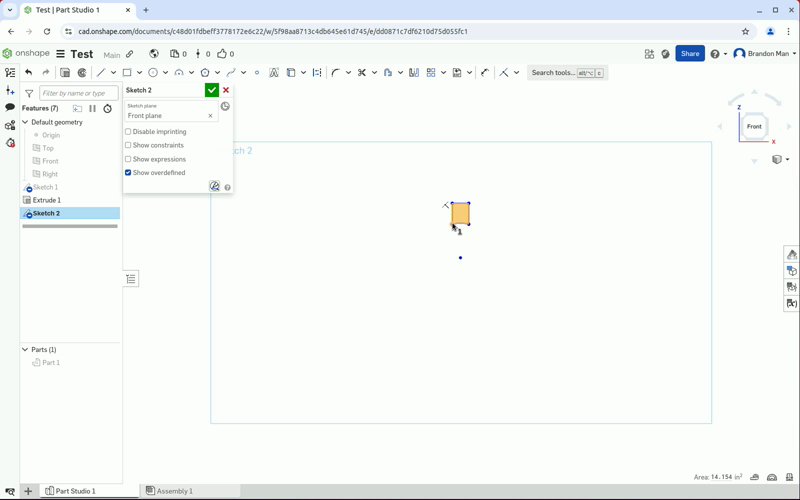
mouse_move(73, 352)
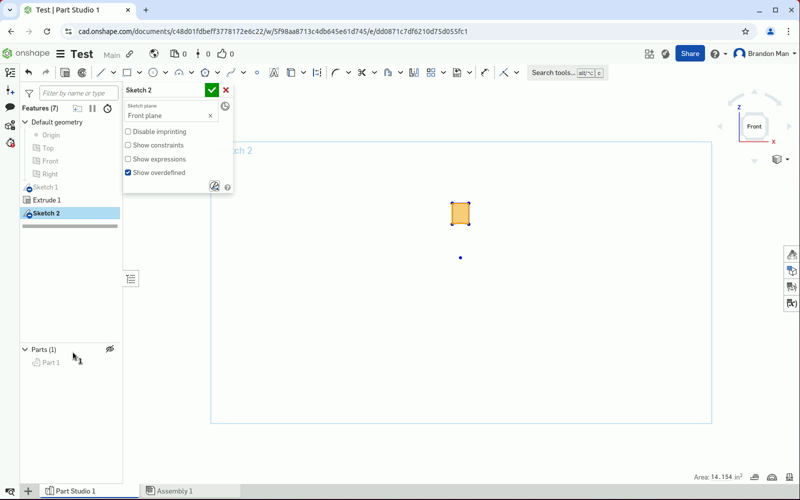
key(shift+y)
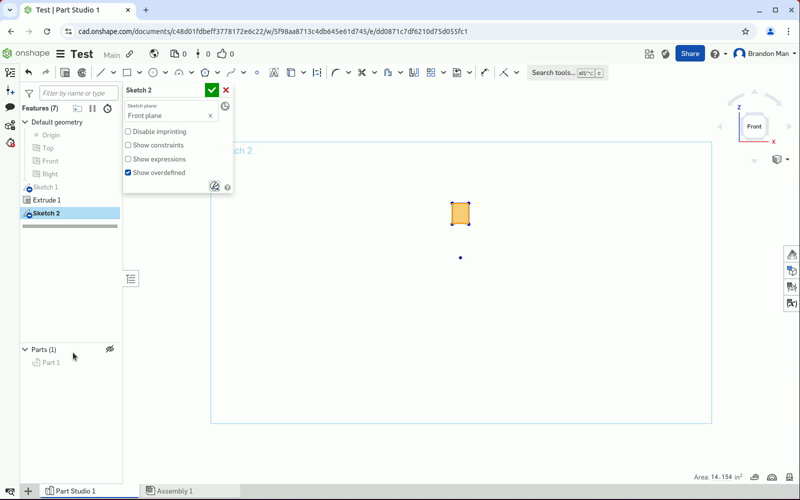
key(shift+e)
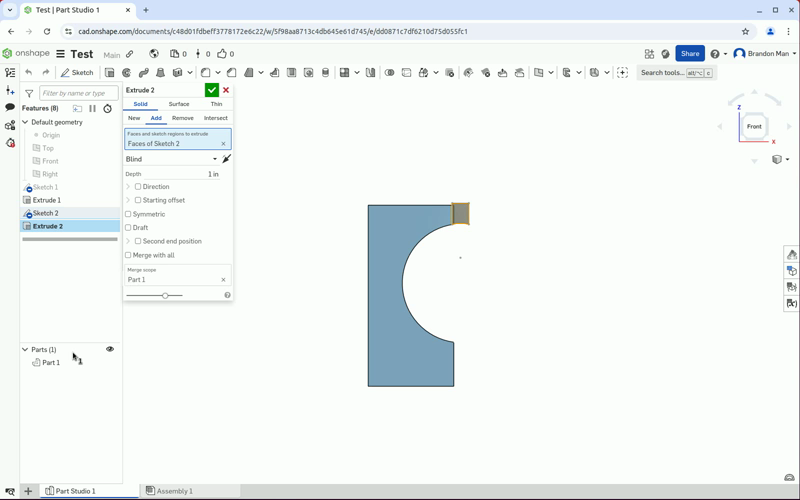
mouse_move(143, 106)
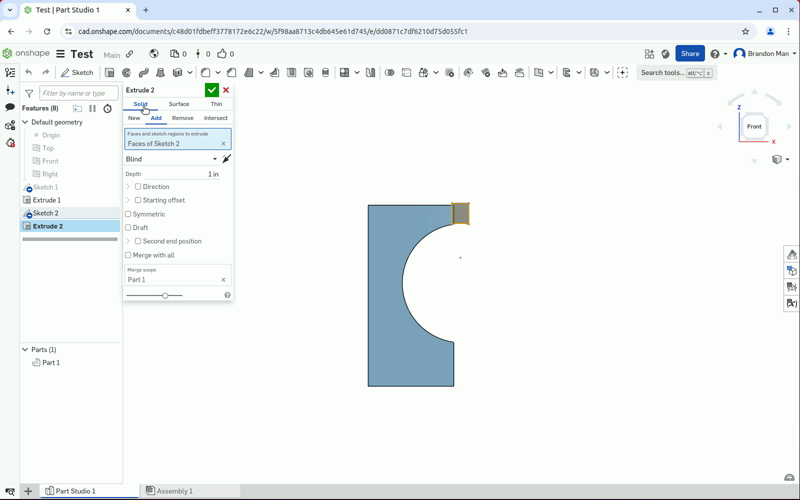
click(143, 106)
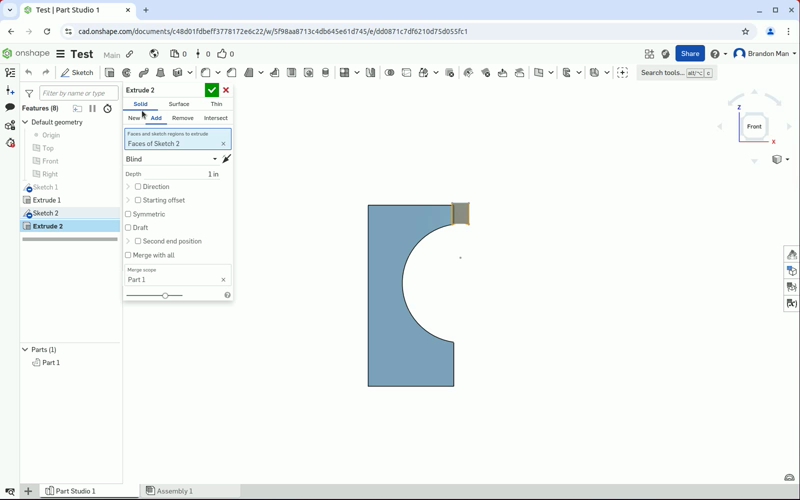
mouse_move(137, 120)
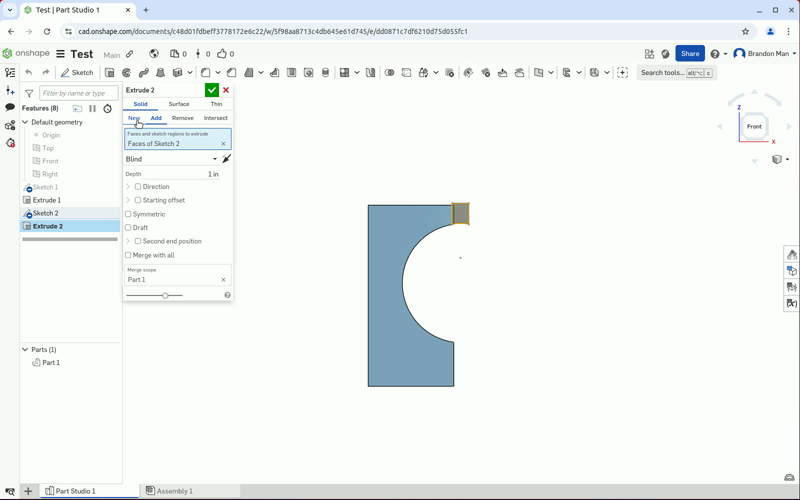
click(137, 120)
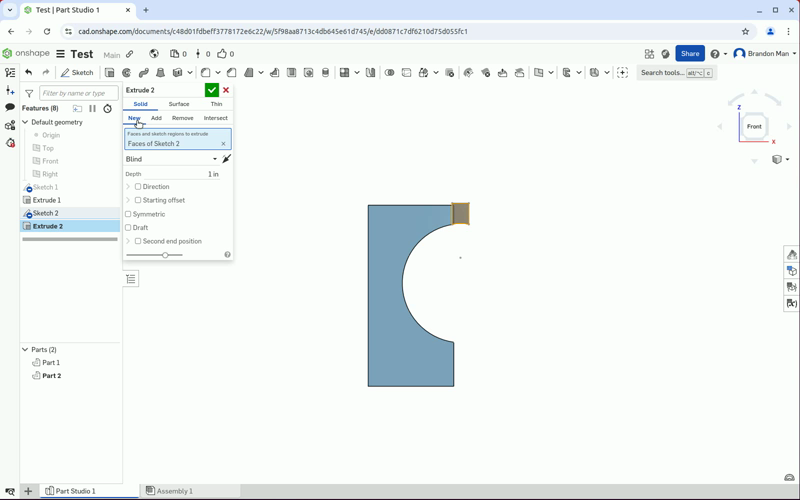
key(tab, 4)
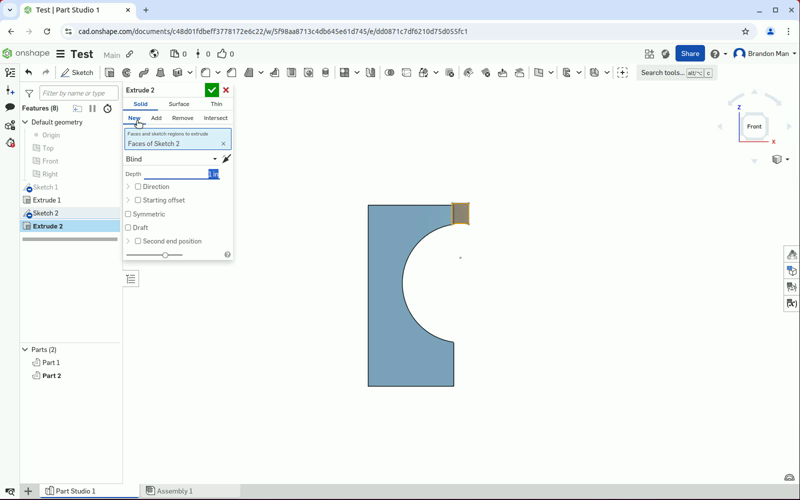
text(30.57)
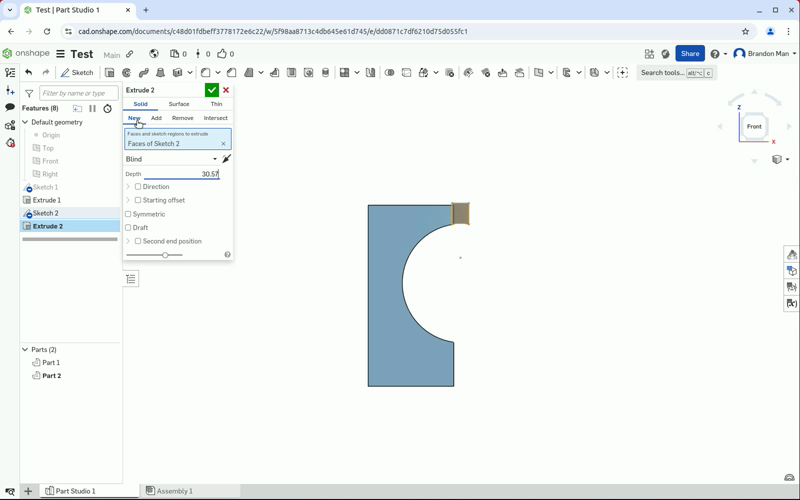
key(enter)
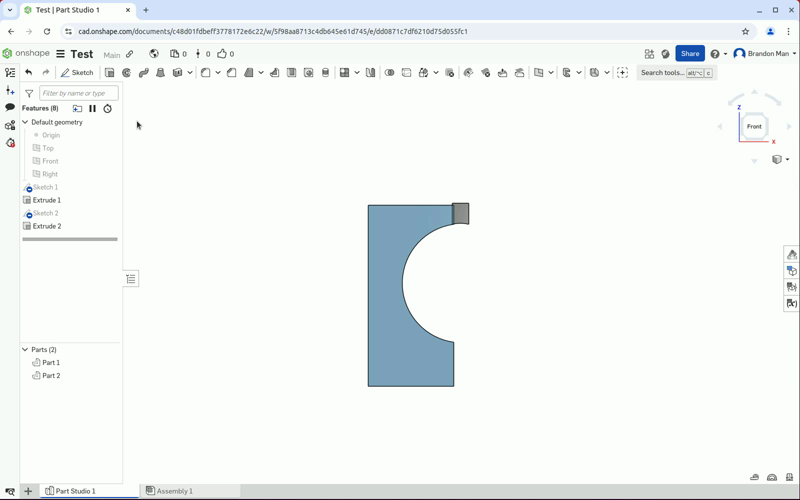
key(shift+h)
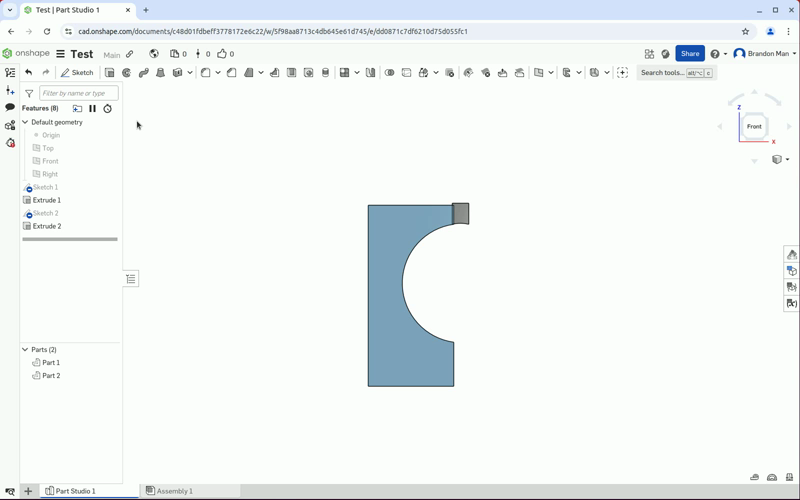
key(shift+h)
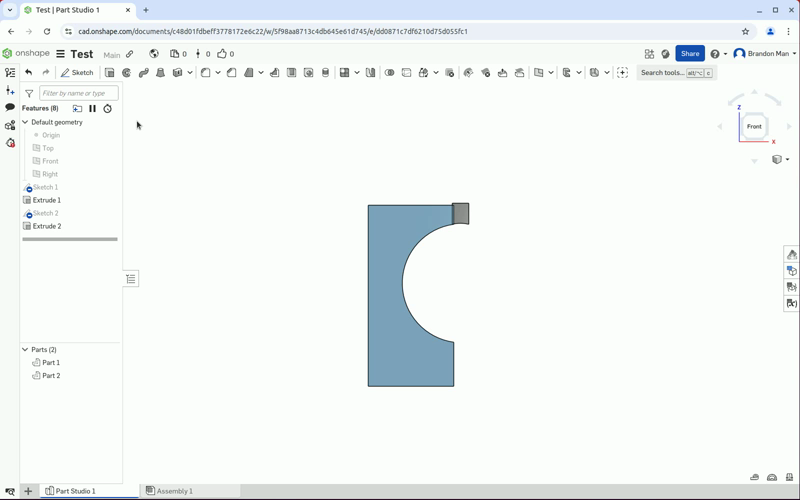
mouse_move(73, 189)
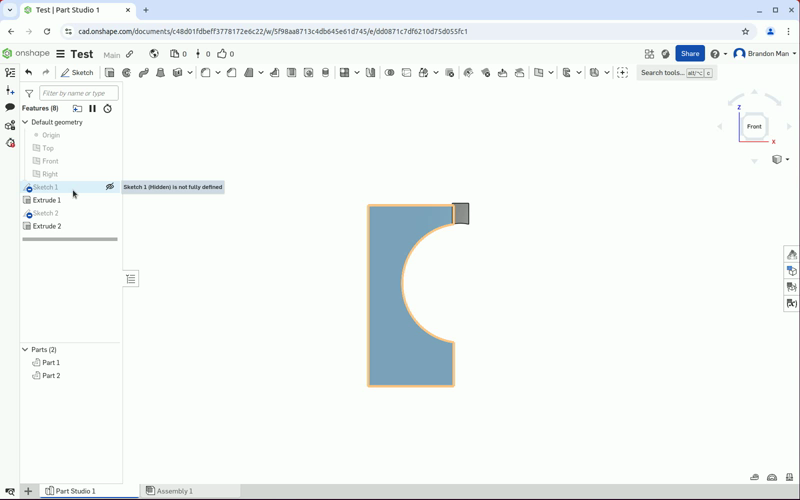
click(73, 189)
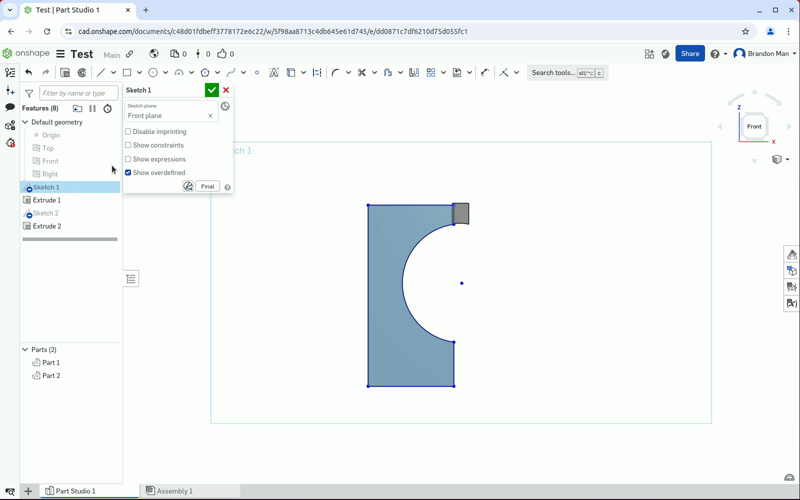
mouse_move(229, 92)
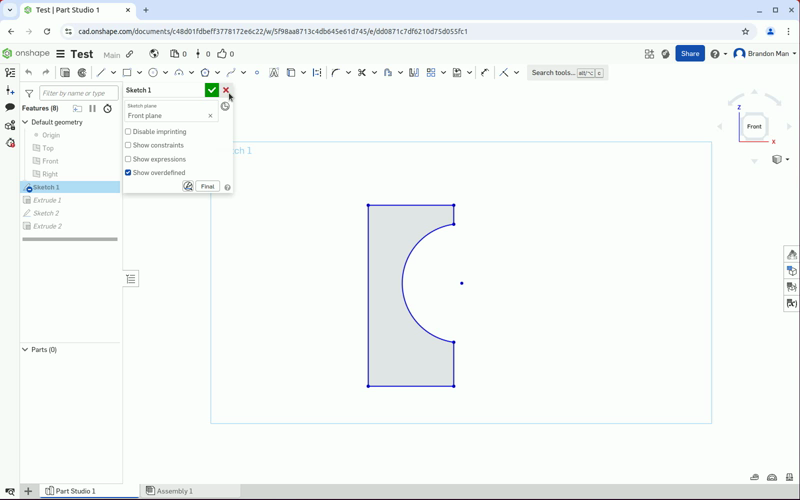
click(229, 92)
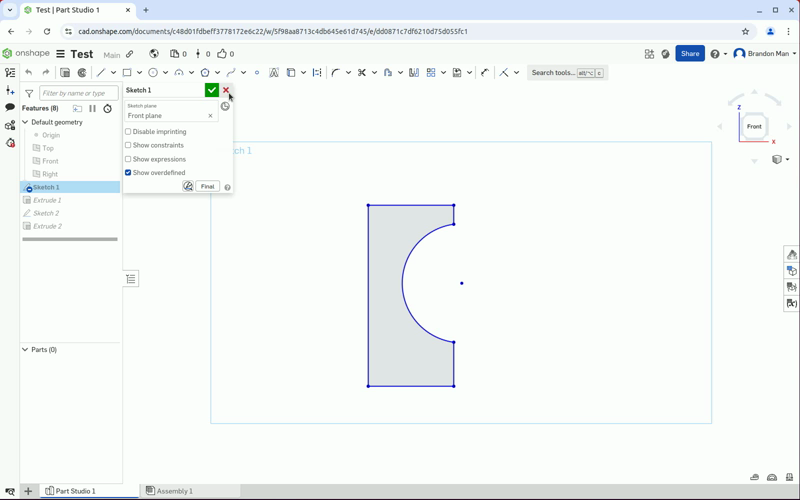
key(shift+s)
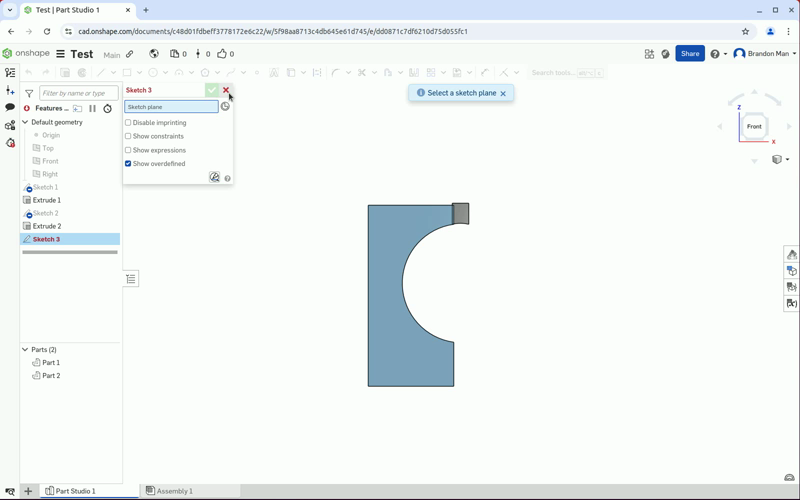
mouse_move(73, 163)
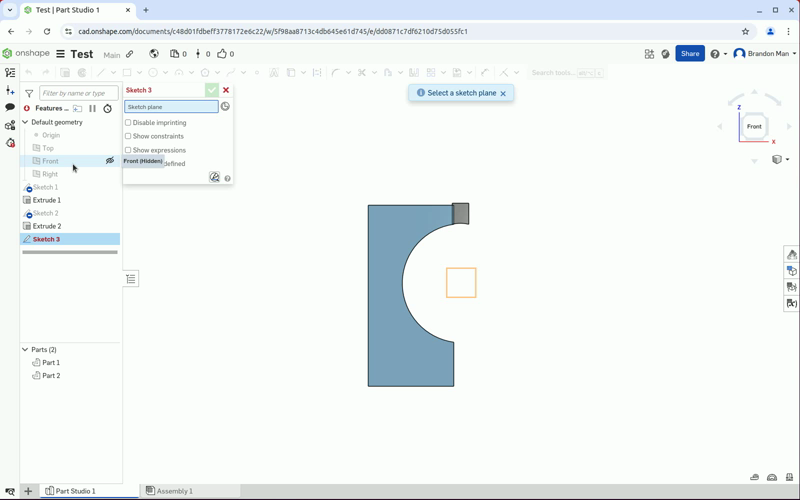
click(73, 163)
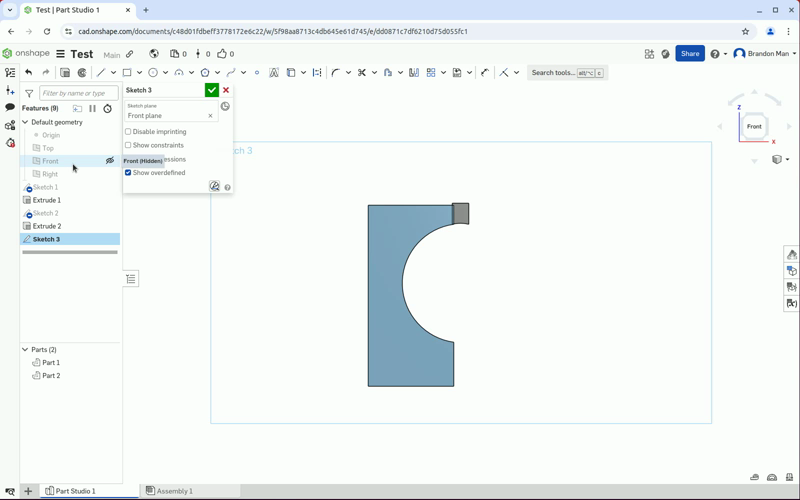
mouse_move(73, 352)
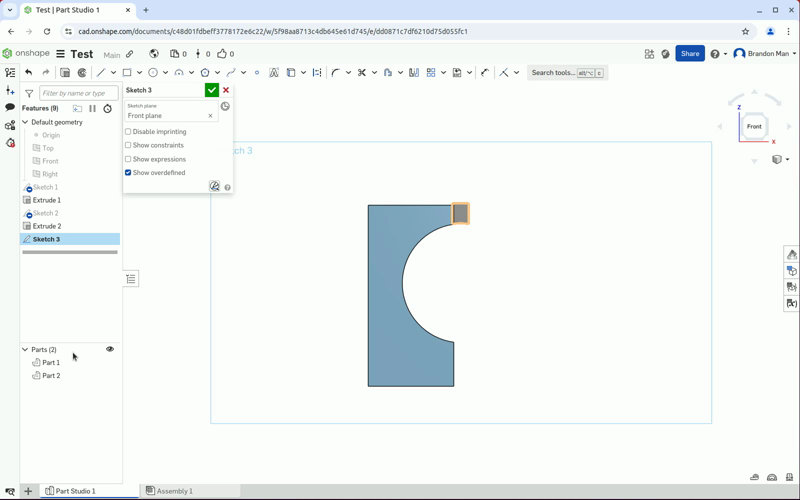
key(y)
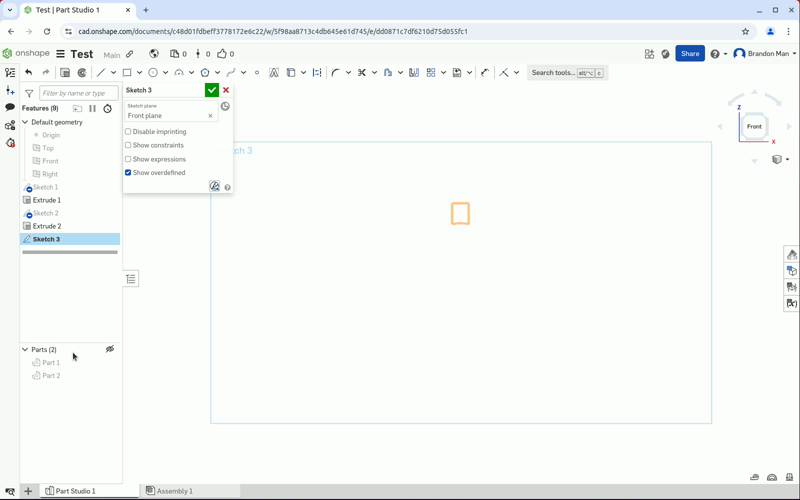
key(l)
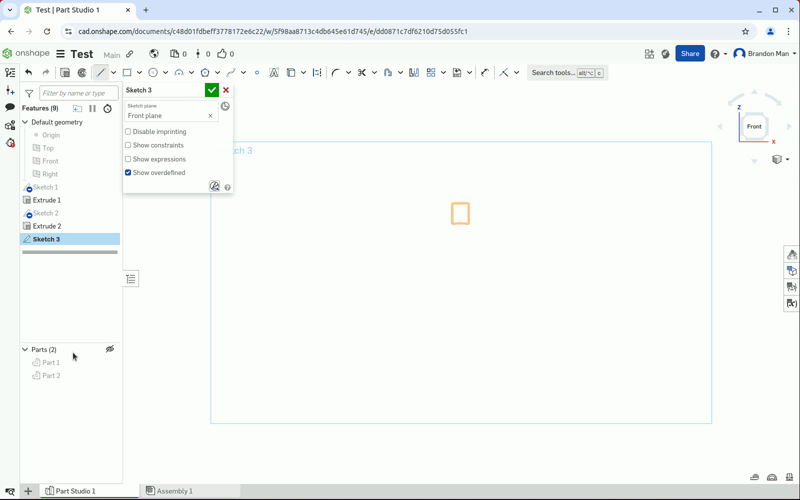
key_down(shift)
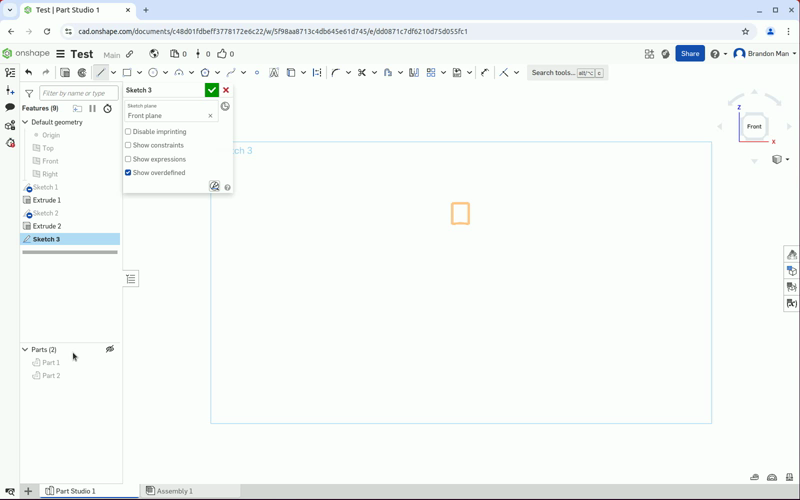
mouse_move(468, 386)
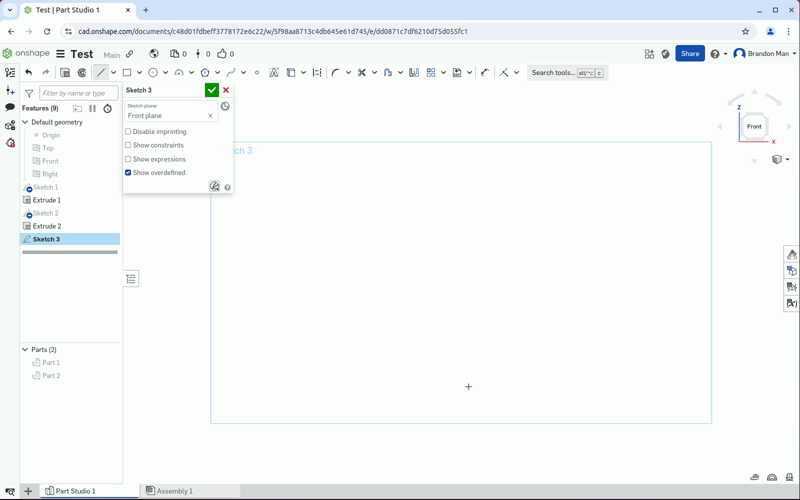
click(468, 386)
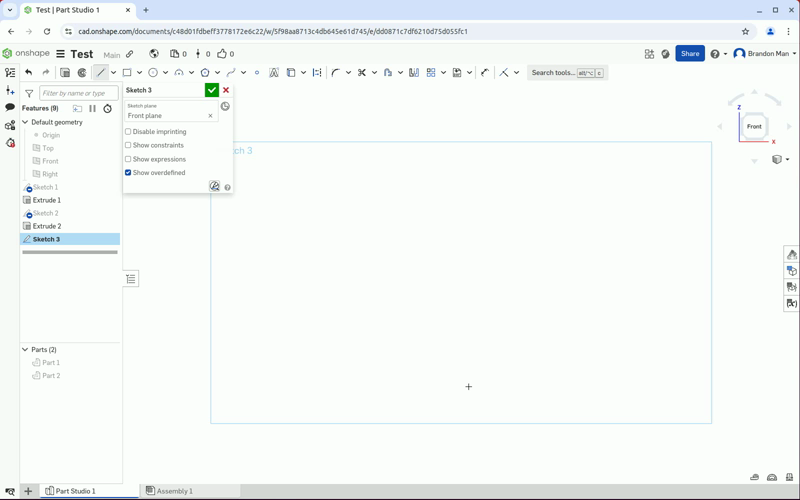
key_up(shift)
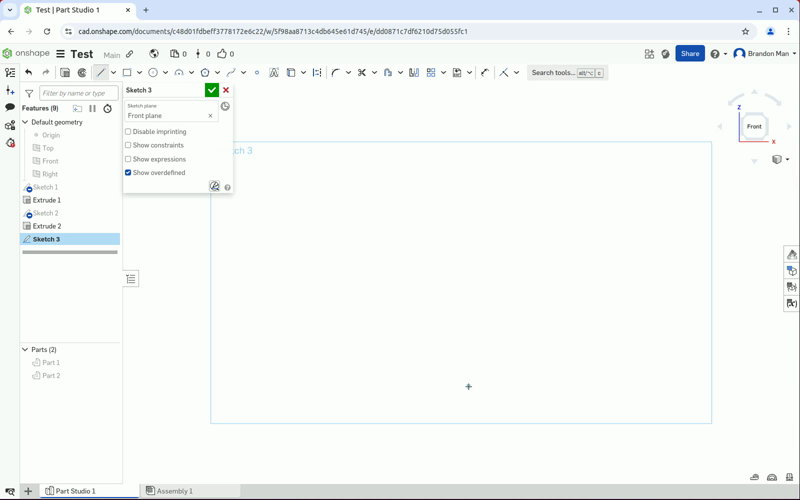
key_down(shift)
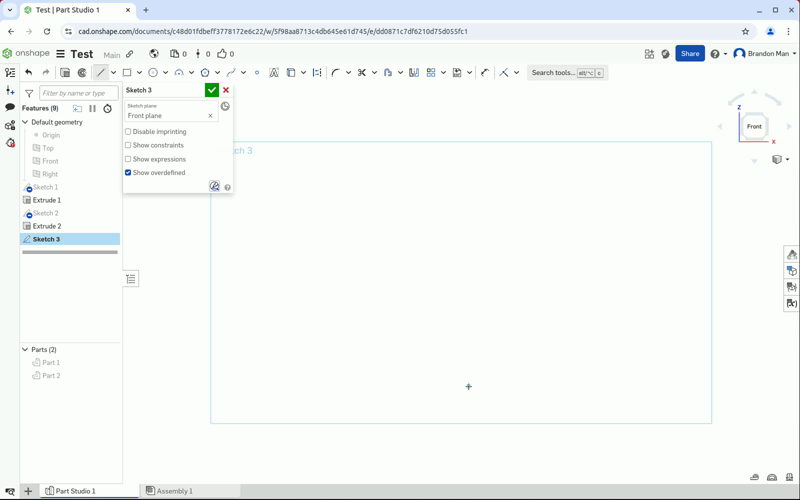
mouse_move(556, 386)
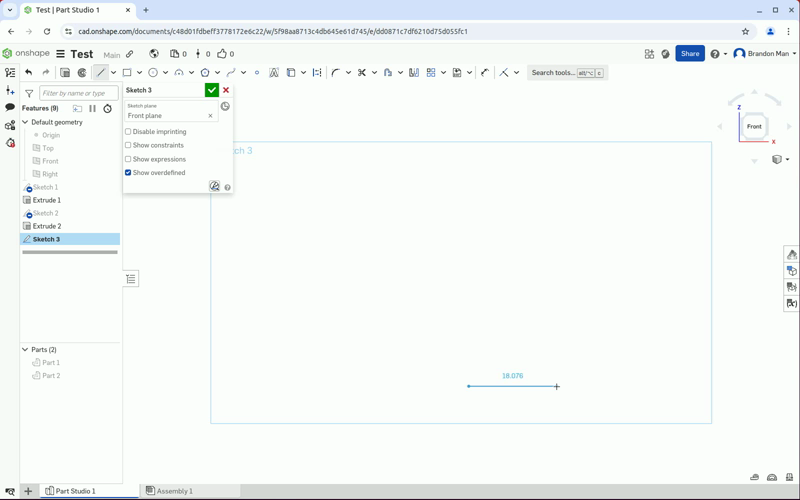
click(556, 386)
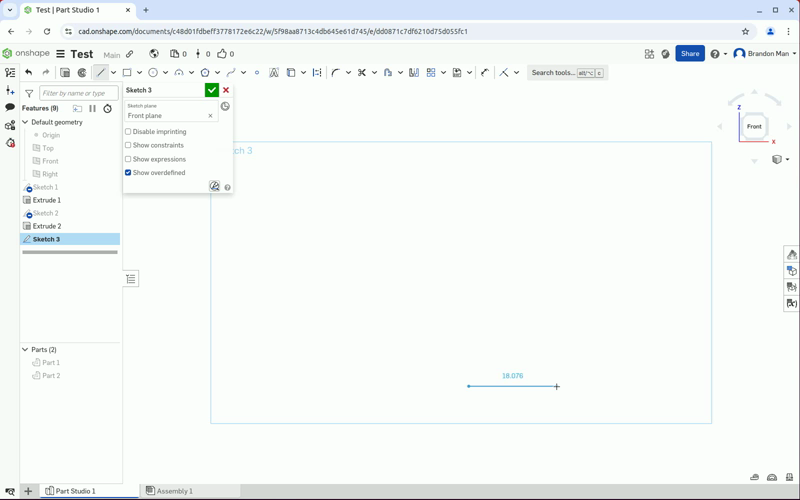
key_up(shift)
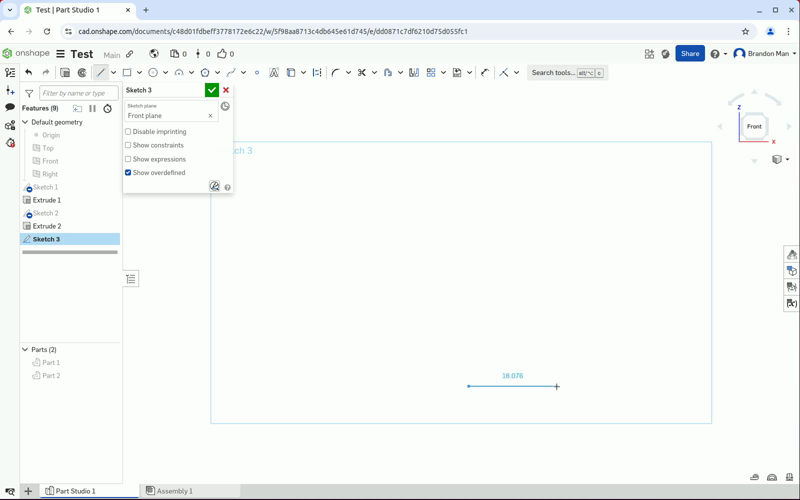
key_down(shift)
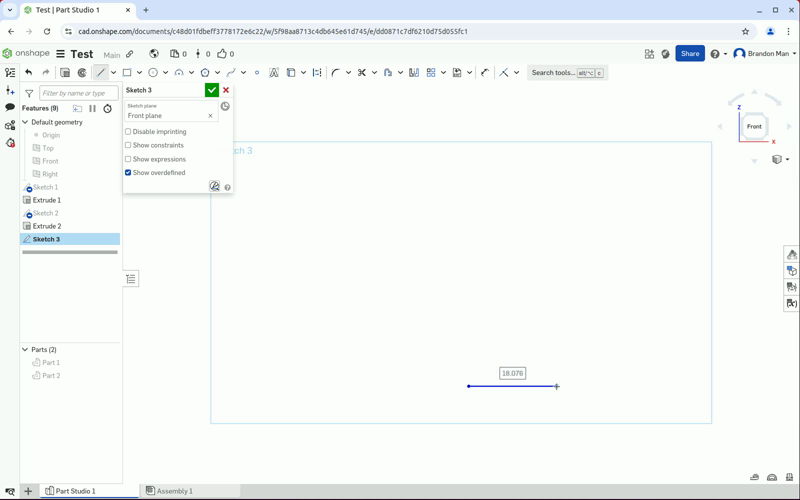
mouse_move(556, 205)
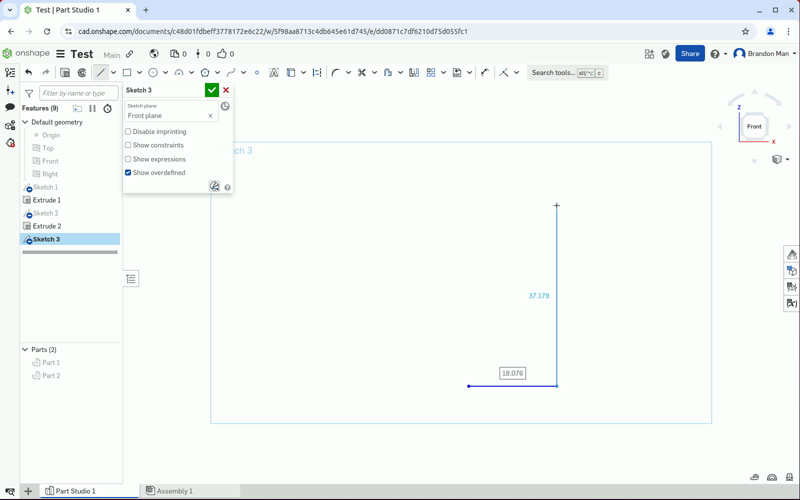
click(556, 205)
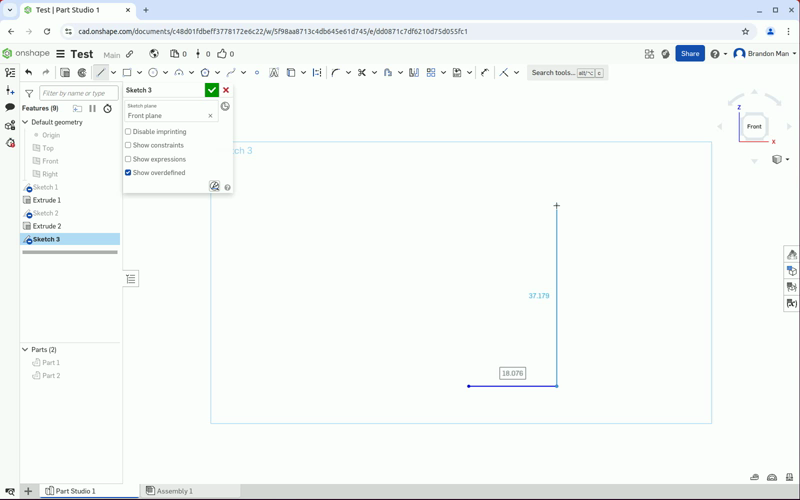
key_up(shift)
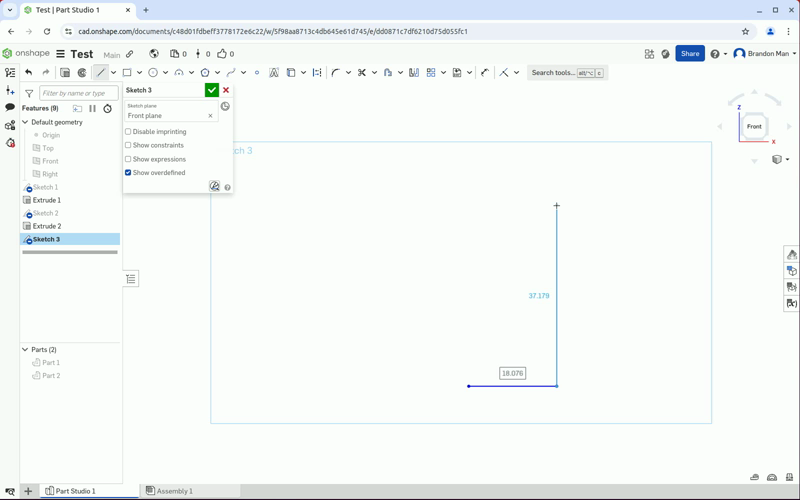
key_down(shift)
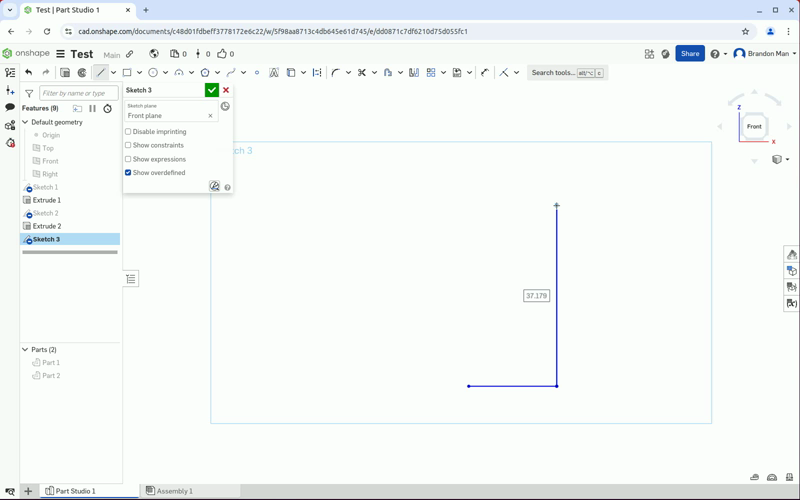
mouse_move(469, 205)
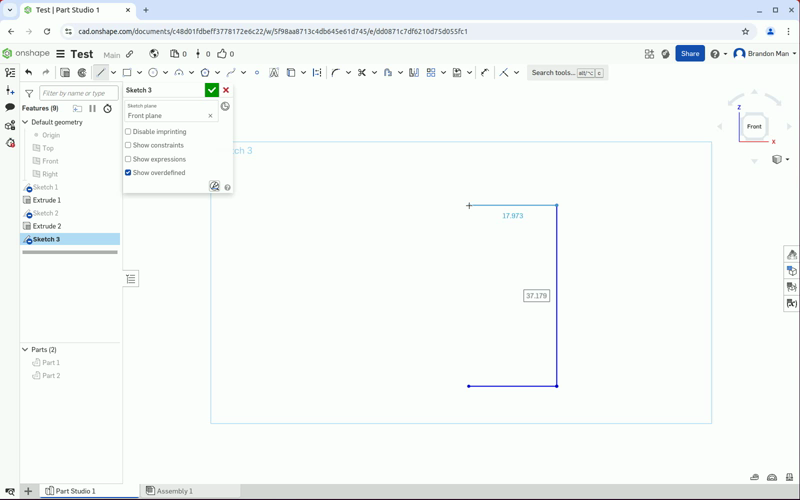
click(469, 205)
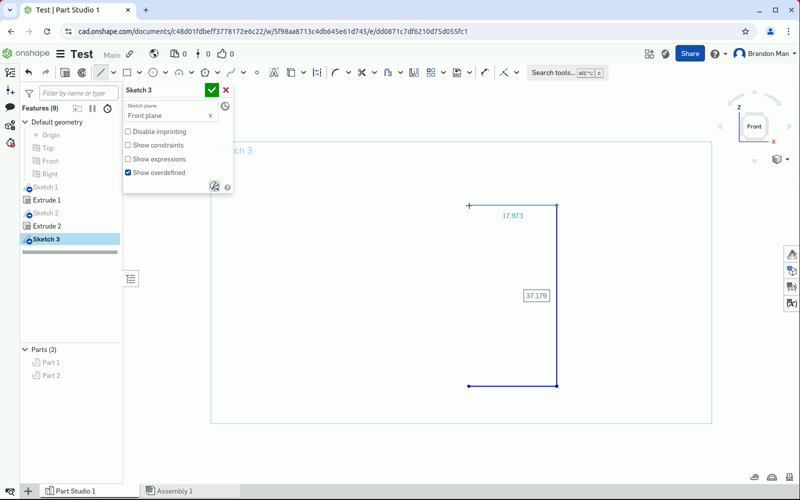
key_up(shift)
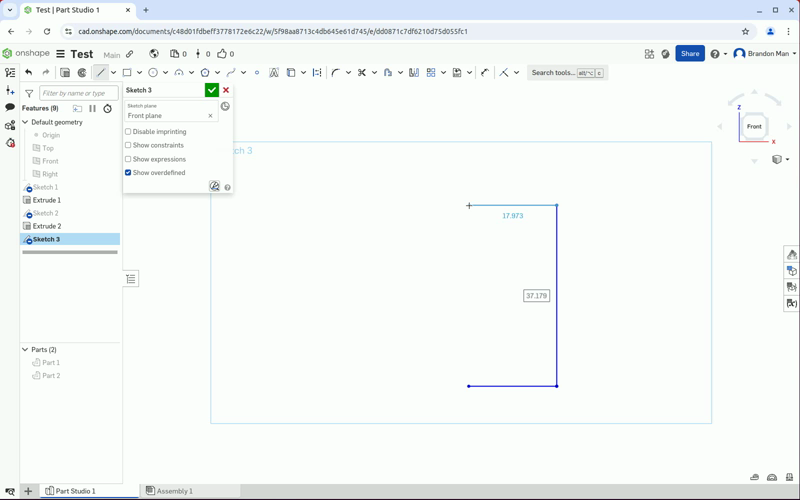
key_down(shift)
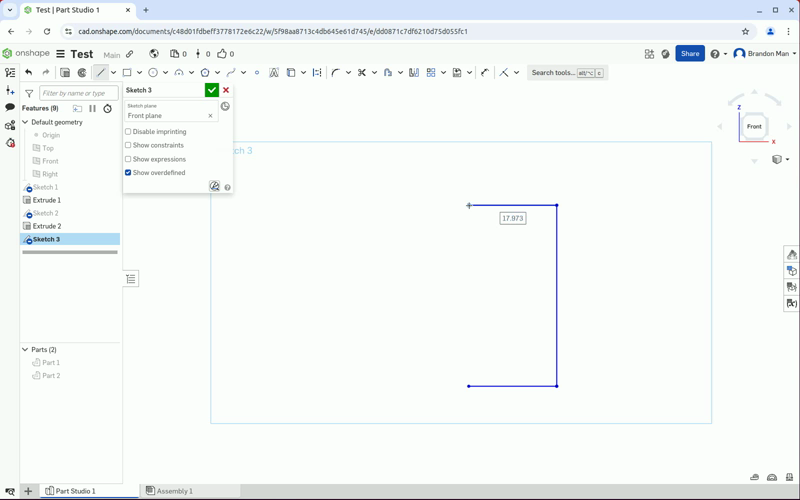
mouse_move(499, 205)
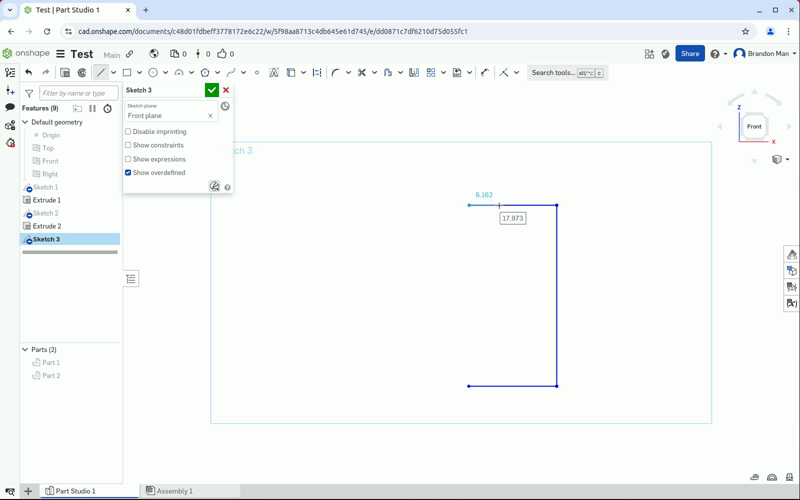
mouse_move(469, 224)
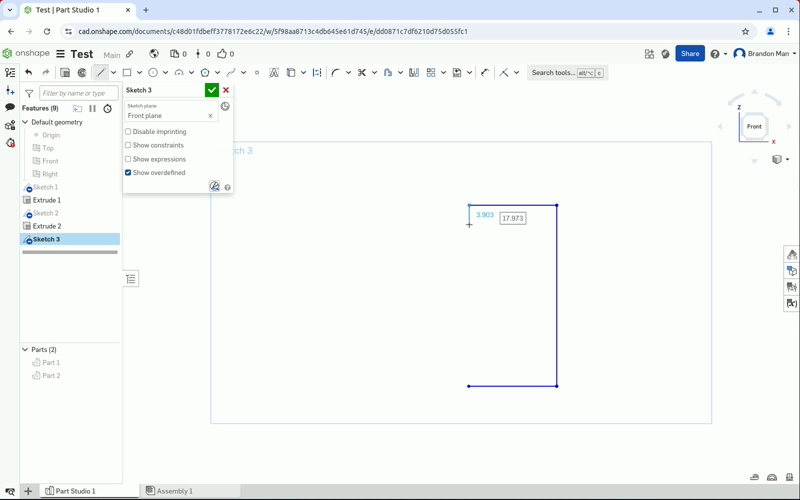
click(469, 224)
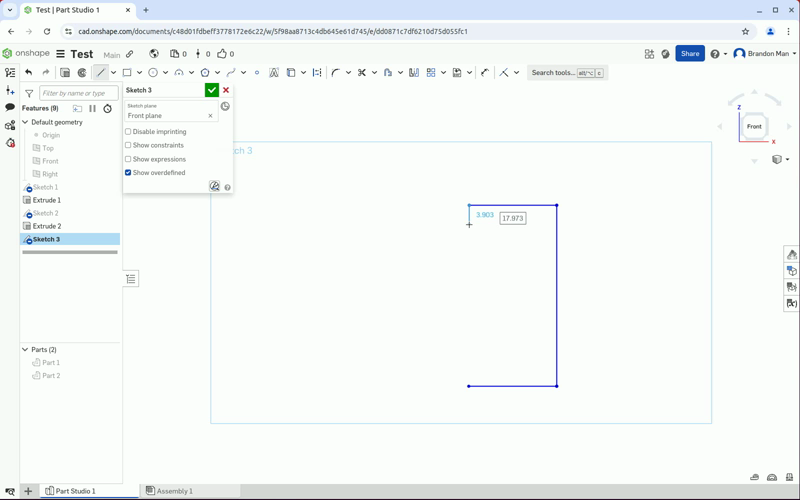
key_up(shift)
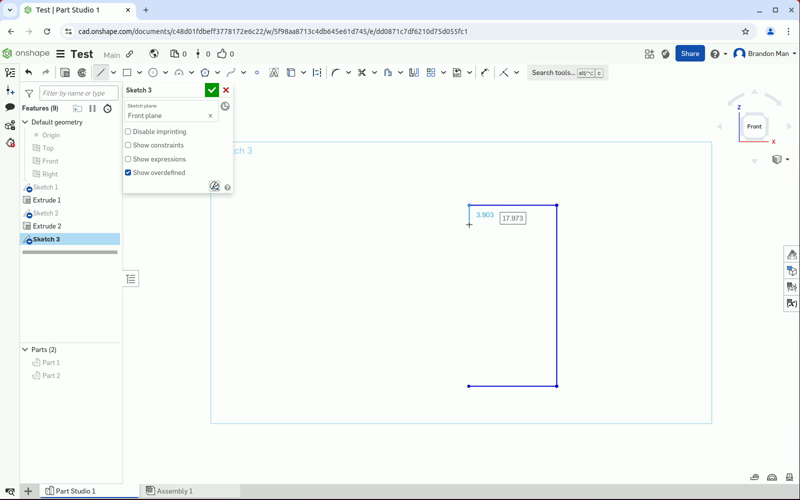
key(esc)
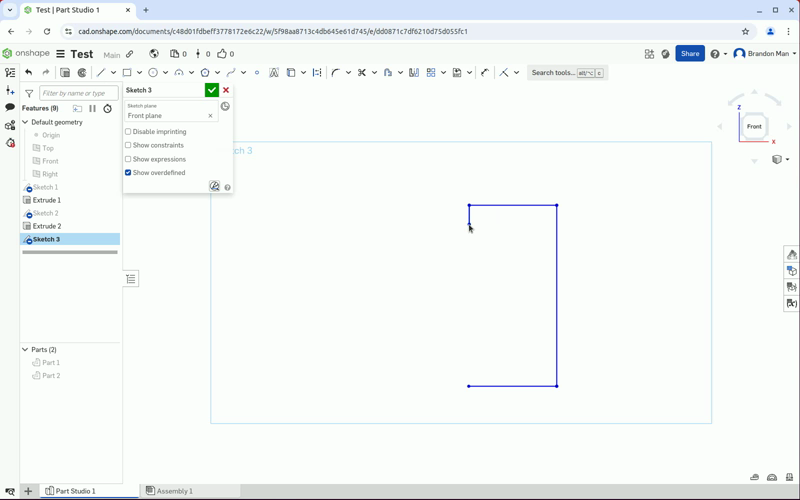
key(a)
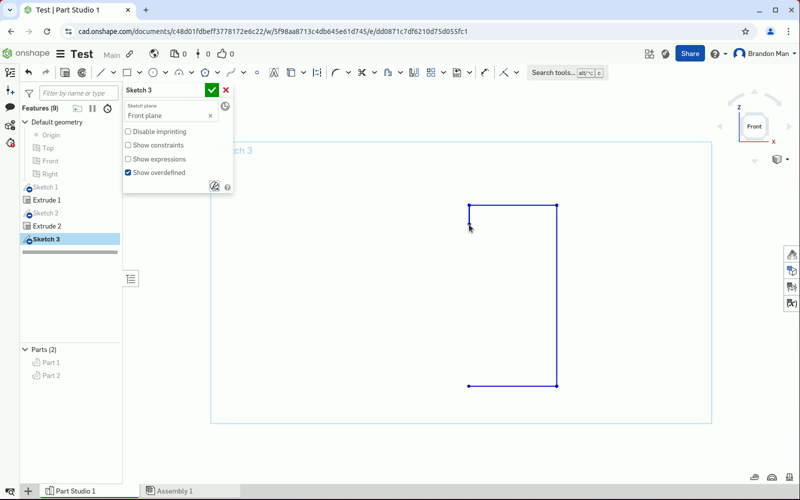
mouse_move(469, 224)
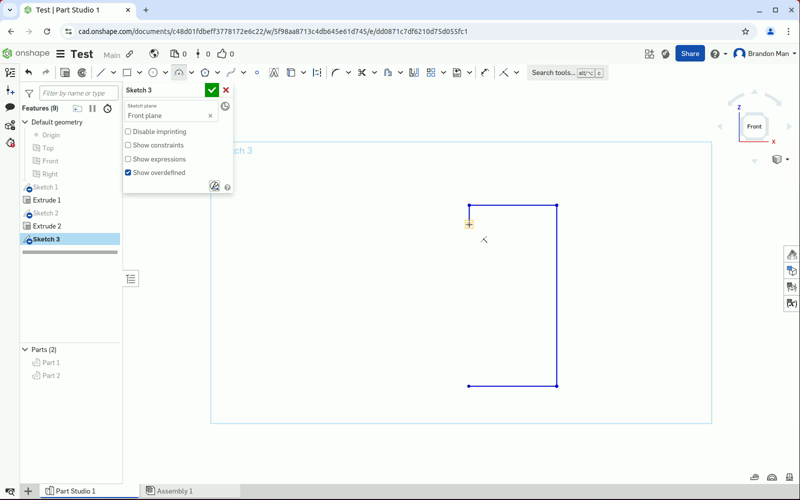
click(469, 224)
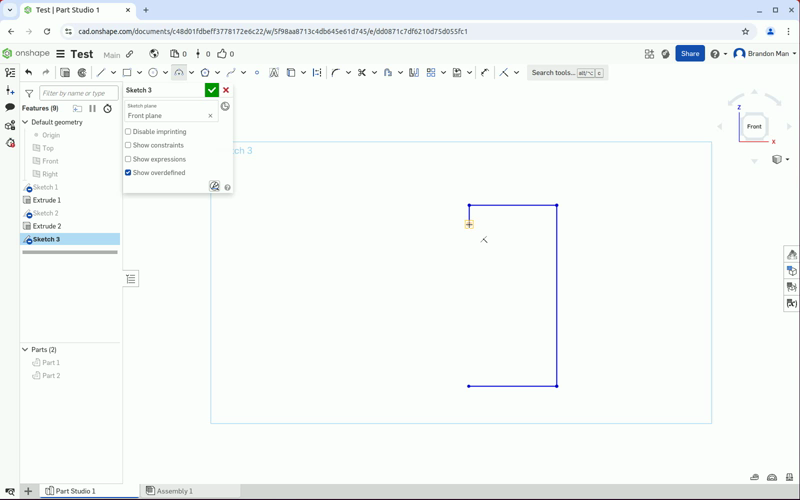
key_down(shift)
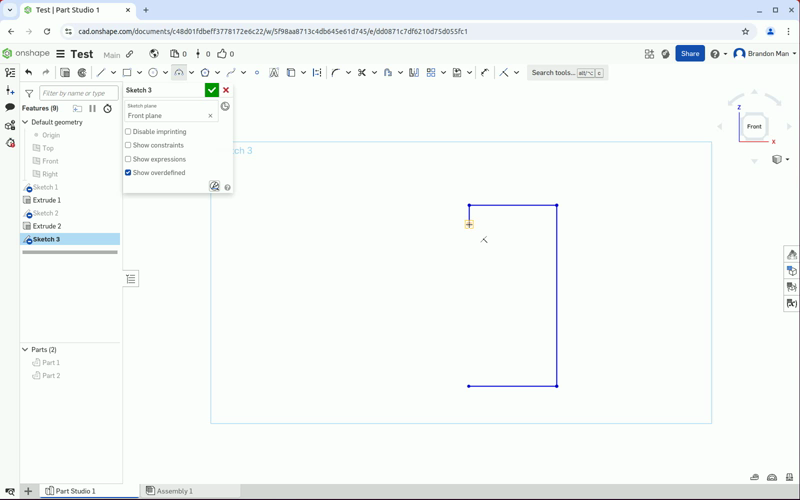
mouse_move(468, 342)
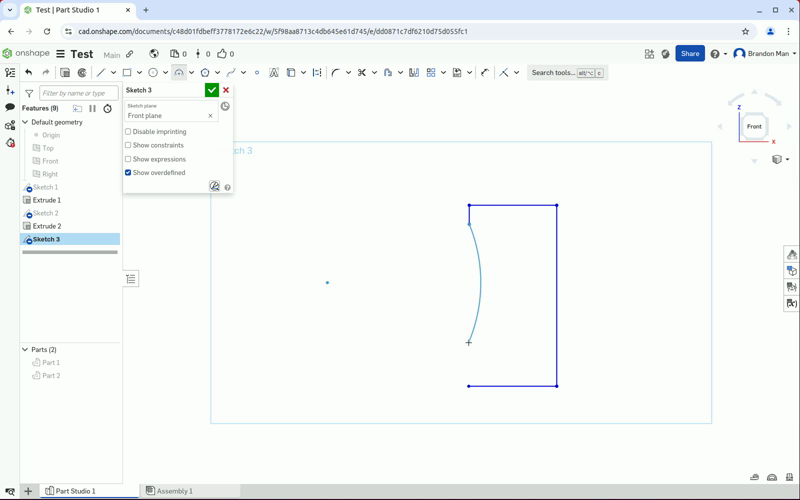
click(468, 342)
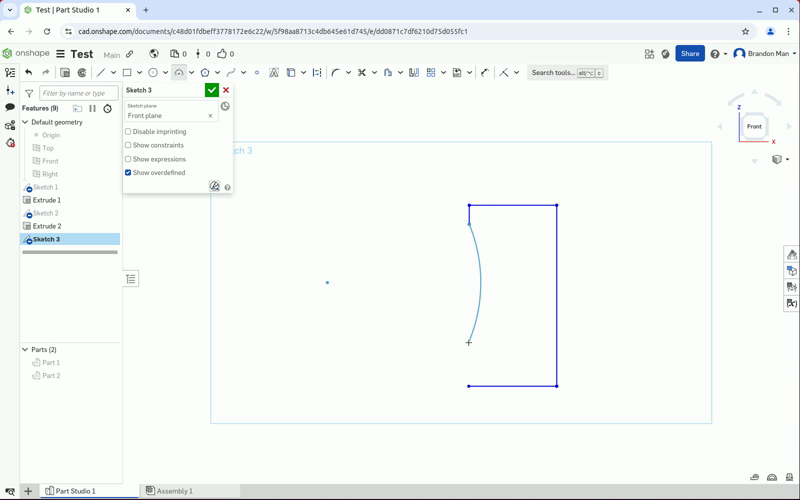
mouse_move(520, 283)
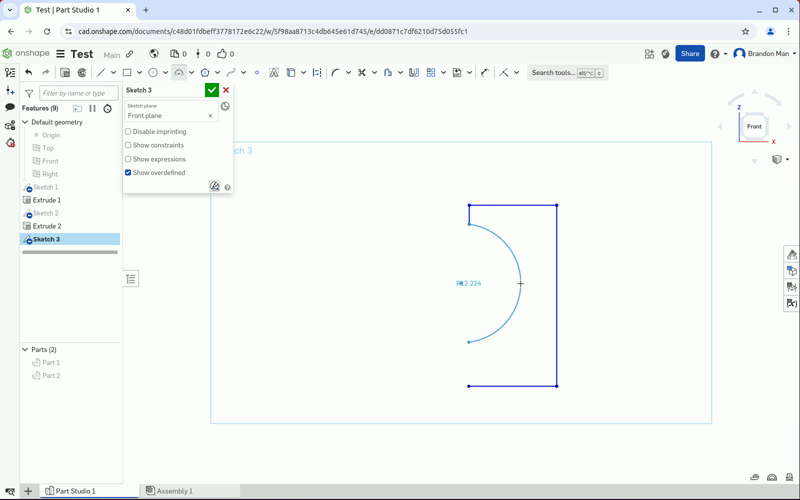
click(520, 283)
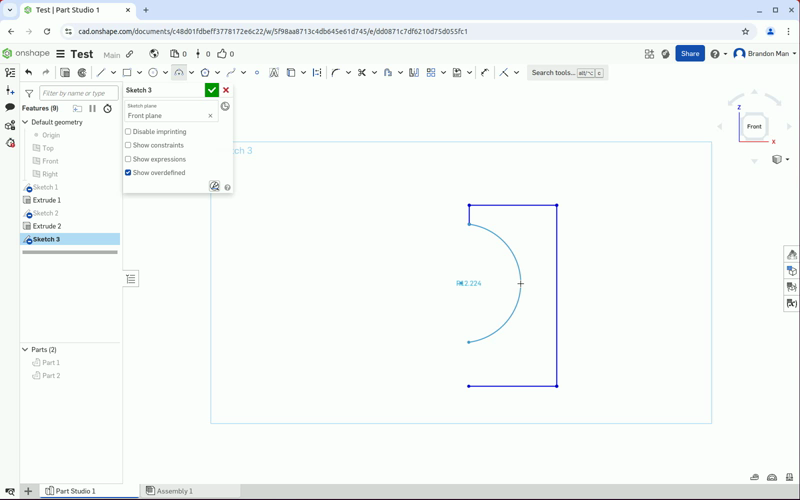
key_up(shift)
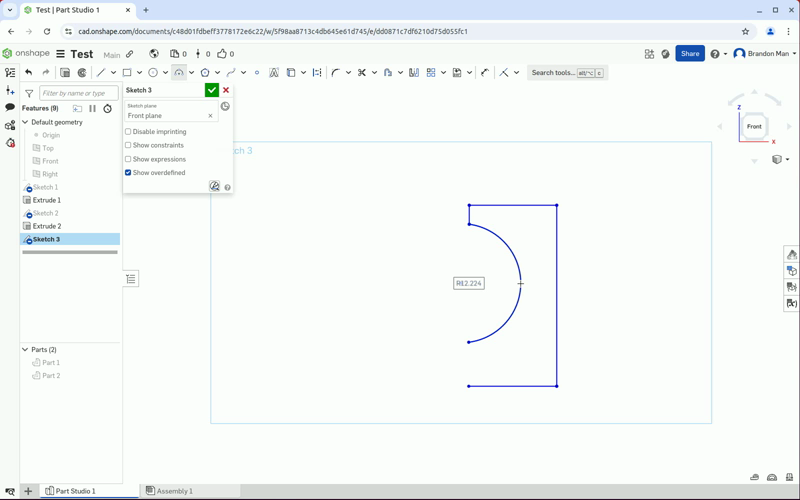
key(esc)
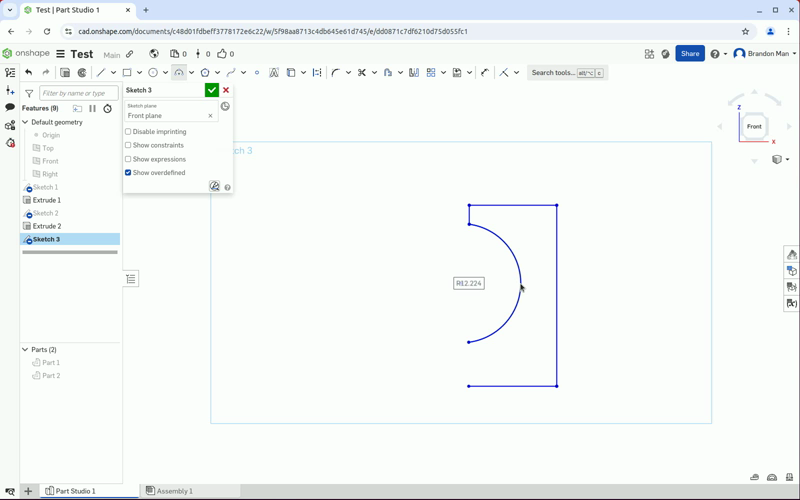
key(l)
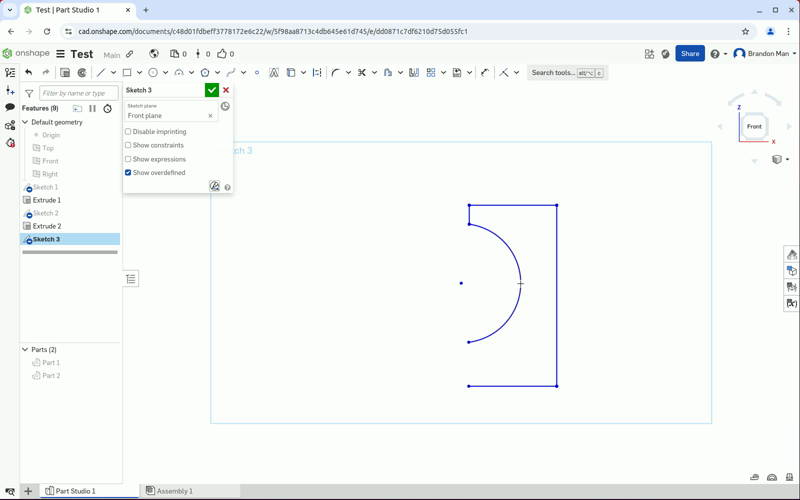
mouse_move(468, 342)
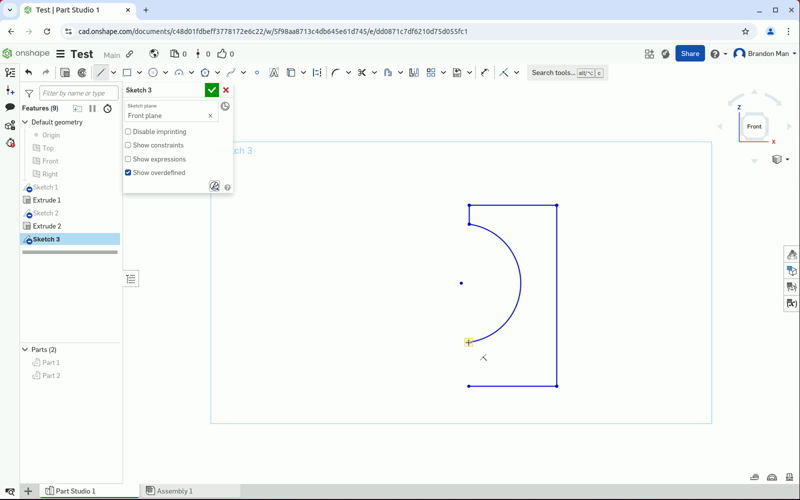
click(468, 342)
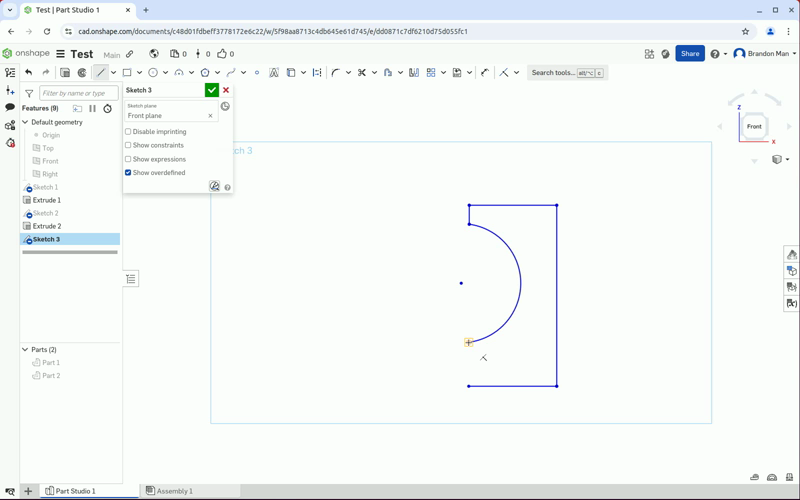
mouse_move(498, 342)
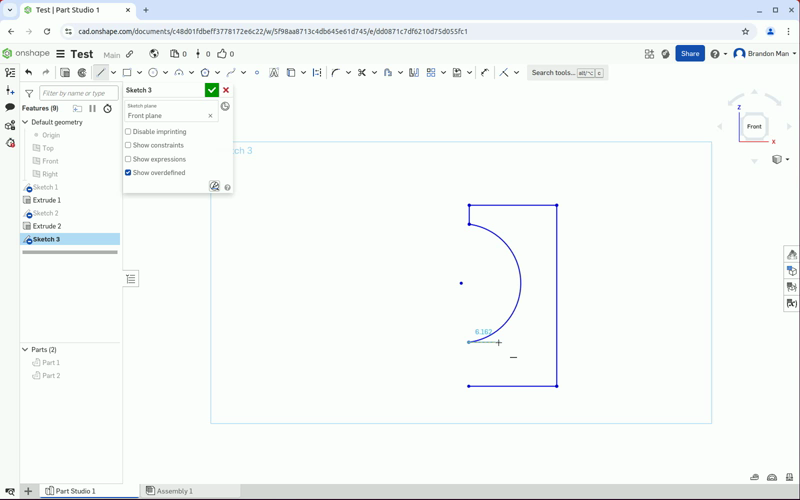
key_down(shift)
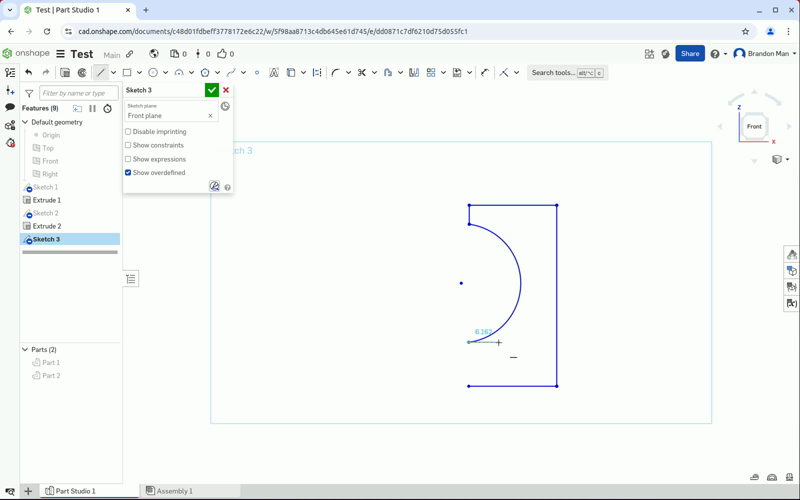
mouse_move(468, 386)
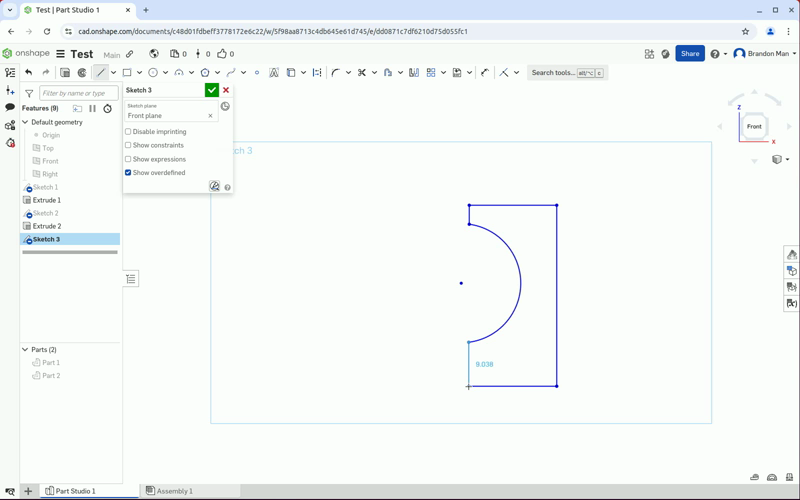
key_up(shift)
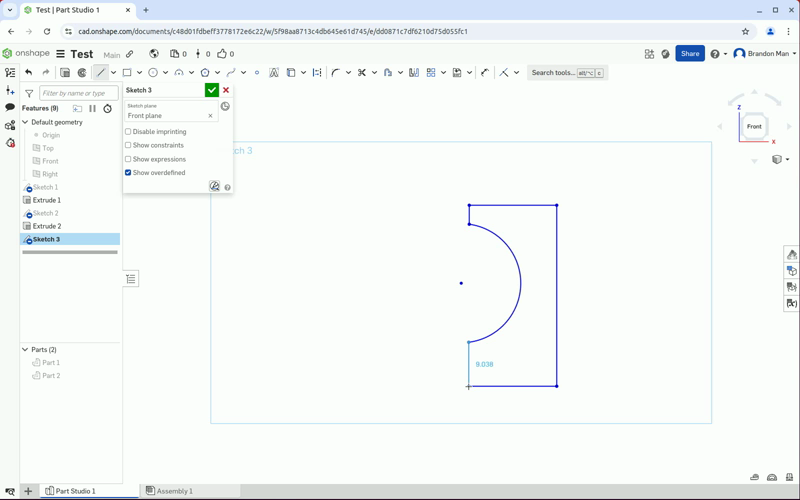
click(468, 386)
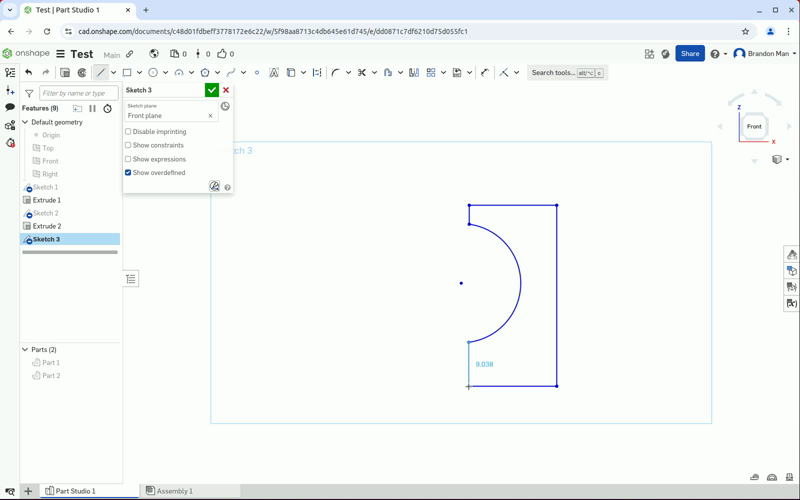
key(esc)
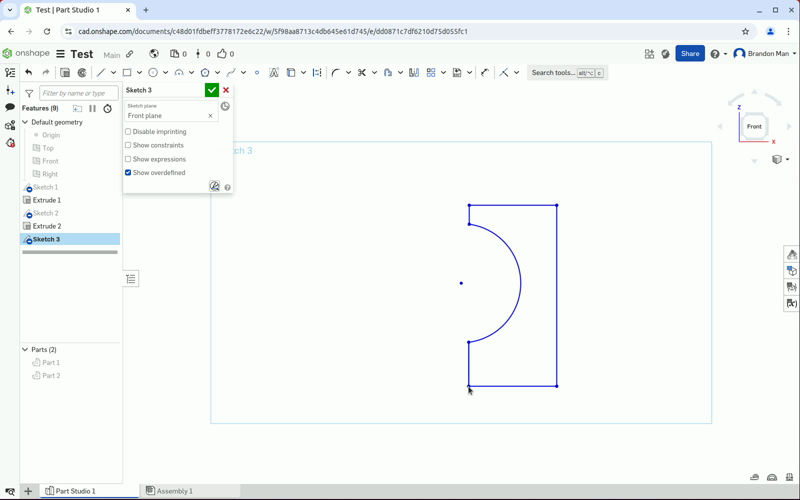
mouse_move(525, 226)
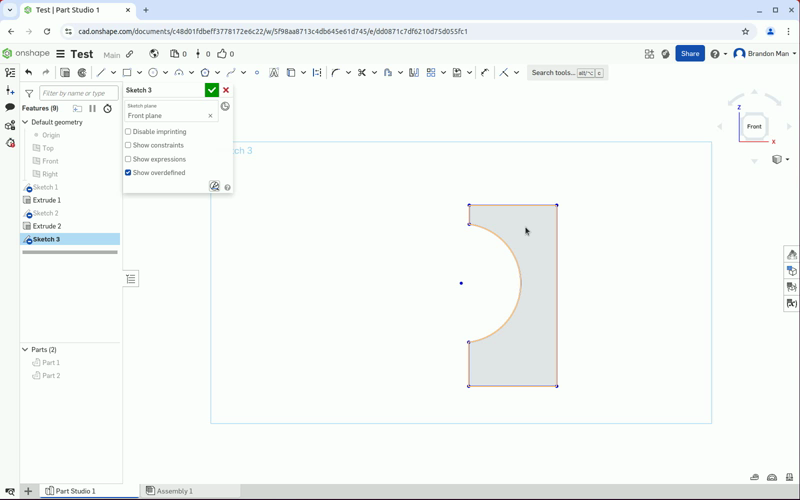
click(525, 226)
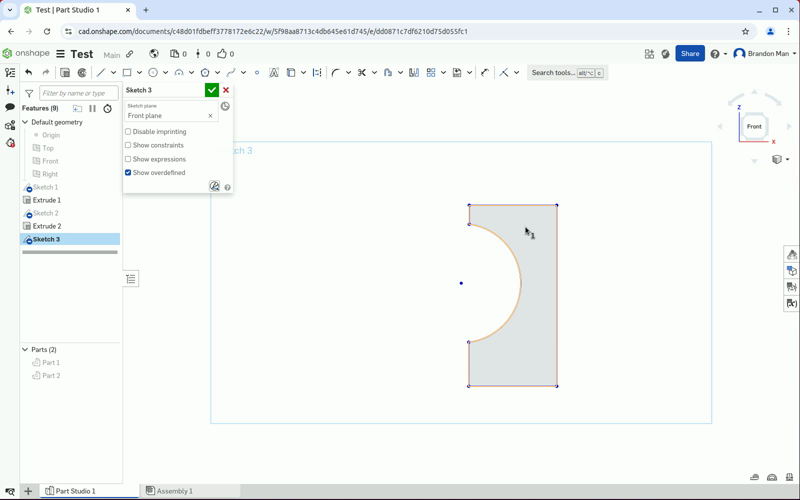
mouse_move(73, 352)
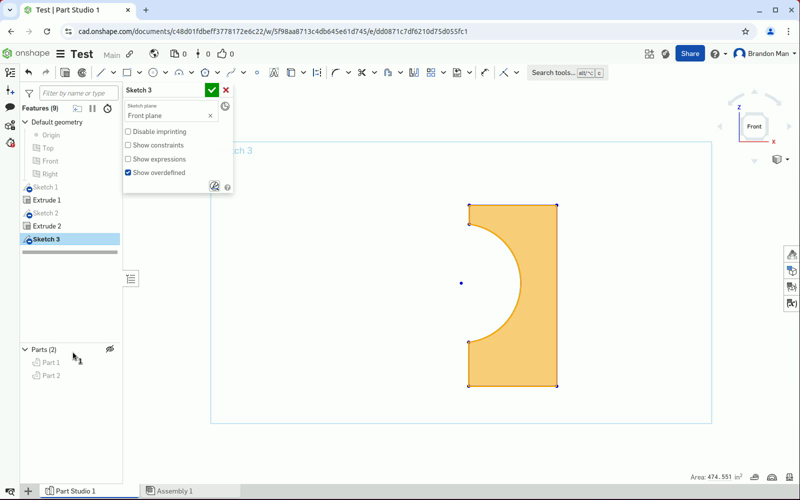
key(shift+y)
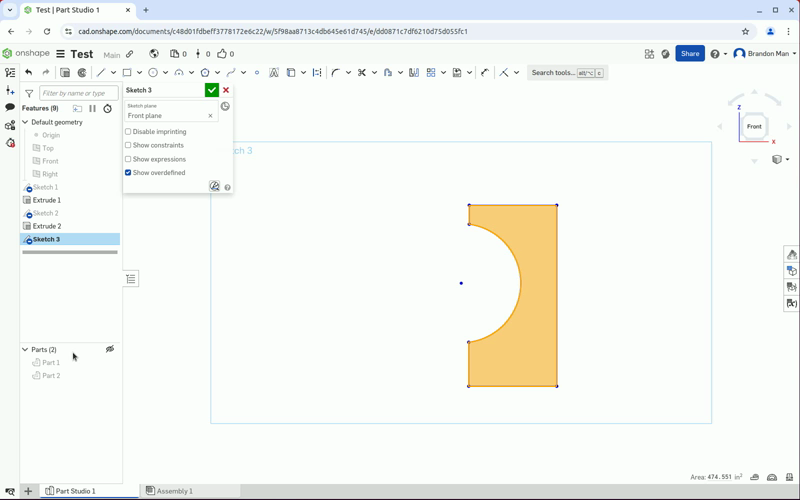
key(shift+e)
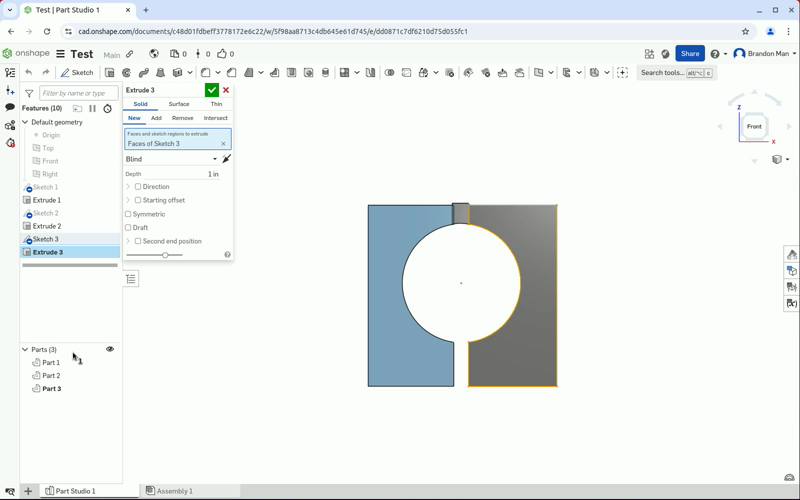
mouse_move(143, 106)
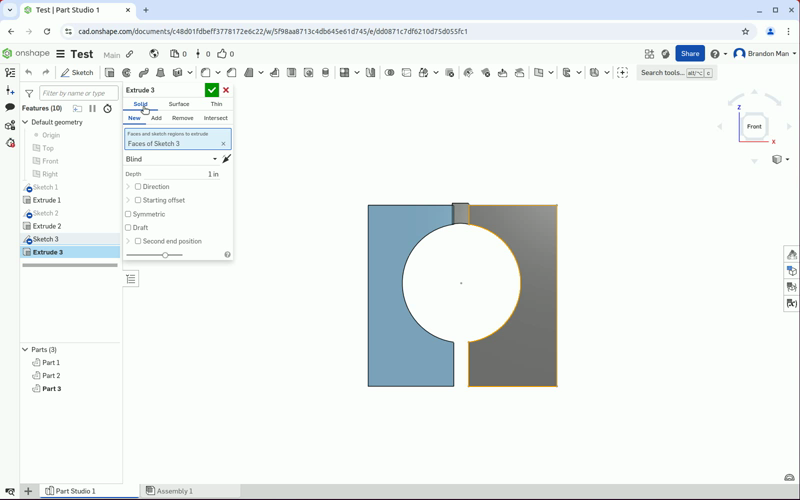
click(143, 106)
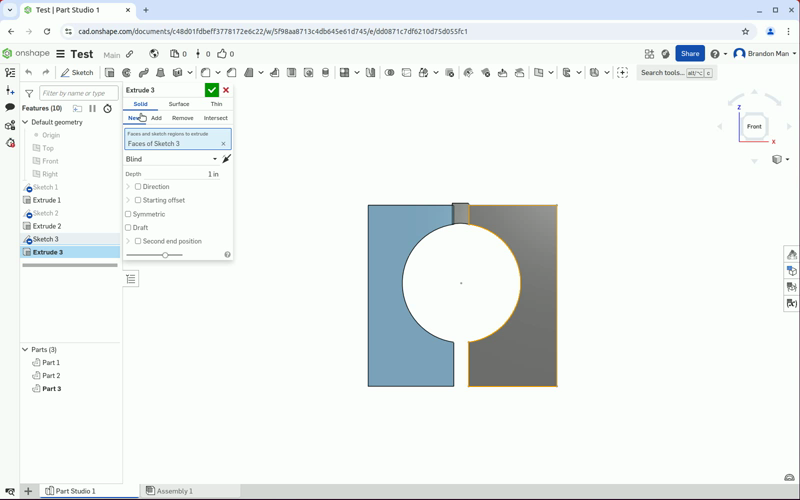
mouse_move(137, 120)
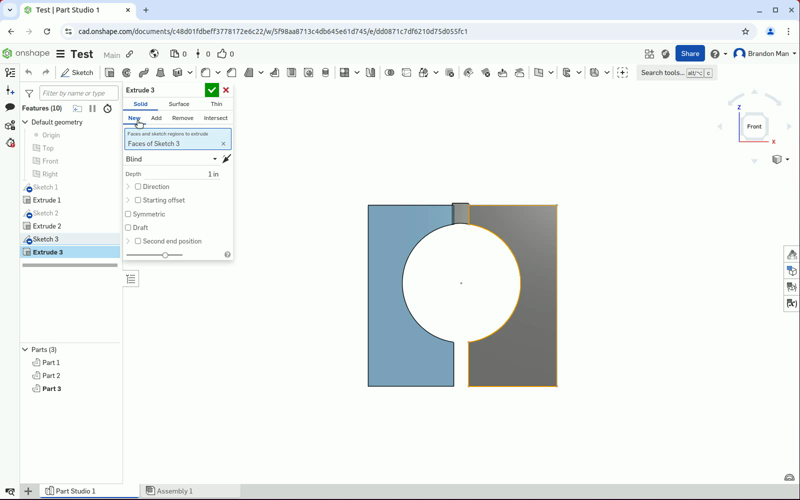
click(137, 120)
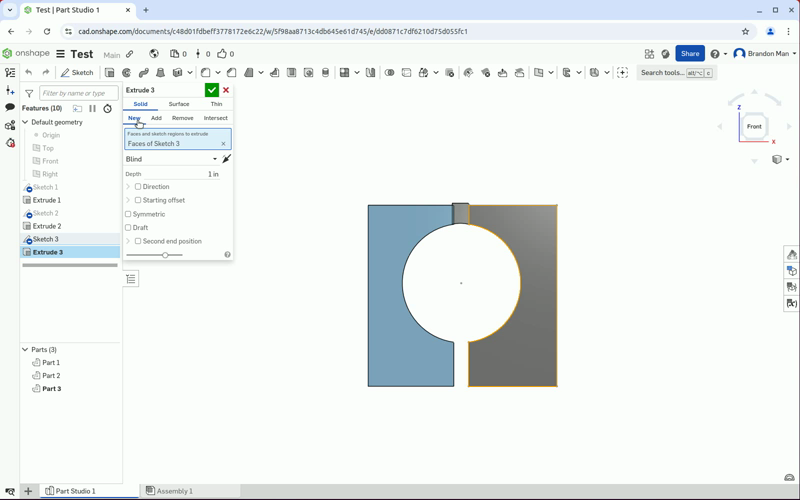
key(tab, 4)
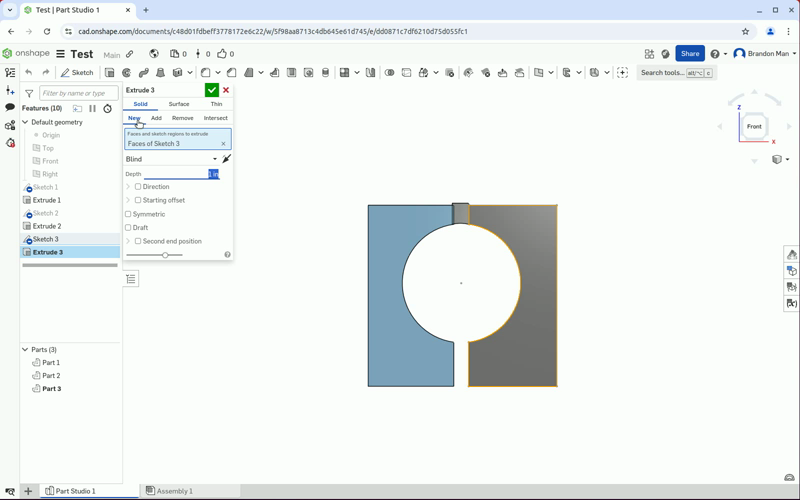
text(30.57)
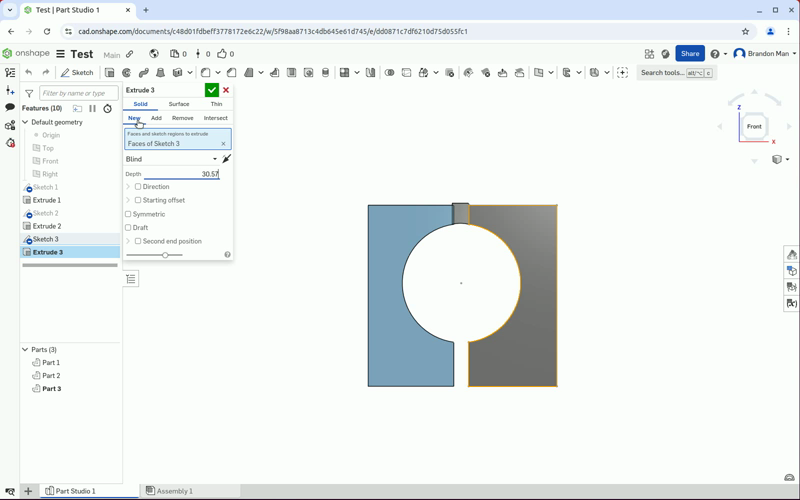
key(enter)
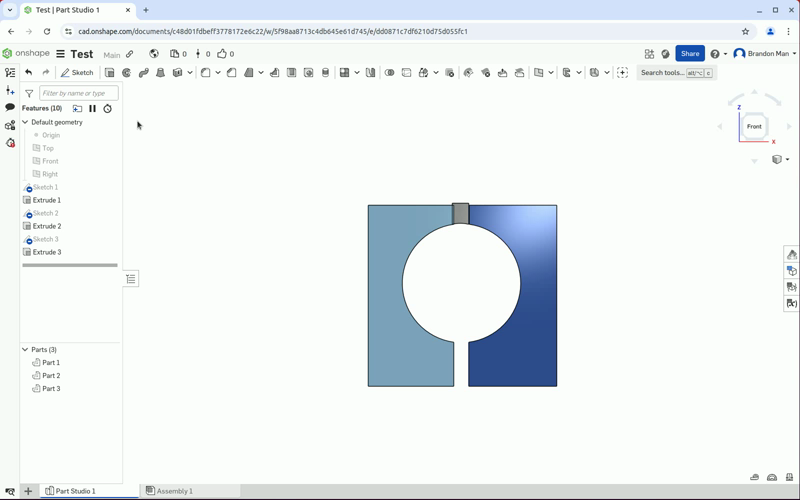
key(shift+h)
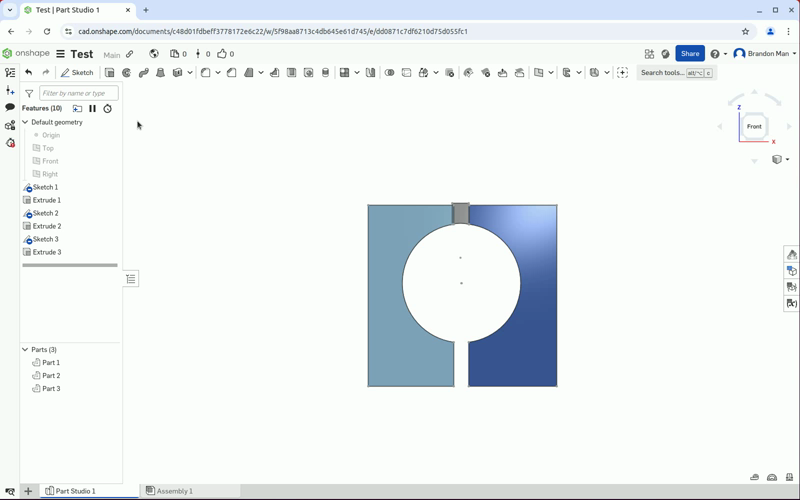
key(shift+h)
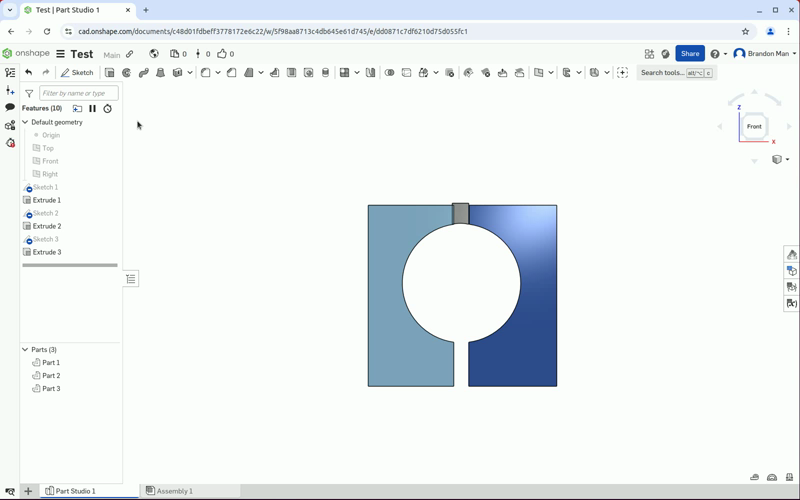
mouse_move(73, 189)
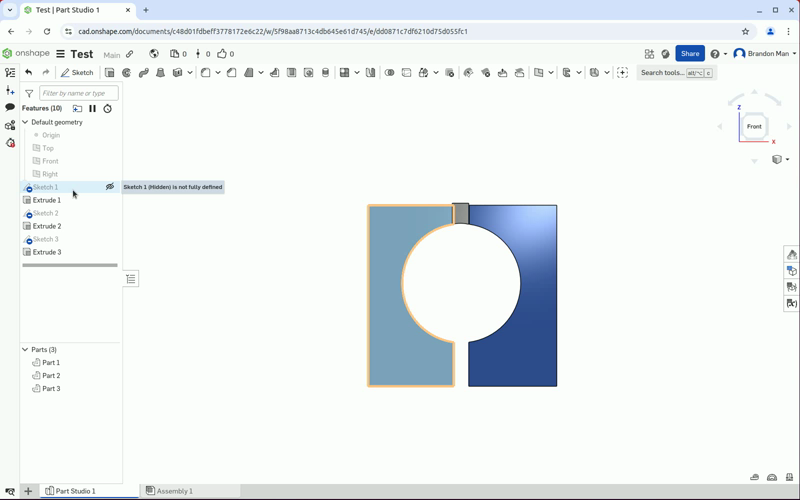
click(73, 189)
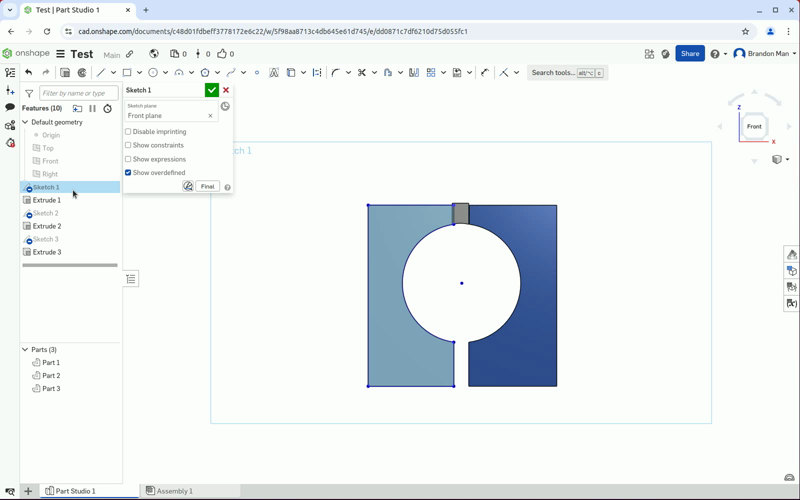
mouse_move(229, 92)
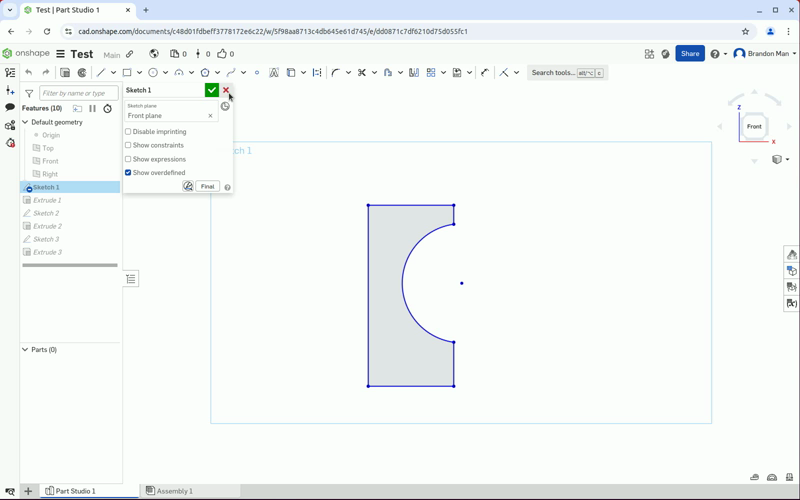
click(229, 92)
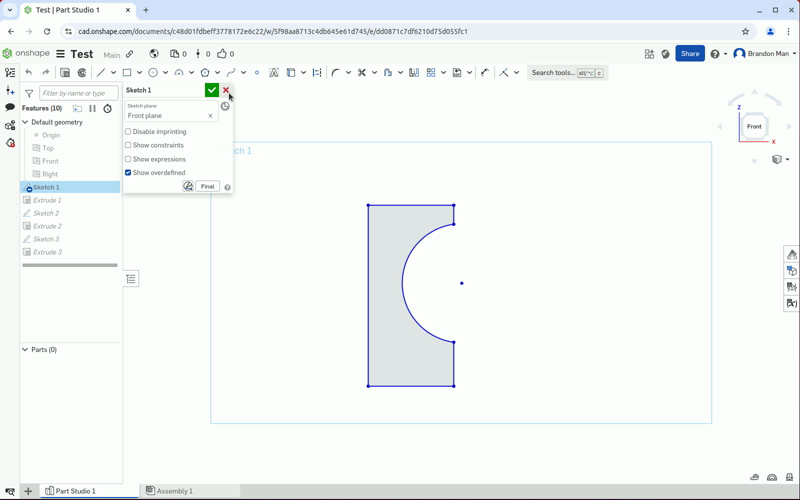
key(shift+s)
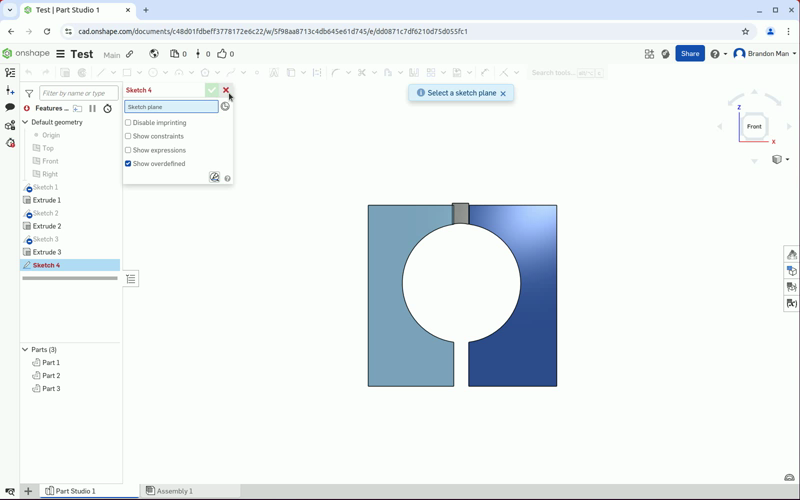
mouse_move(73, 163)
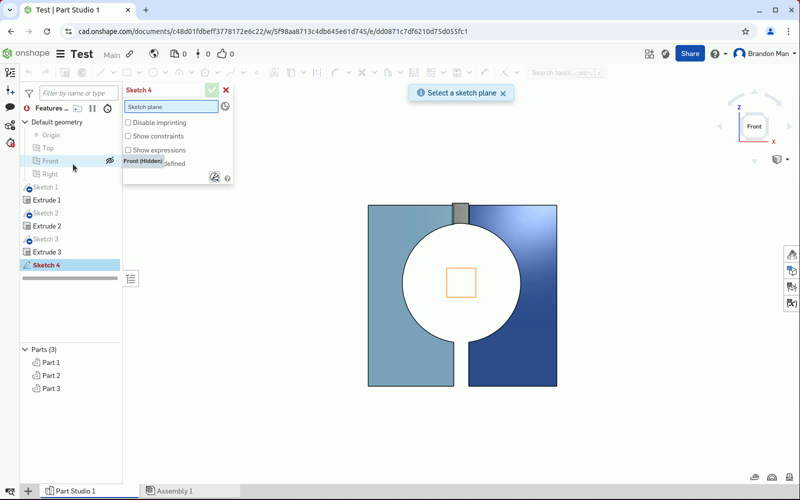
click(73, 163)
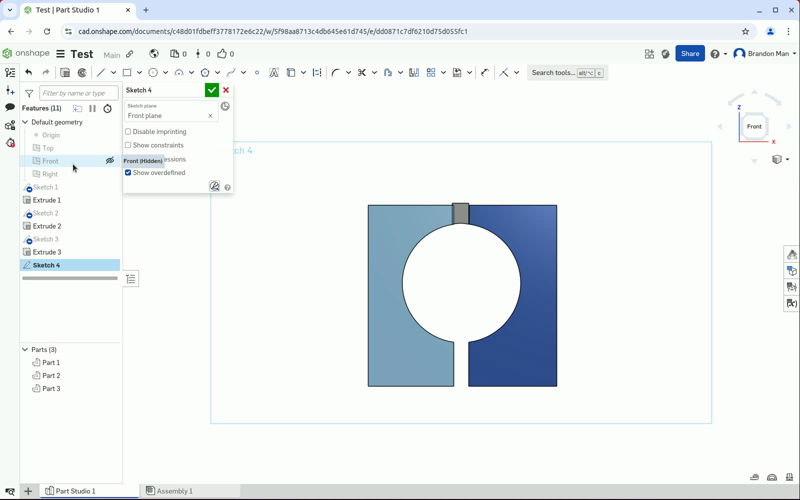
mouse_move(73, 352)
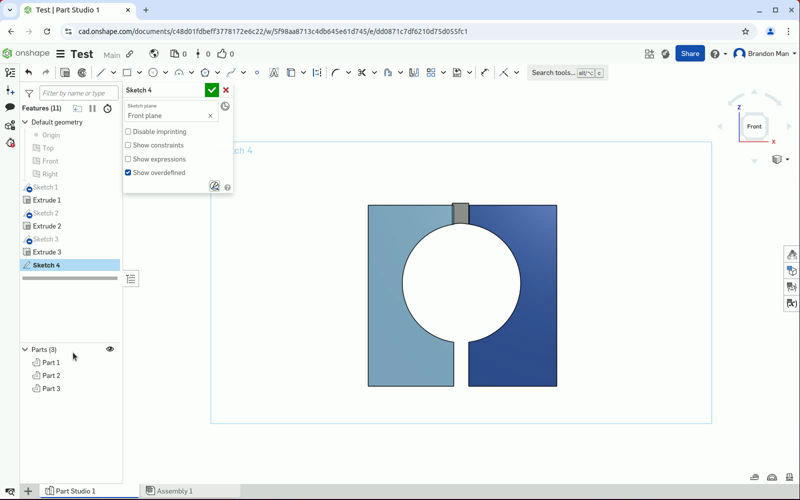
key(y)
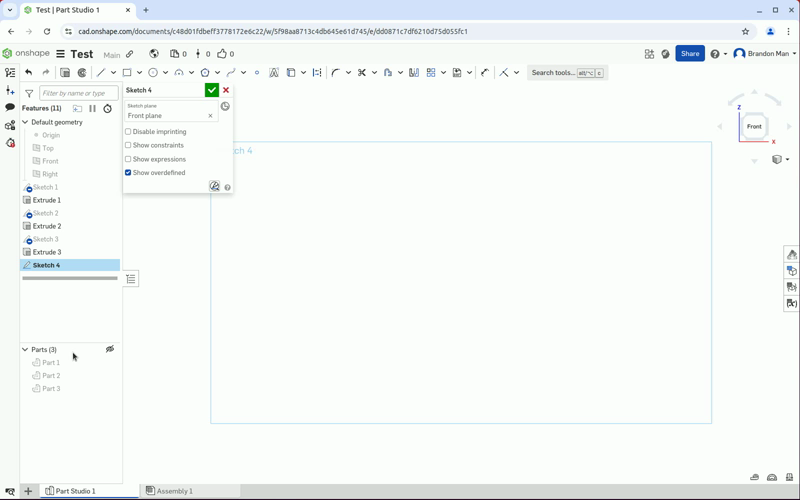
key(l)
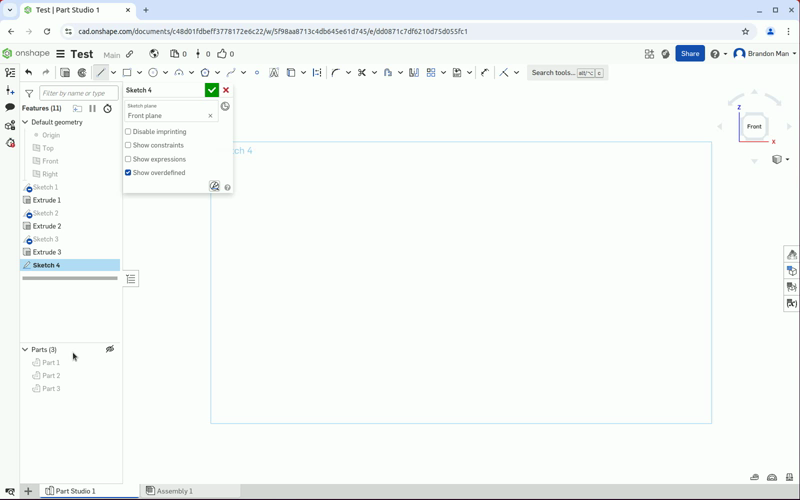
key_down(shift)
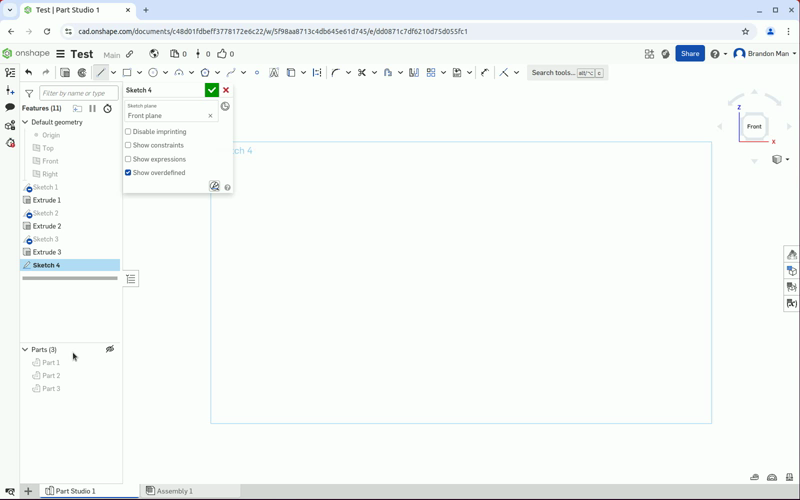
mouse_move(452, 386)
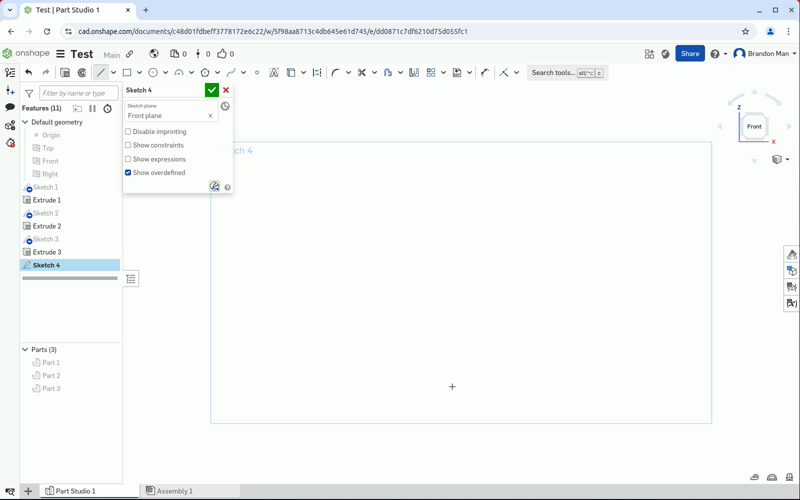
click(452, 386)
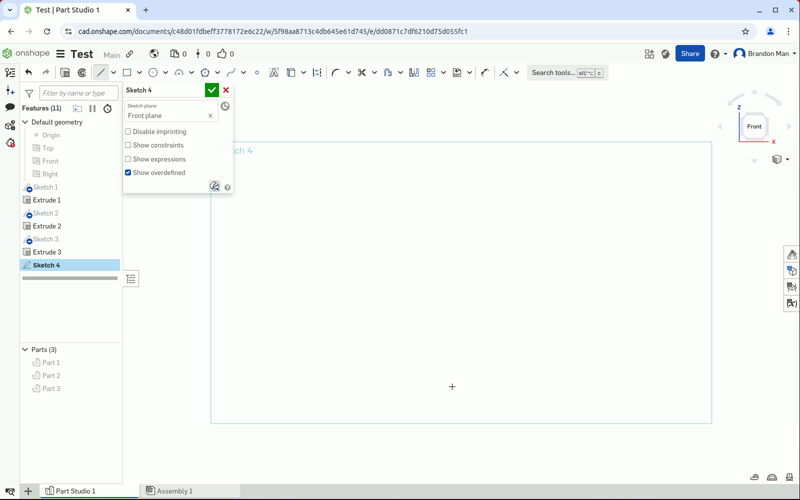
key_up(shift)
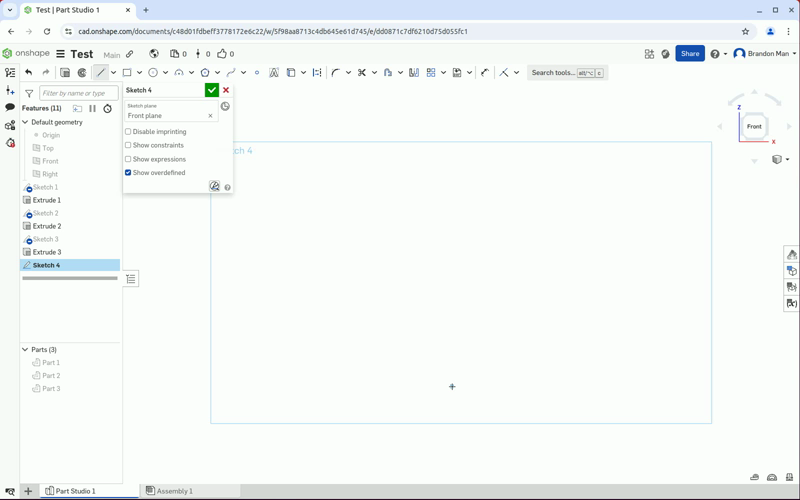
key_down(shift)
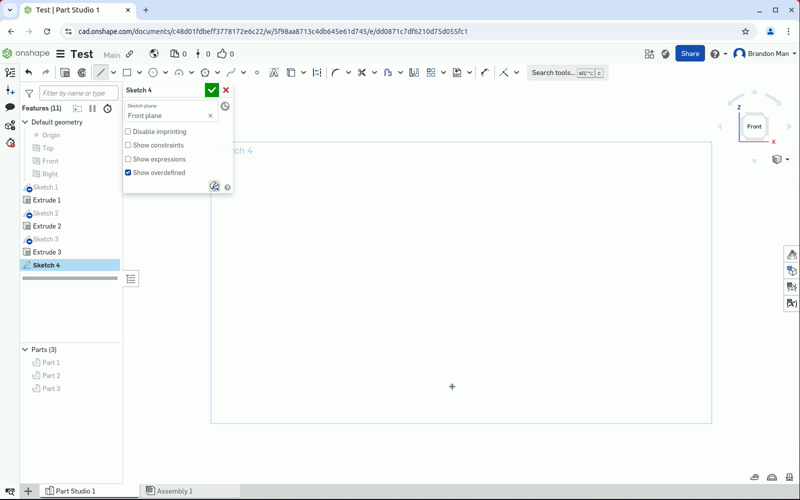
mouse_move(482, 386)
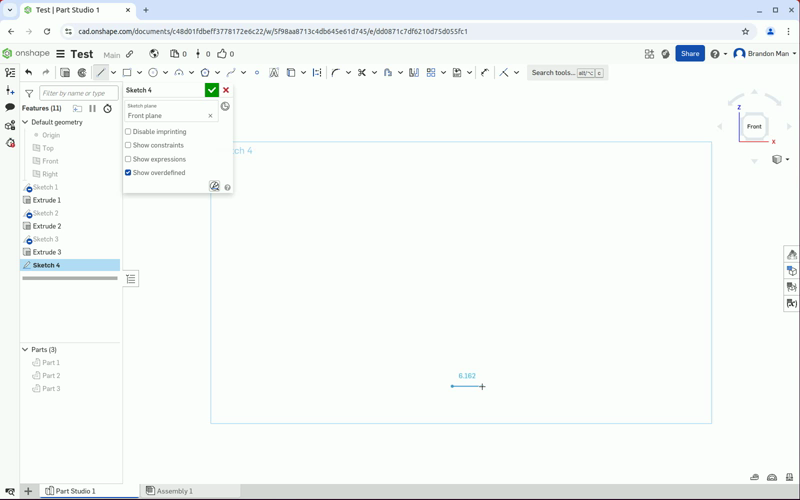
mouse_move(460, 386)
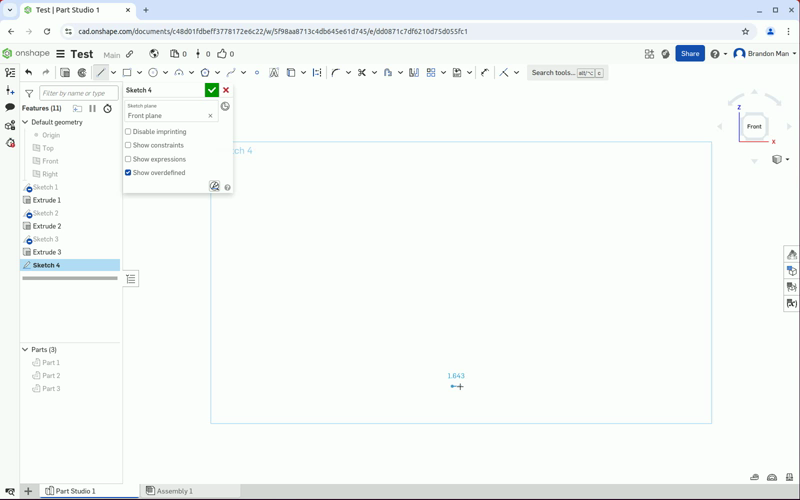
click(460, 386)
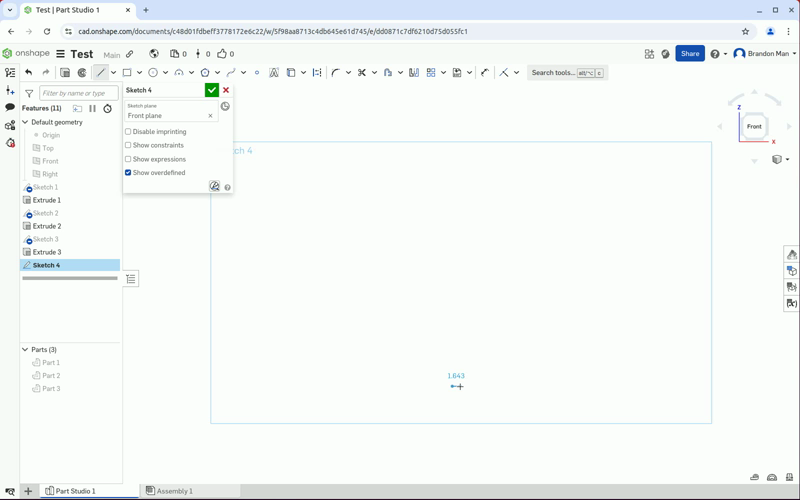
key_up(shift)
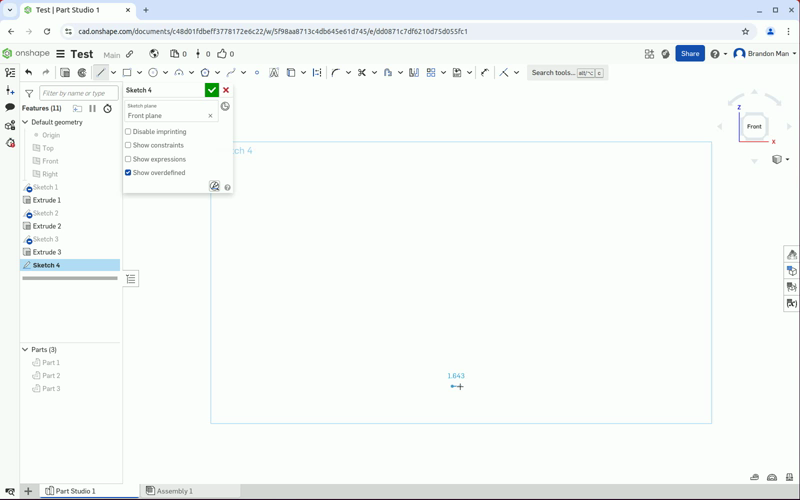
key_down(shift)
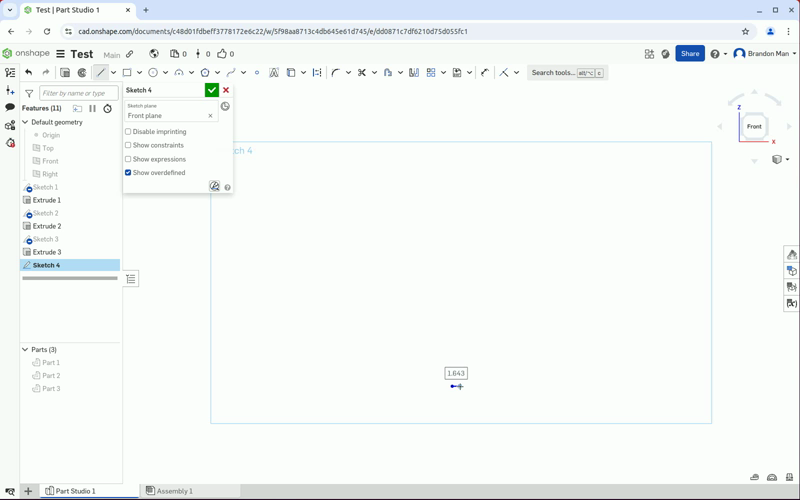
mouse_move(490, 386)
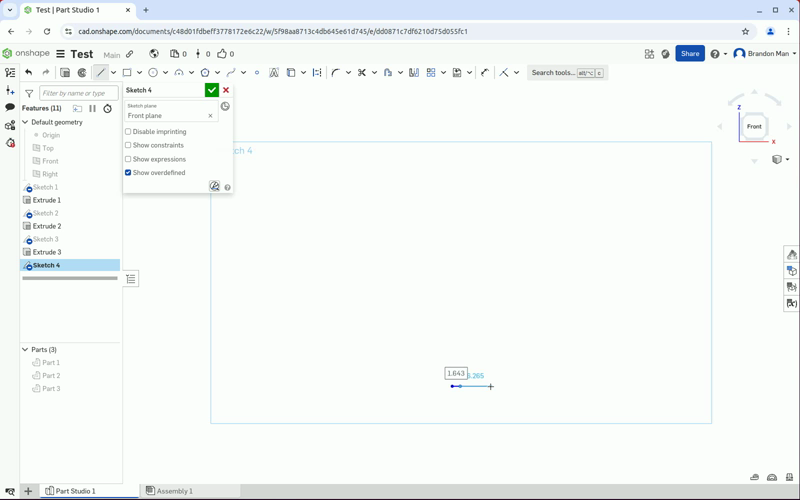
mouse_move(468, 386)
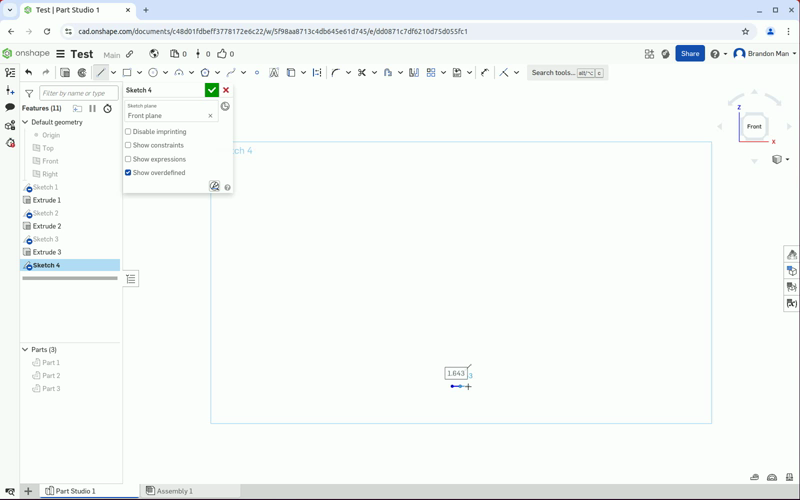
click(468, 386)
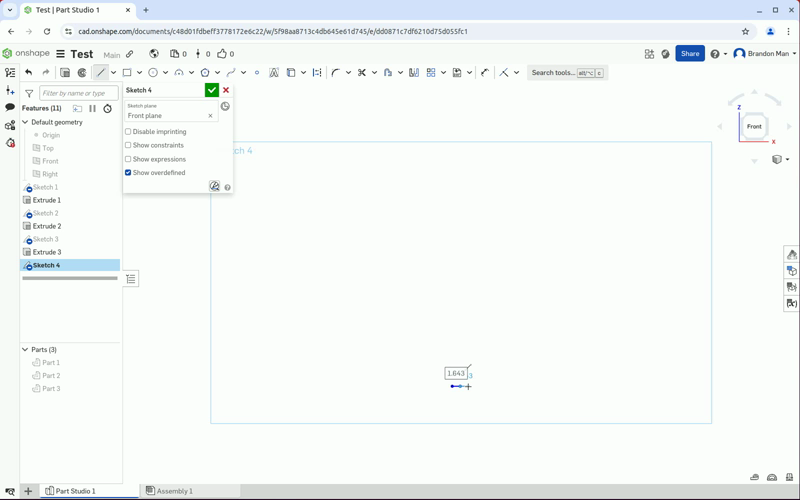
key_up(shift)
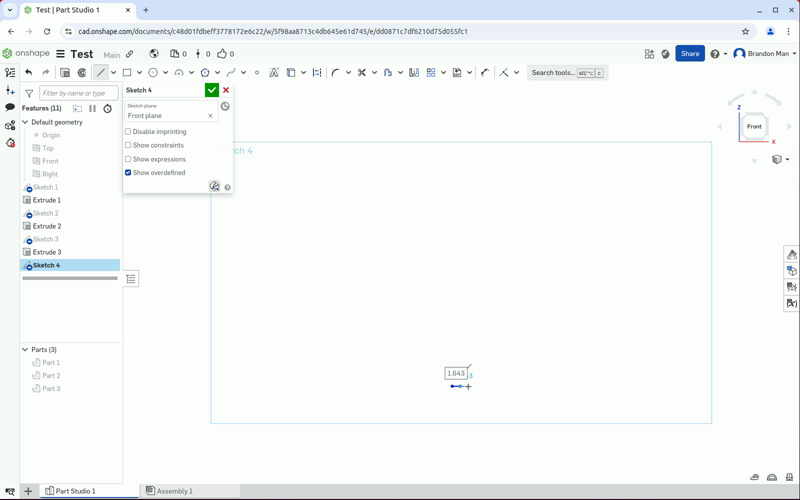
key_down(shift)
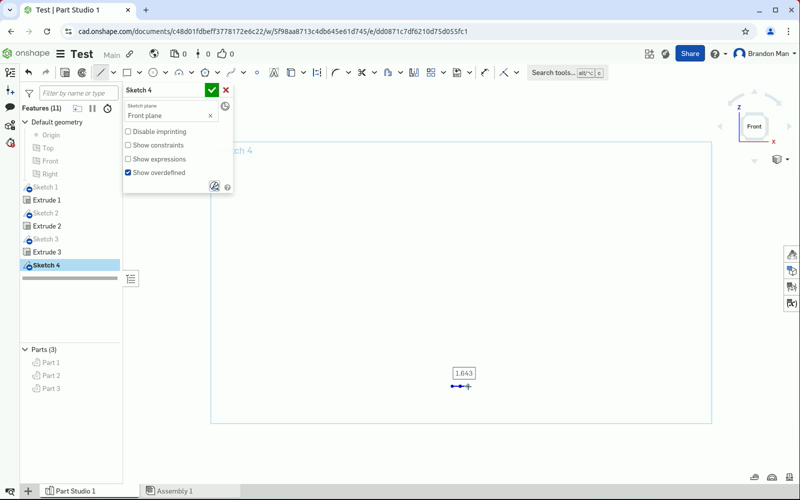
mouse_move(498, 386)
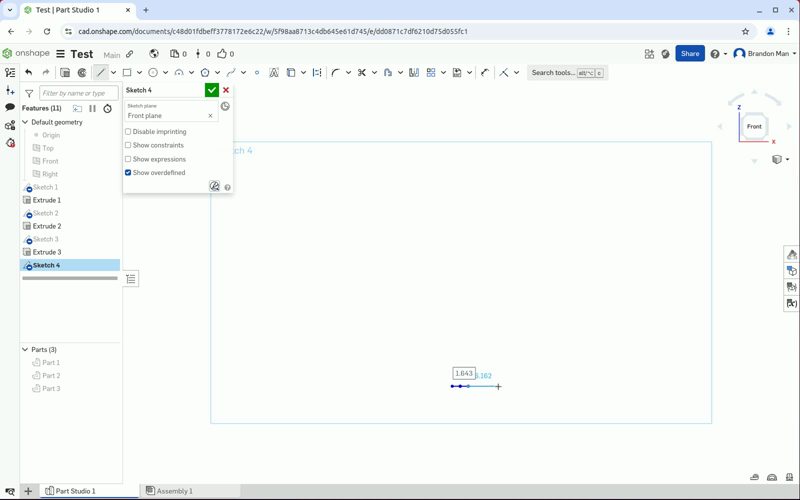
mouse_move(468, 340)
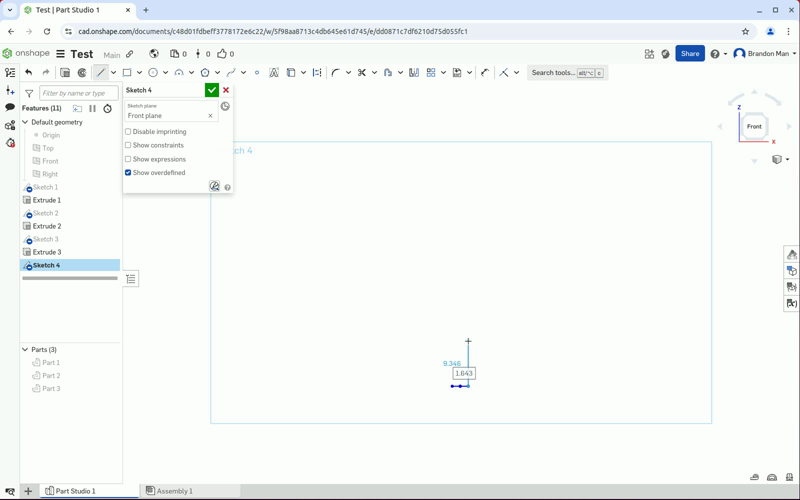
click(468, 340)
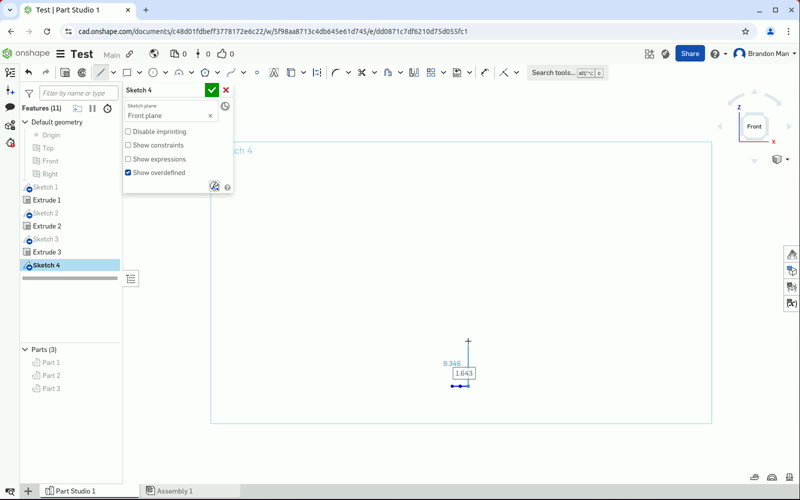
key_up(shift)
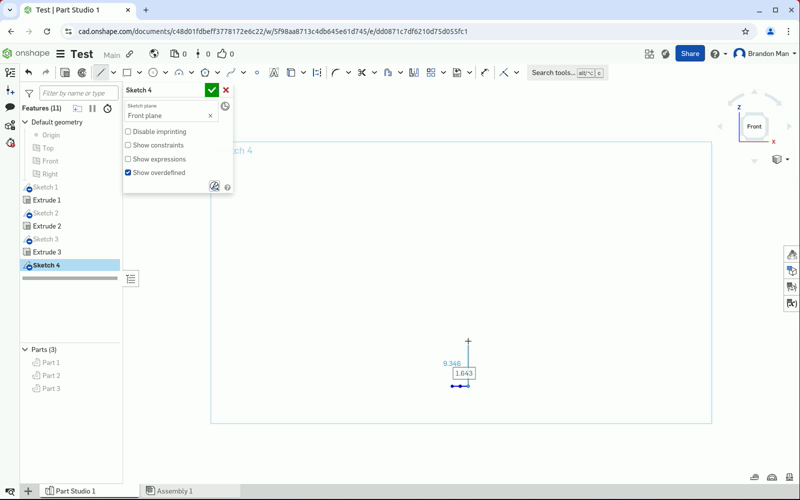
key(esc)
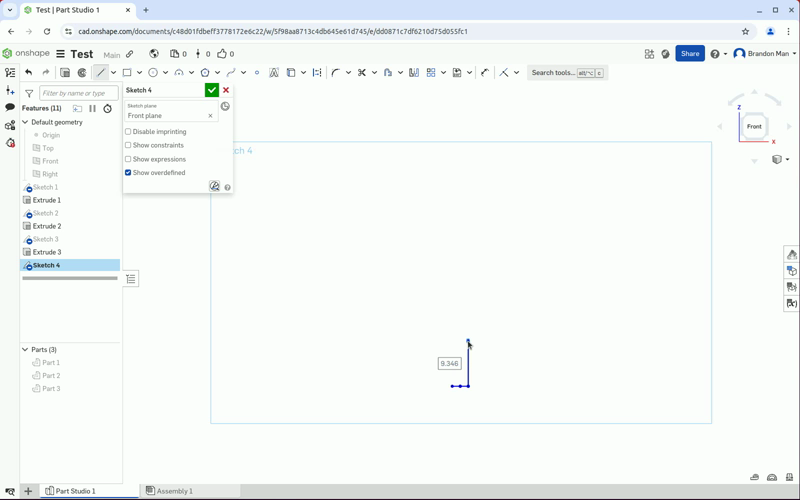
key(a)
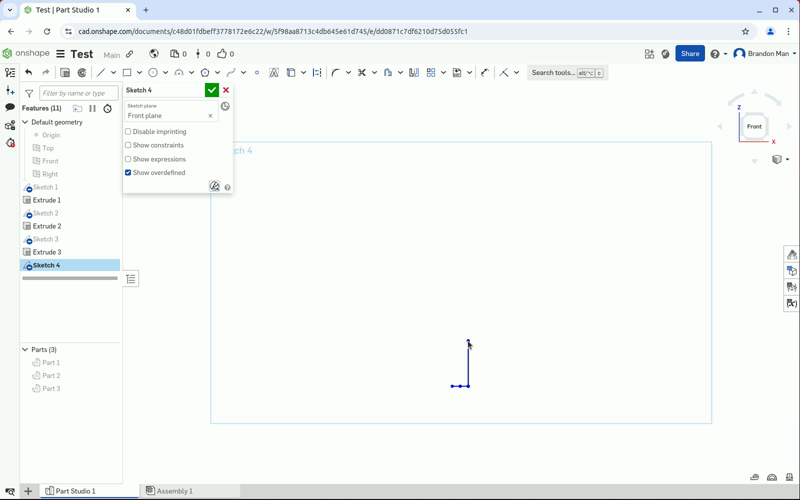
mouse_move(468, 340)
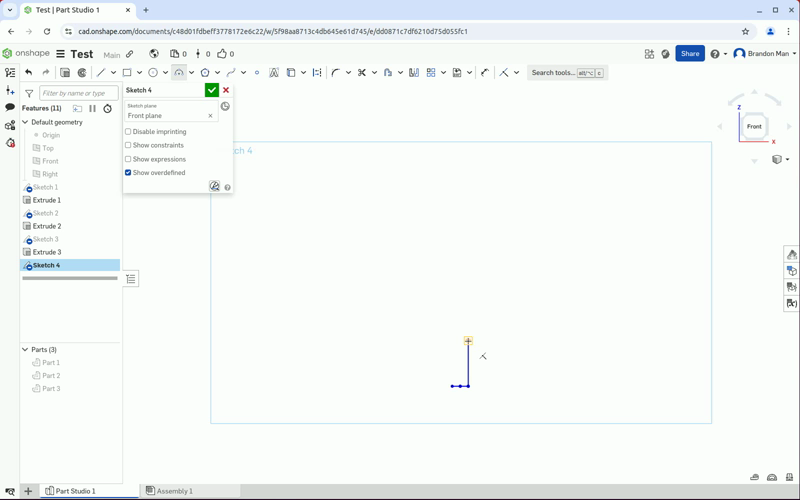
click(468, 340)
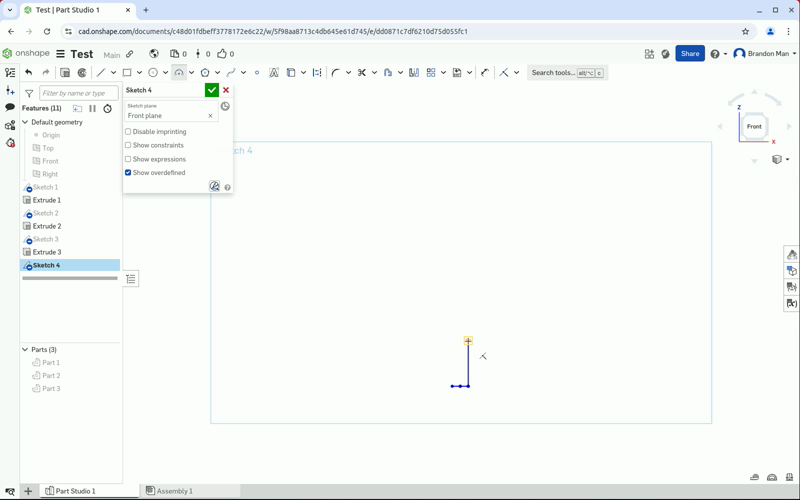
key_down(shift)
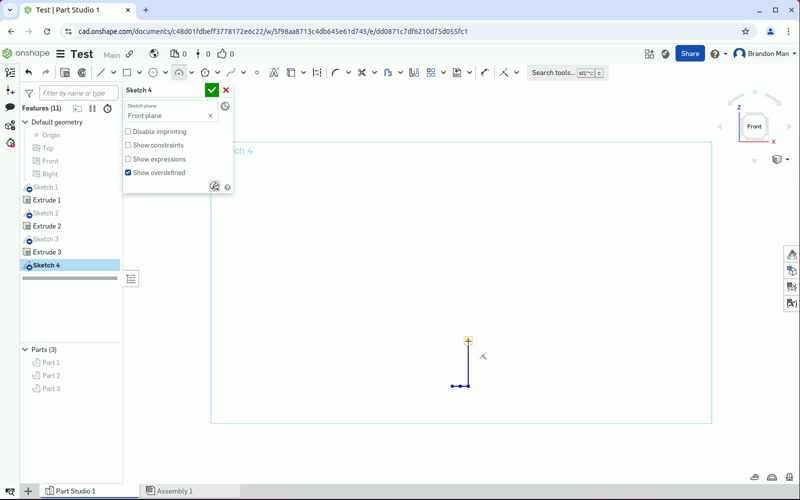
mouse_move(452, 340)
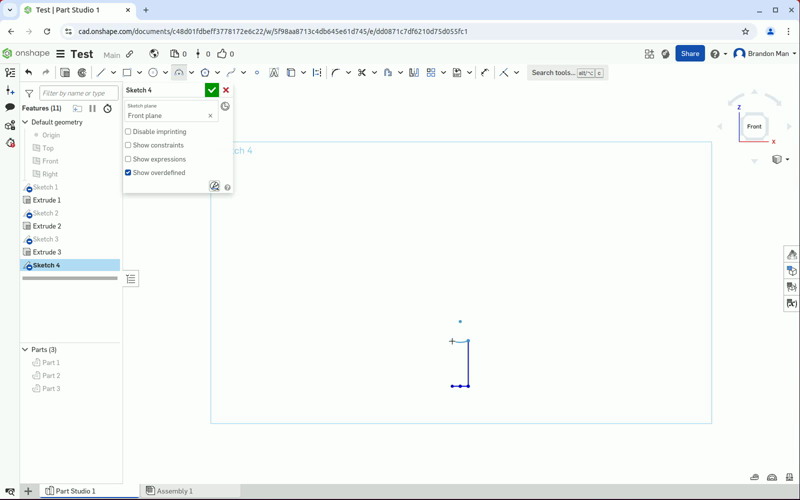
click(452, 340)
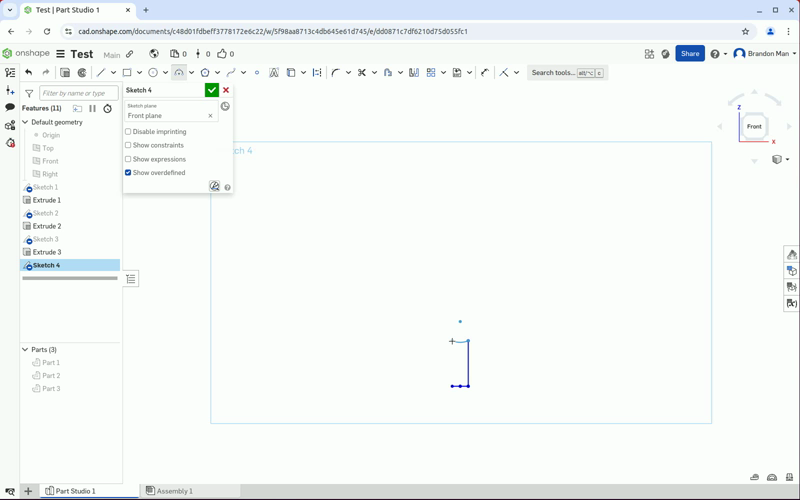
mouse_move(460, 341)
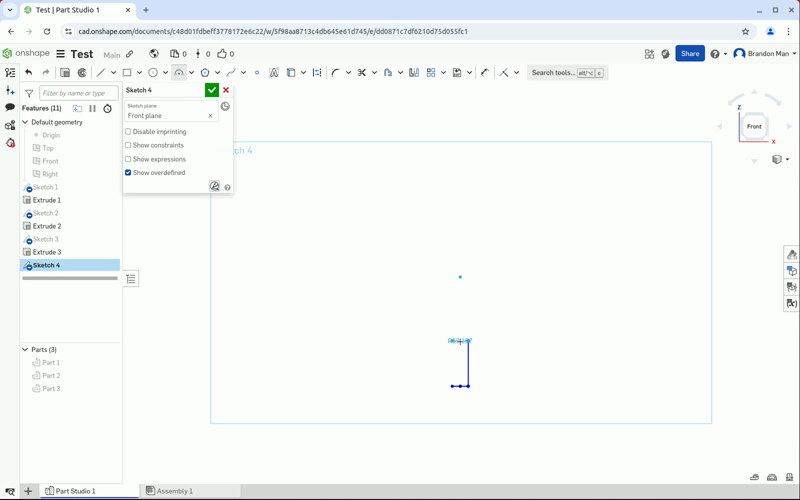
click(460, 341)
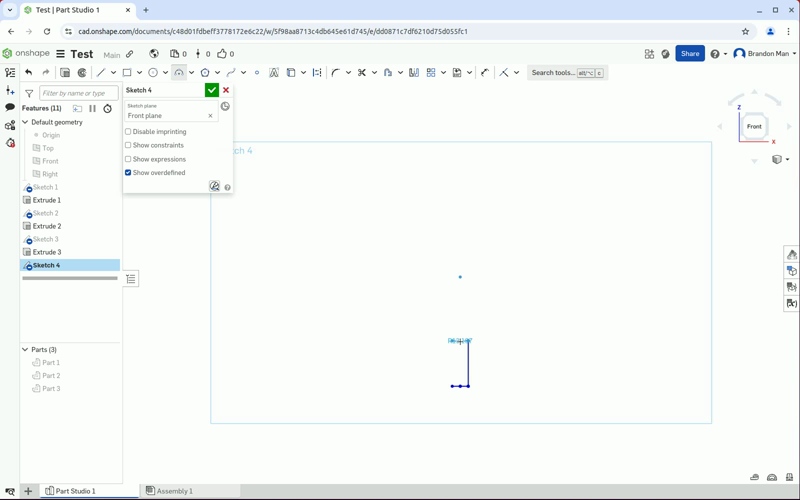
key_up(shift)
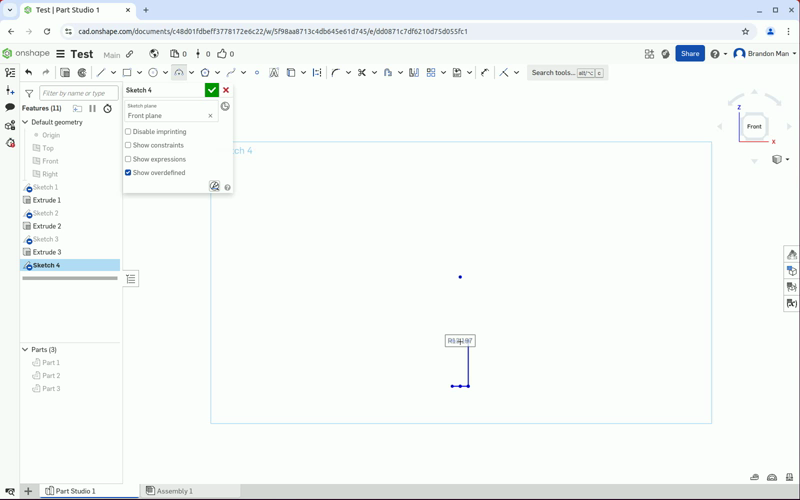
key(esc)
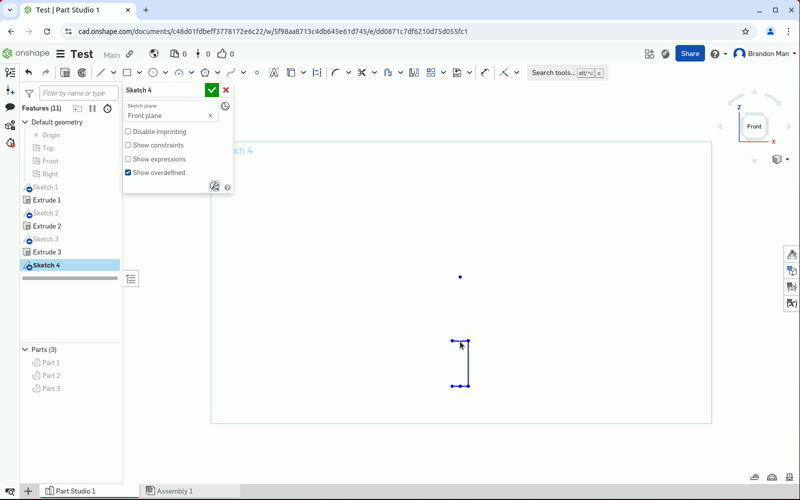
key(l)
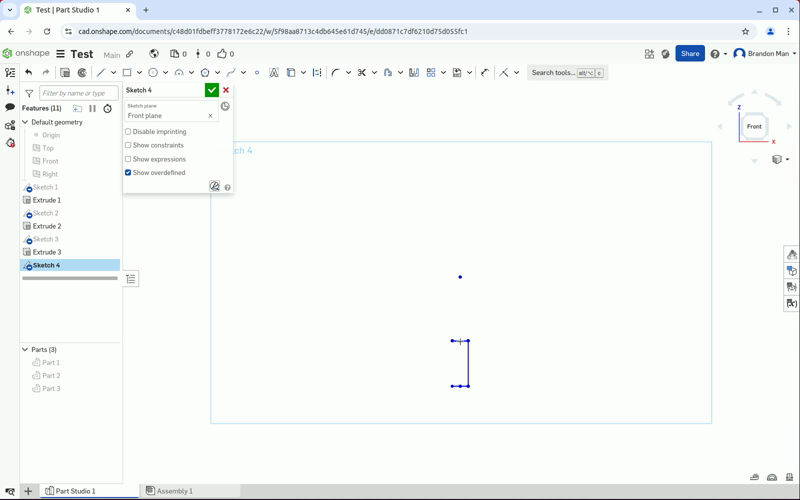
mouse_move(452, 340)
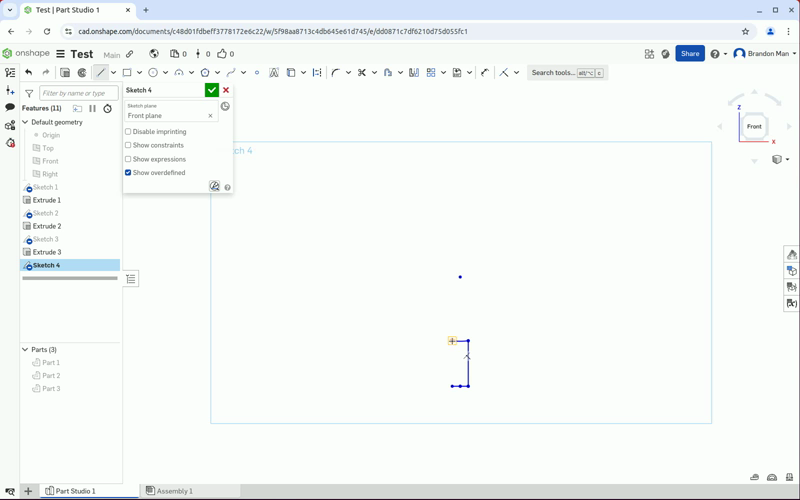
click(452, 340)
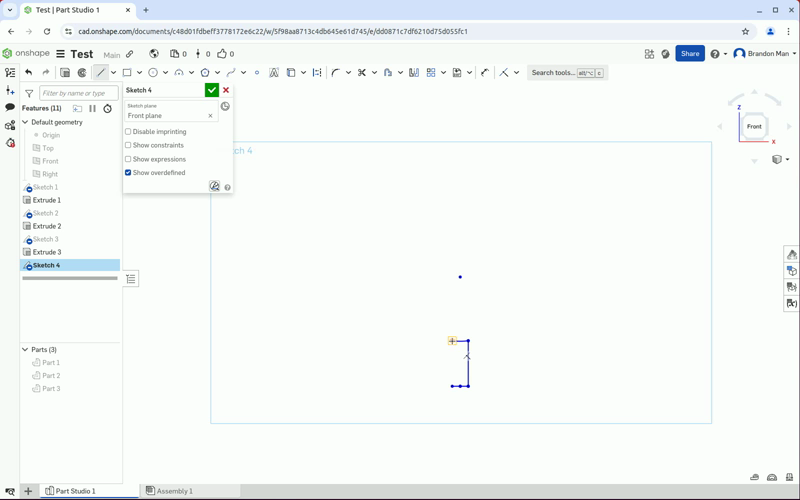
mouse_move(482, 340)
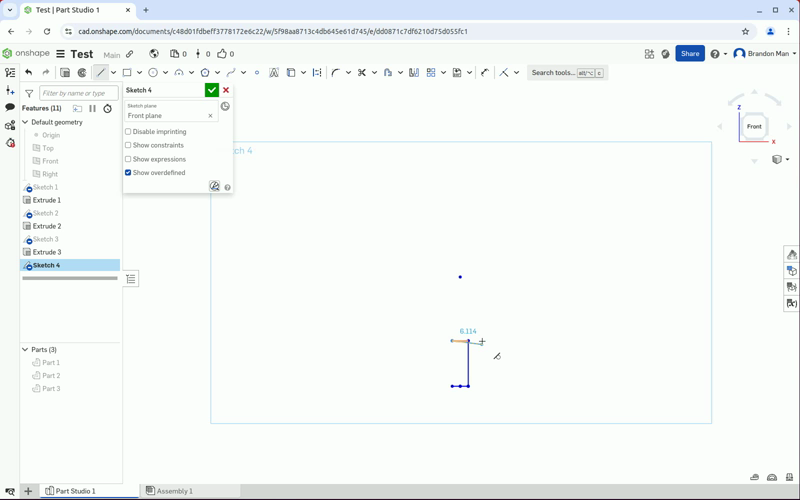
key_down(shift)
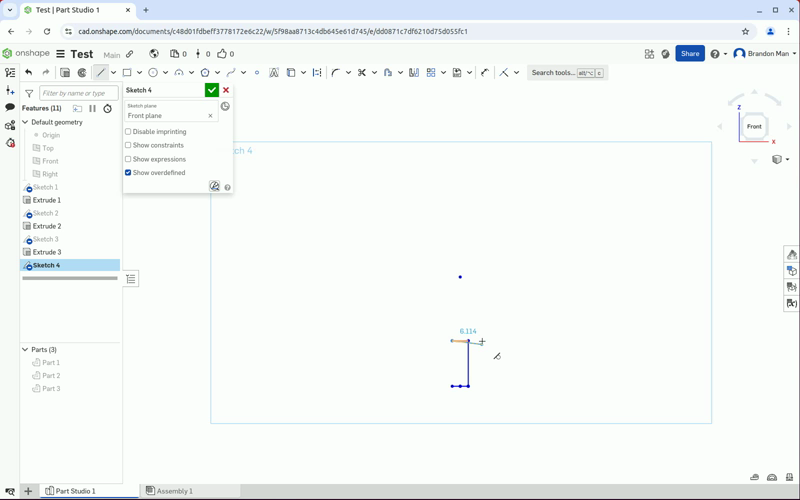
mouse_move(452, 386)
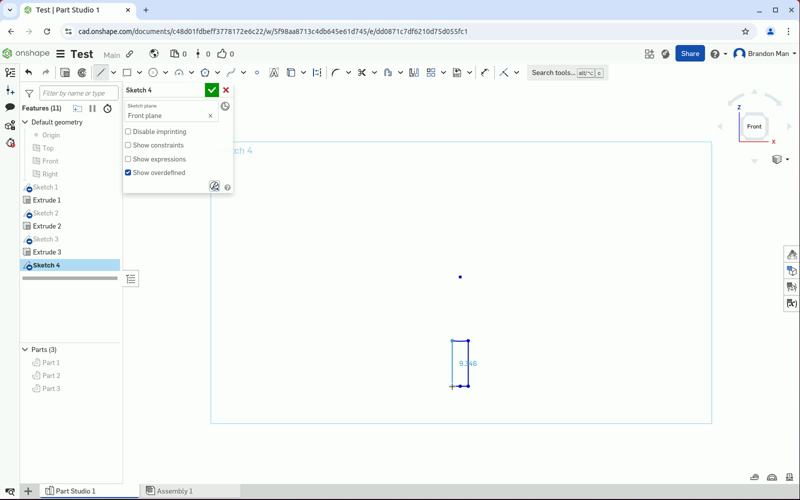
key_up(shift)
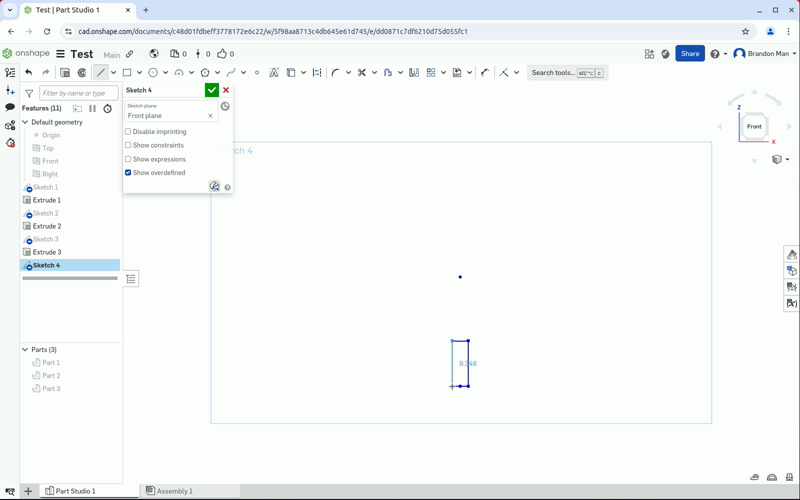
click(452, 386)
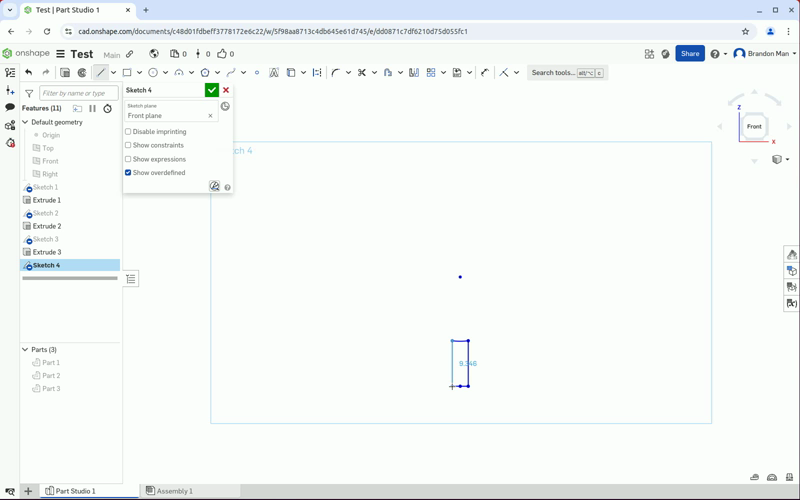
key(esc)
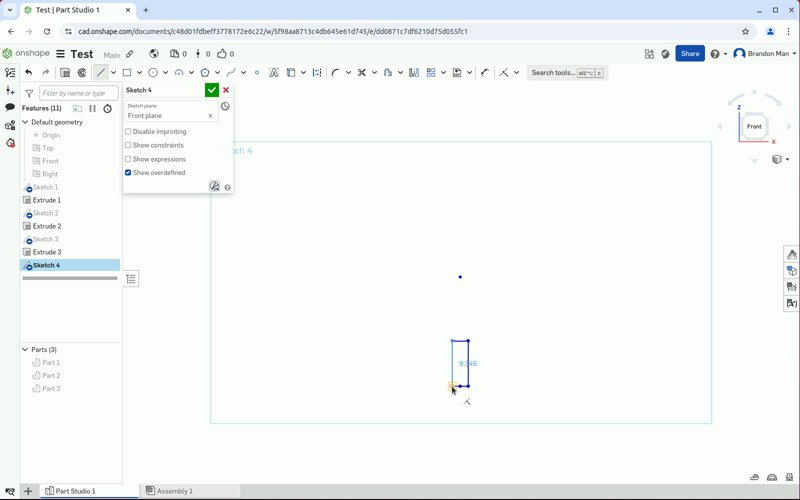
mouse_move(460, 383)
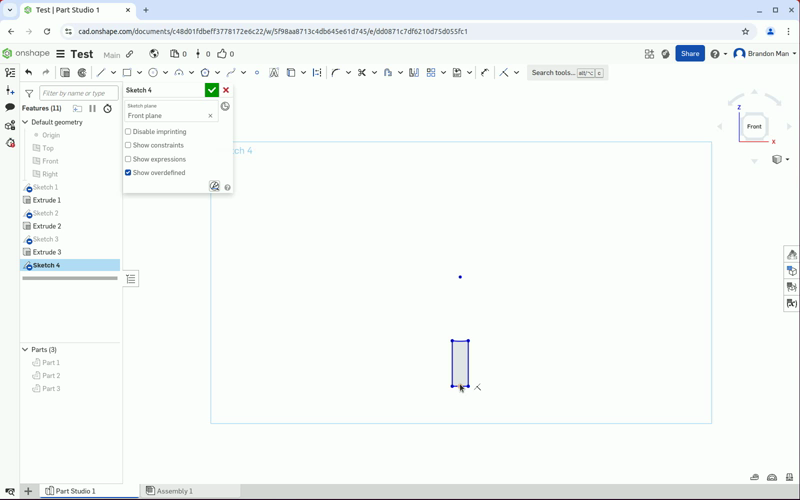
scroll(6)
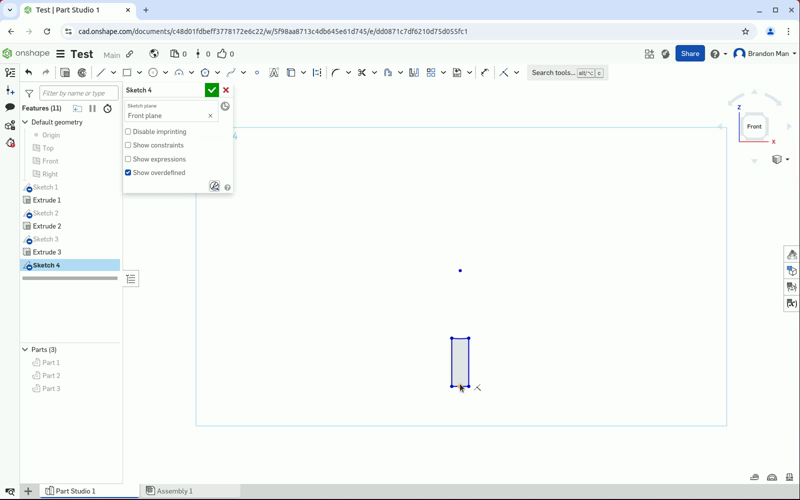
scroll(6)
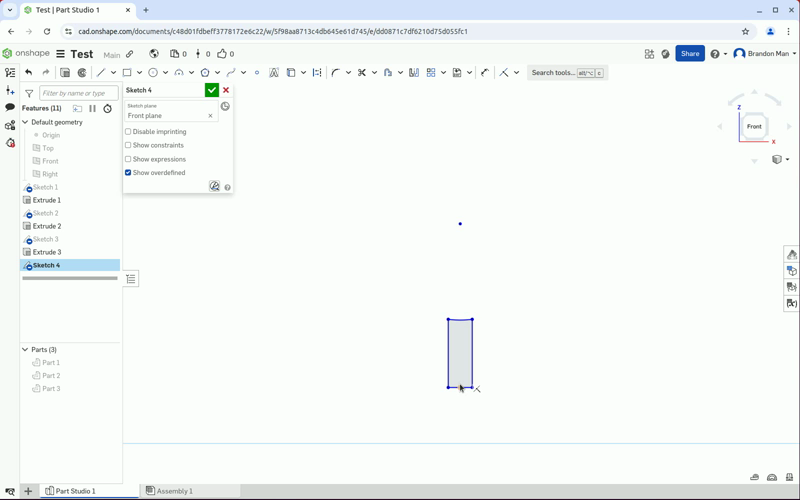
scroll(6)
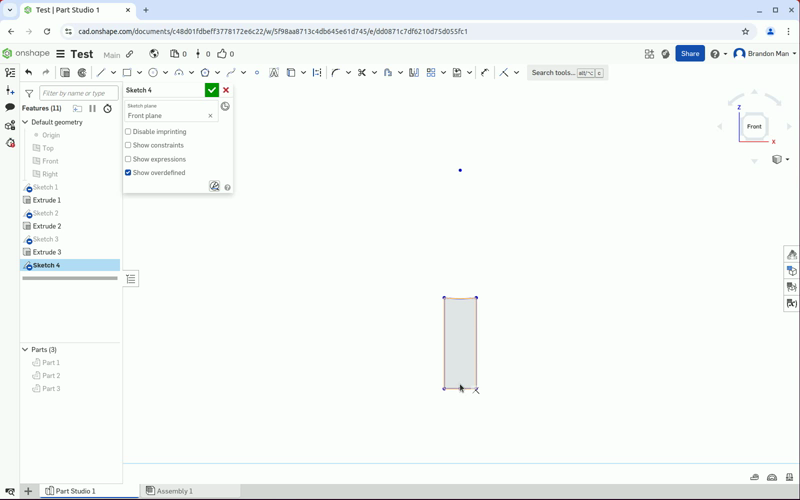
scroll(6)
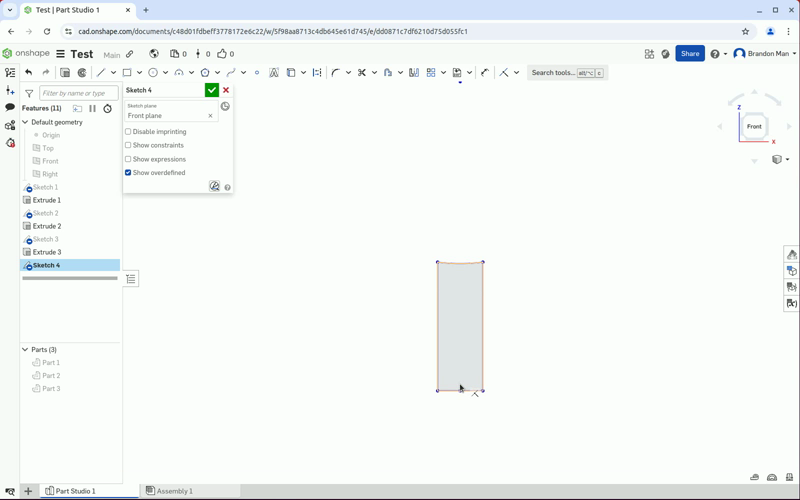
scroll(6)
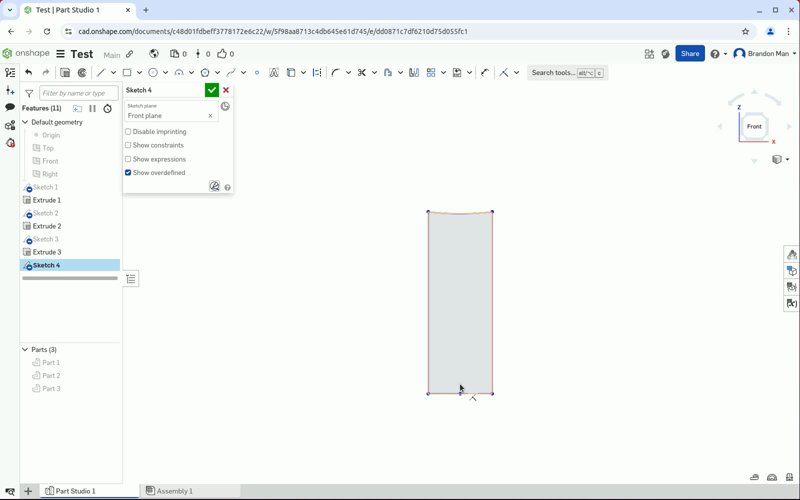
scroll(6)
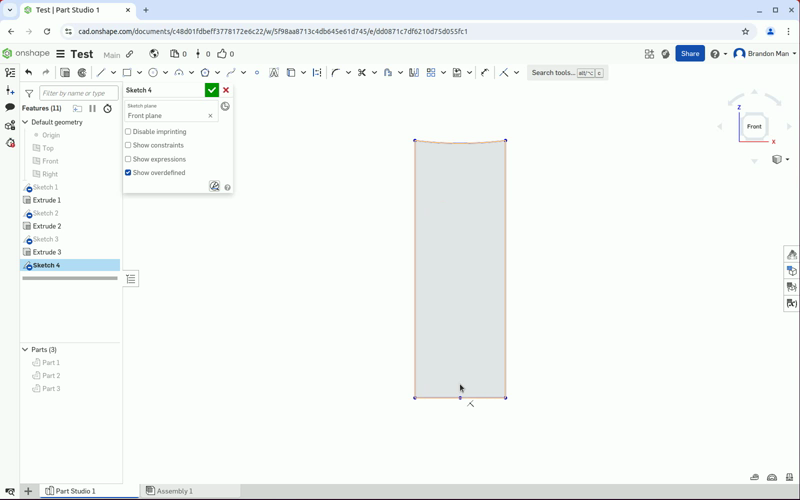
scroll(6)
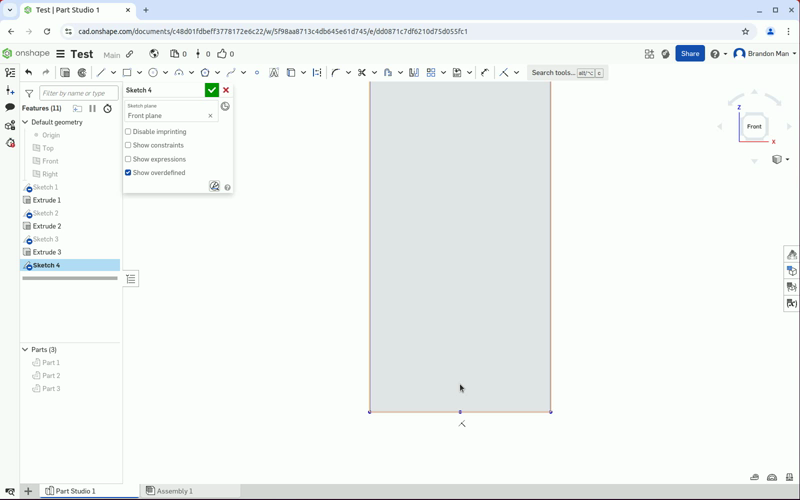
click(460, 383)
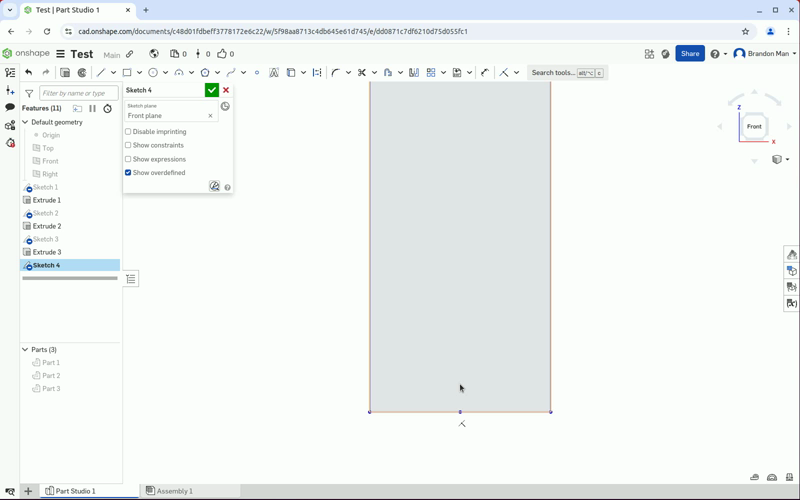
scroll(-6)
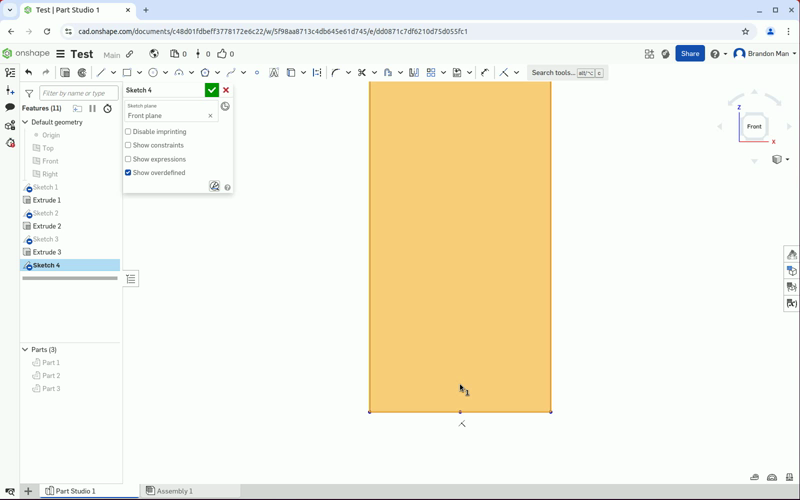
scroll(-6)
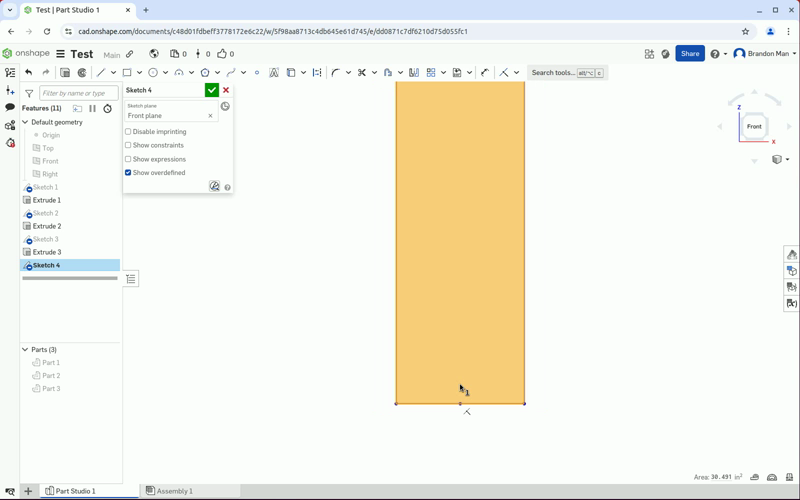
scroll(-6)
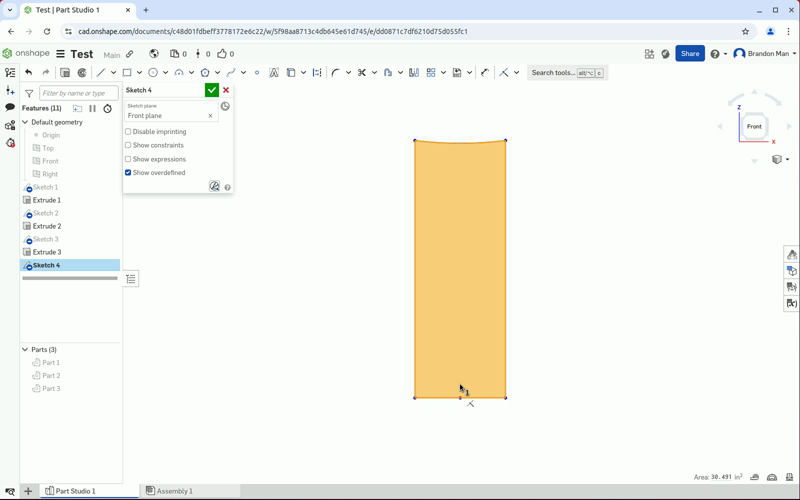
scroll(-6)
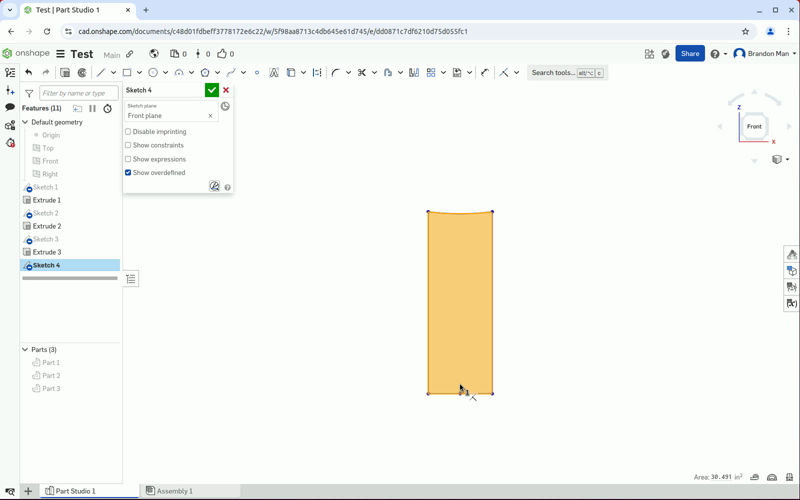
scroll(-6)
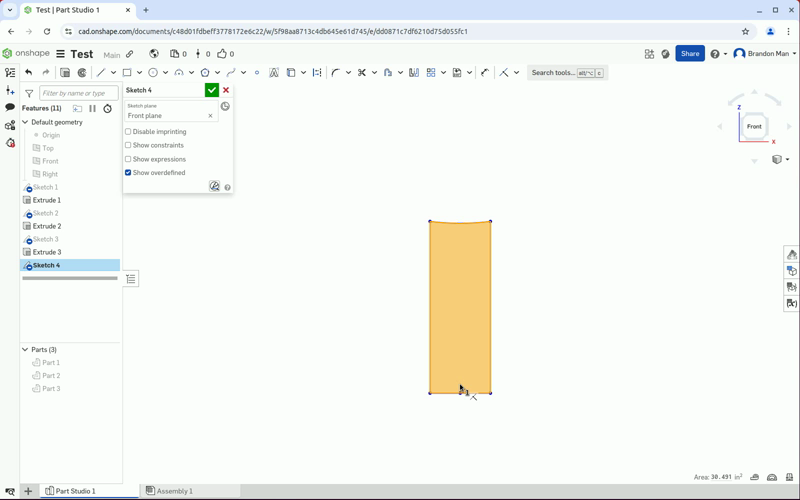
scroll(-6)
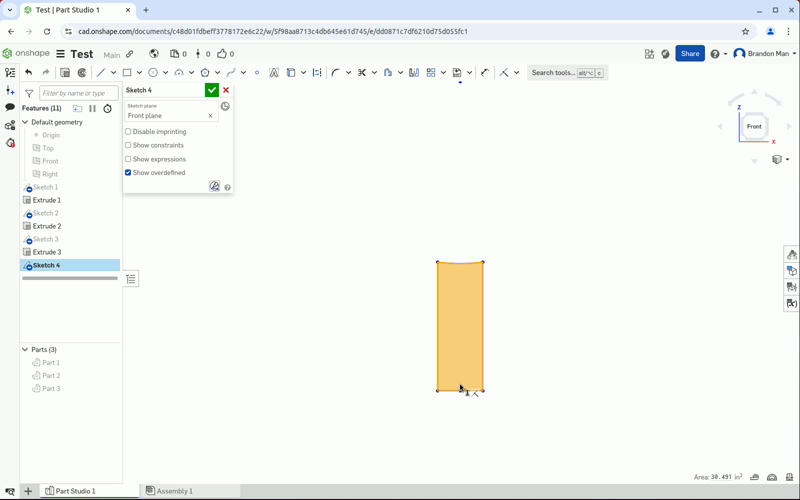
scroll(-6)
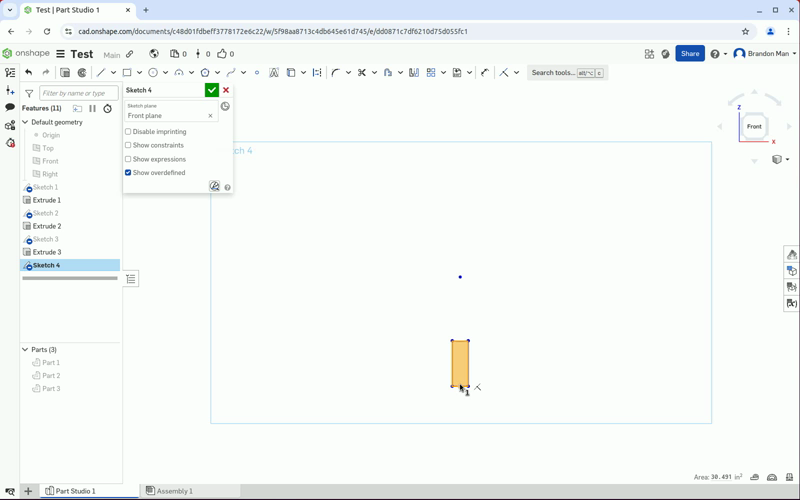
mouse_move(73, 352)
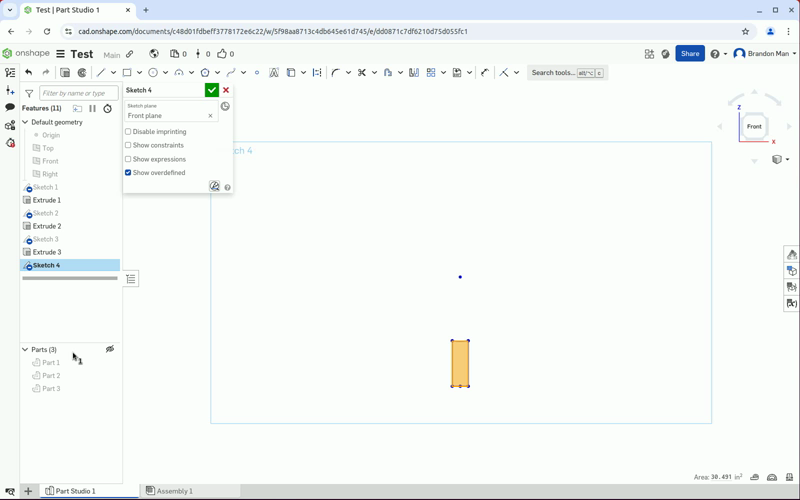
key(shift+y)
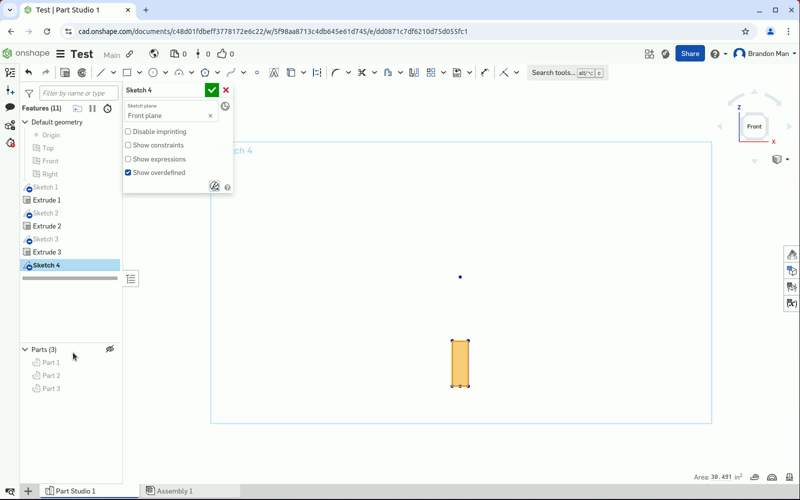
key(shift+e)
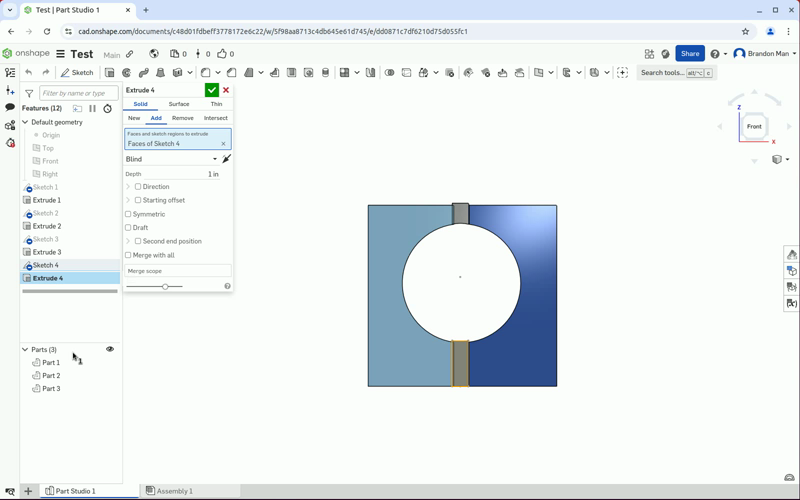
mouse_move(143, 106)
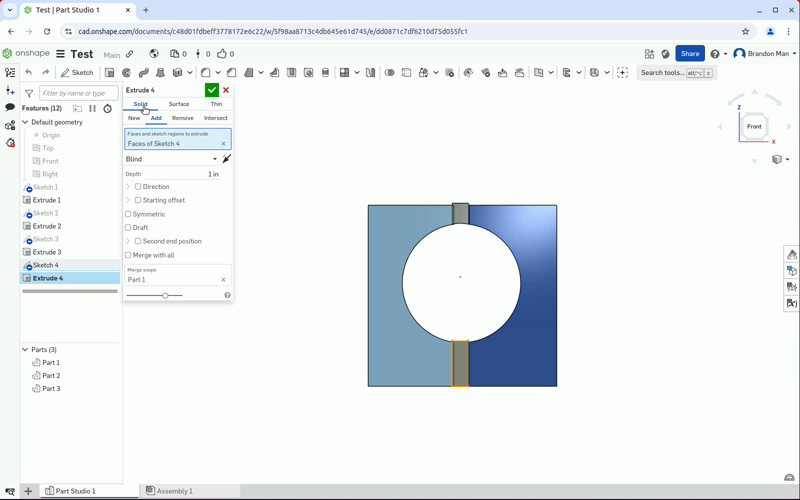
click(143, 106)
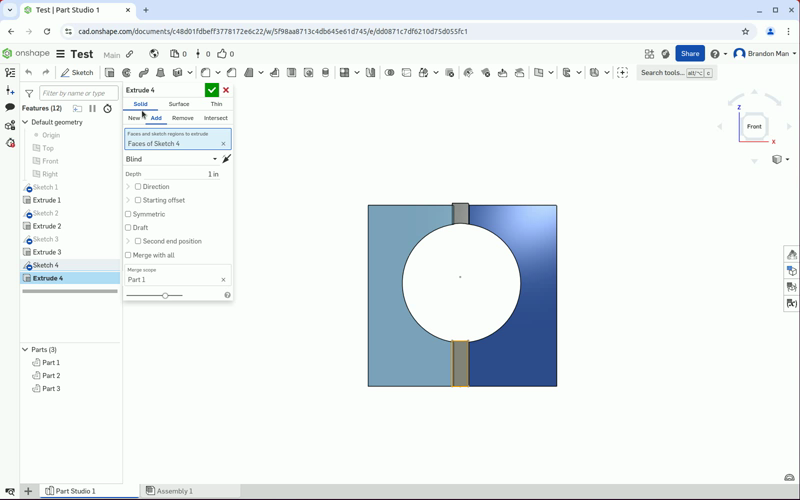
mouse_move(137, 120)
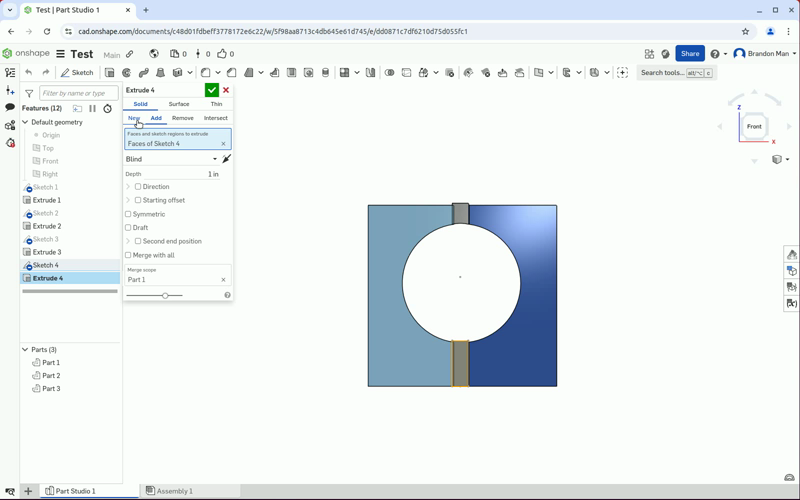
click(137, 120)
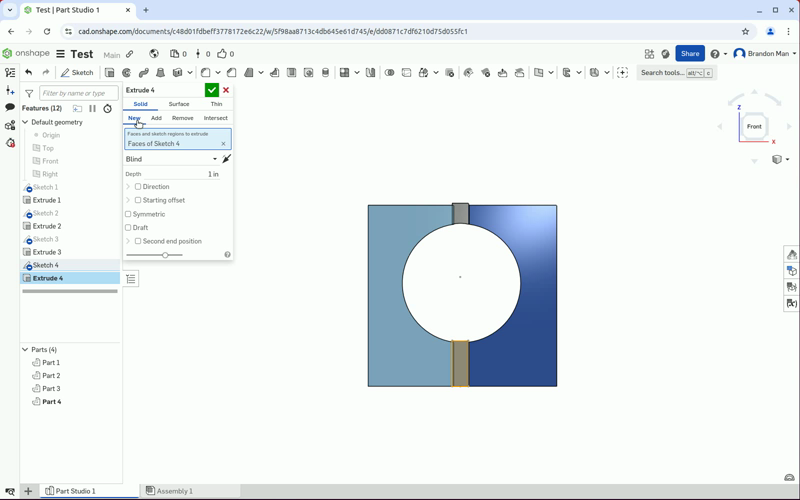
key(tab, 4)
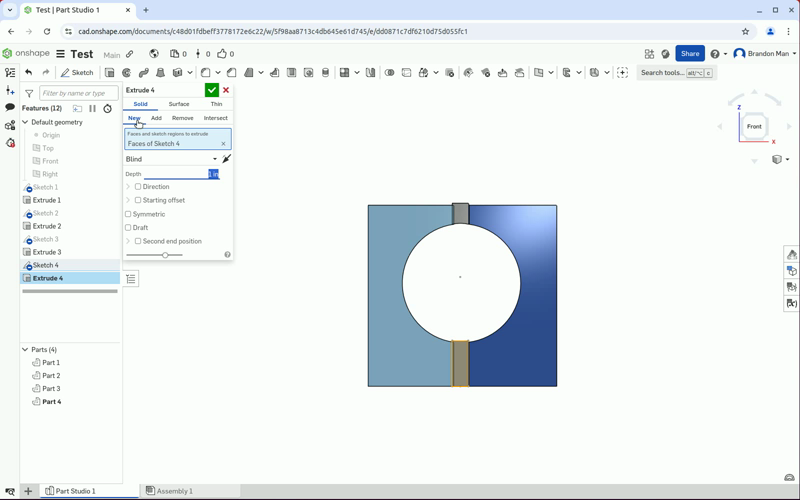
text(30.57)
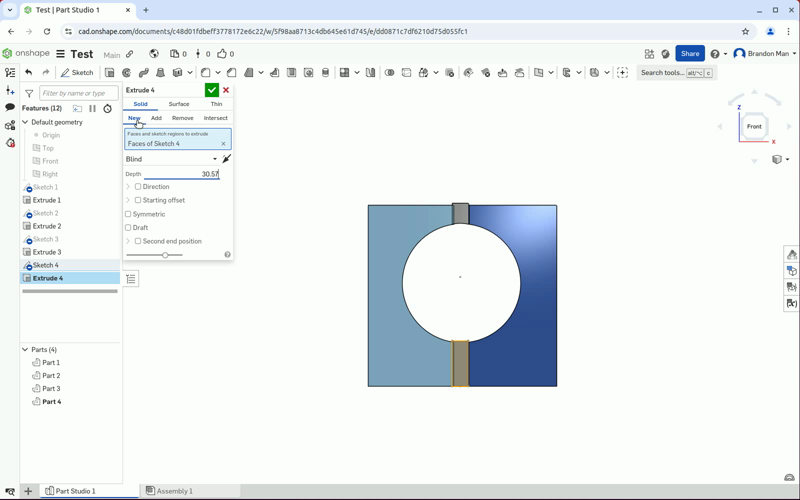
key(enter)
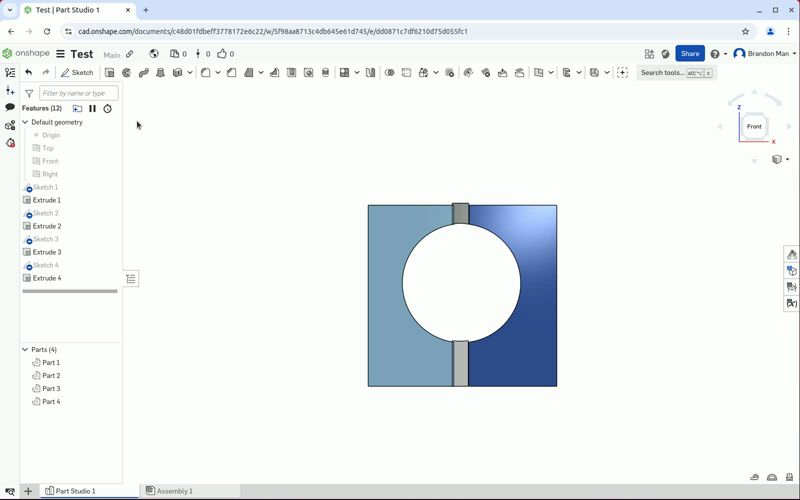
key(shift+h)
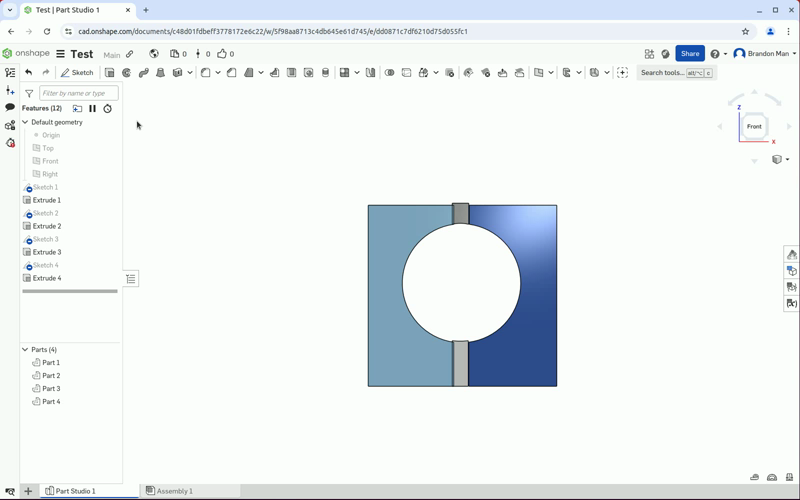
key(shift+h)
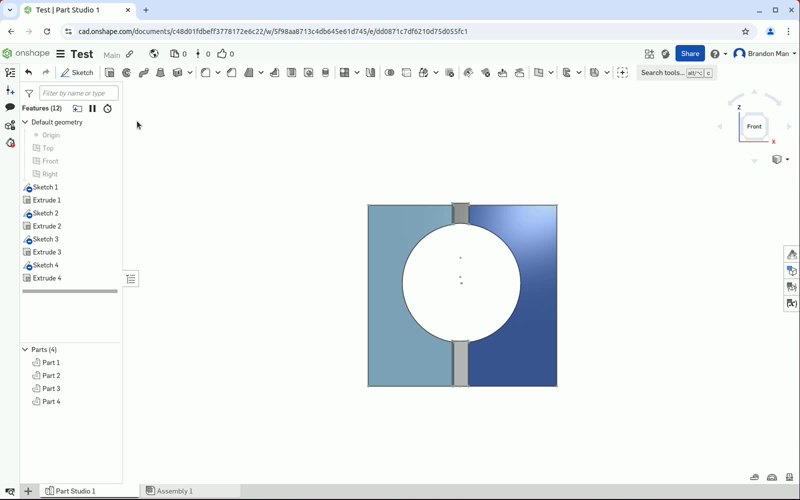
key(shift+7)
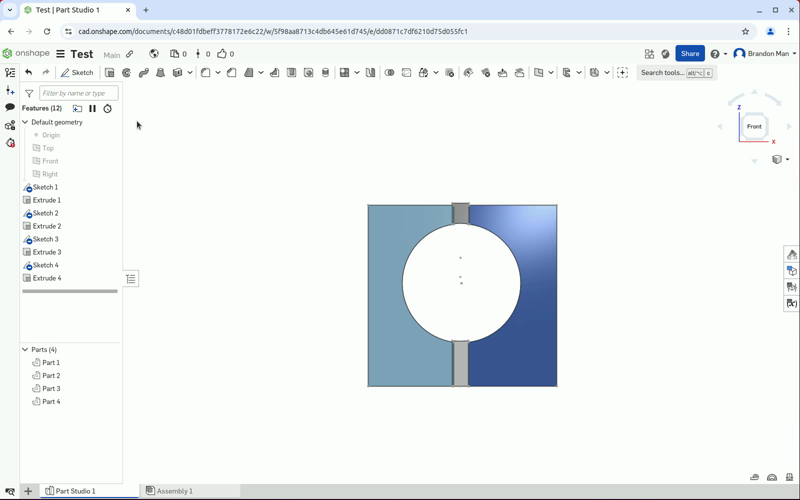
key(left, 2)
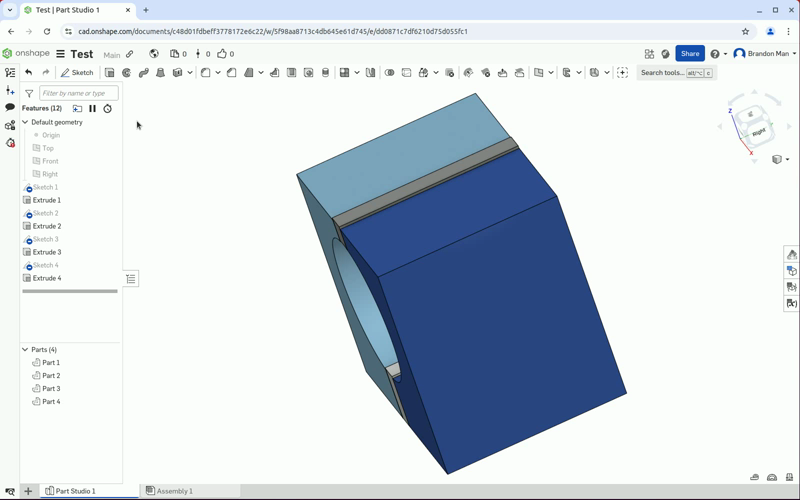
key(down, 2)
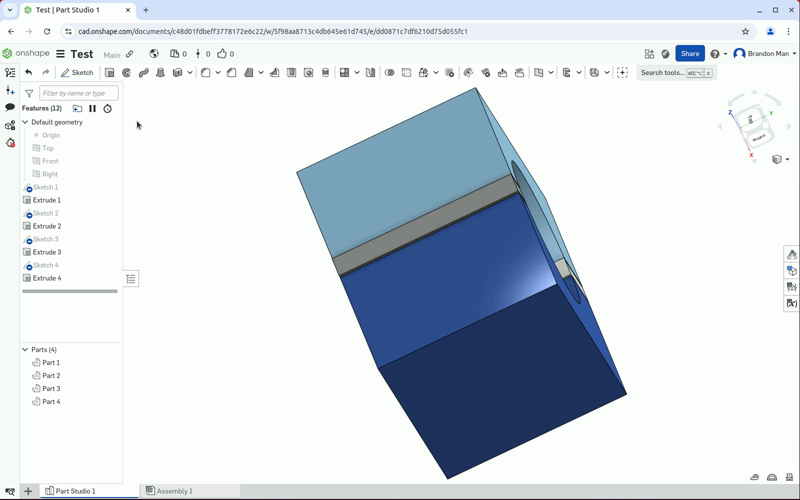
key(up, 2)
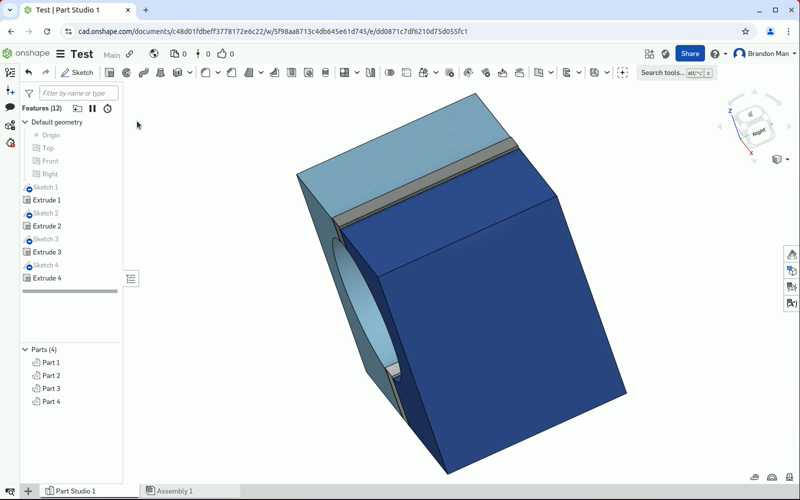
key(right, 2)
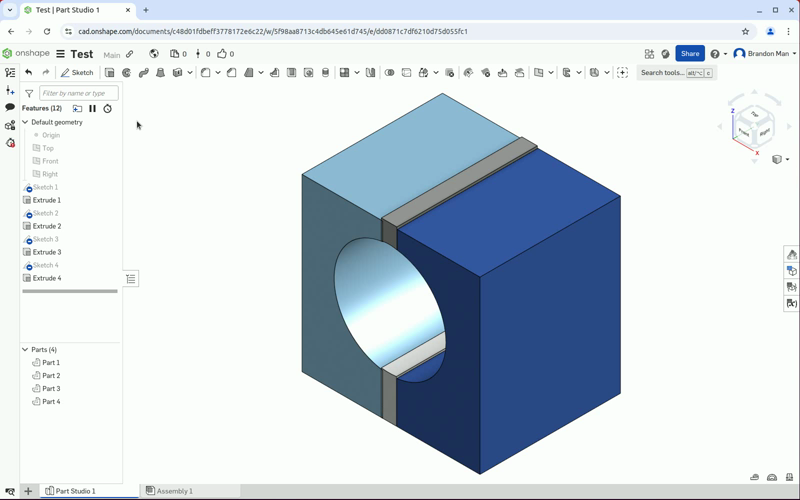
mouse_move(73, 189)
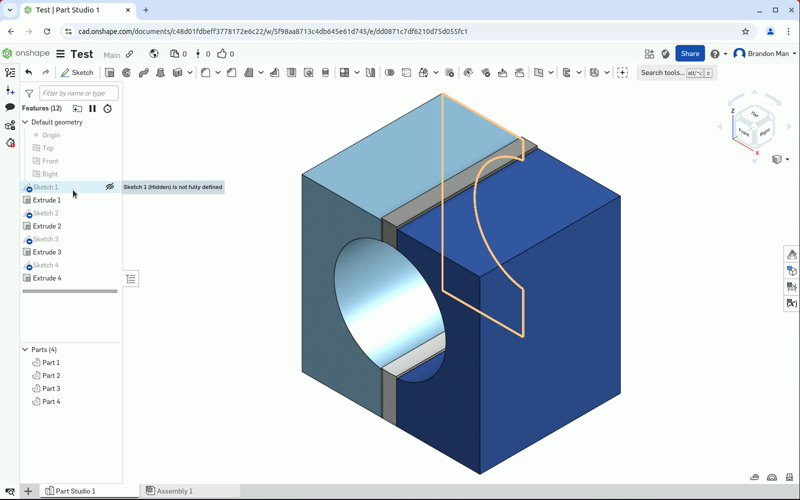
click(73, 189)